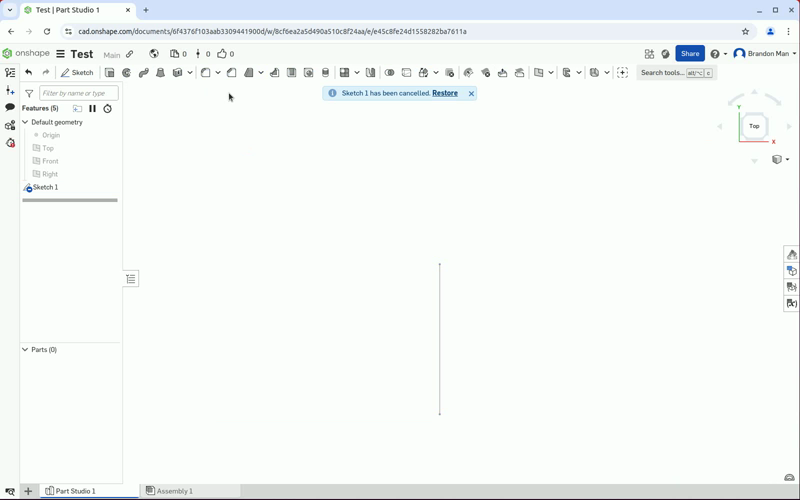
key(shift+h)
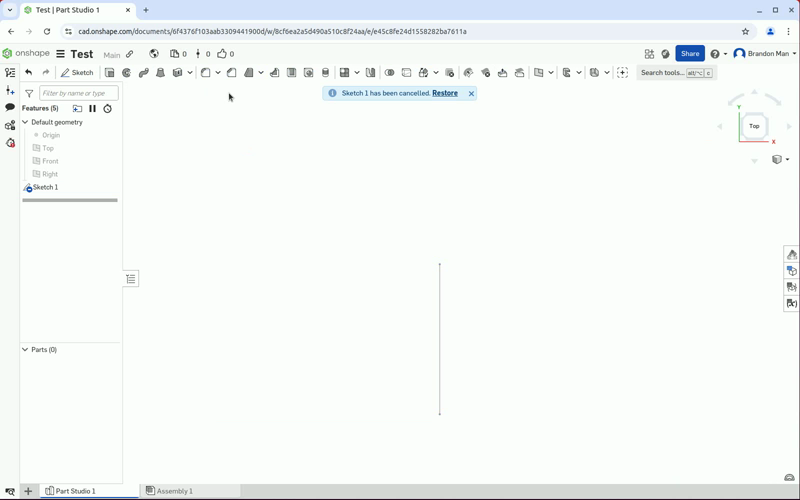
key(shift+s)
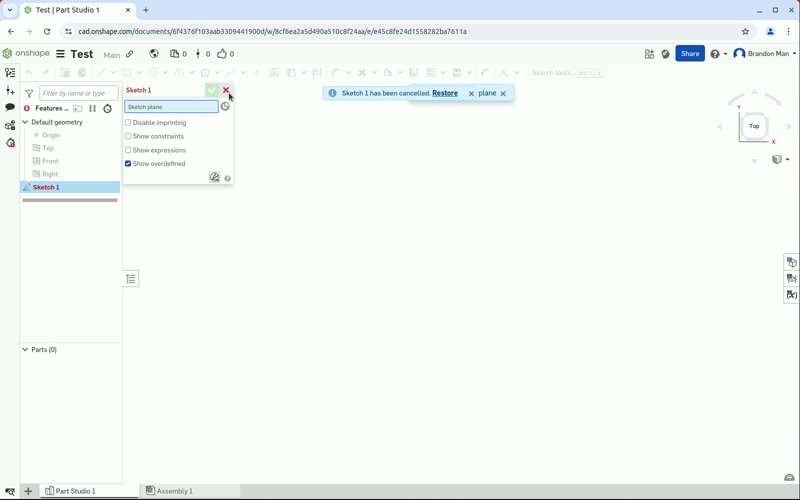
mouse_move(73, 150)
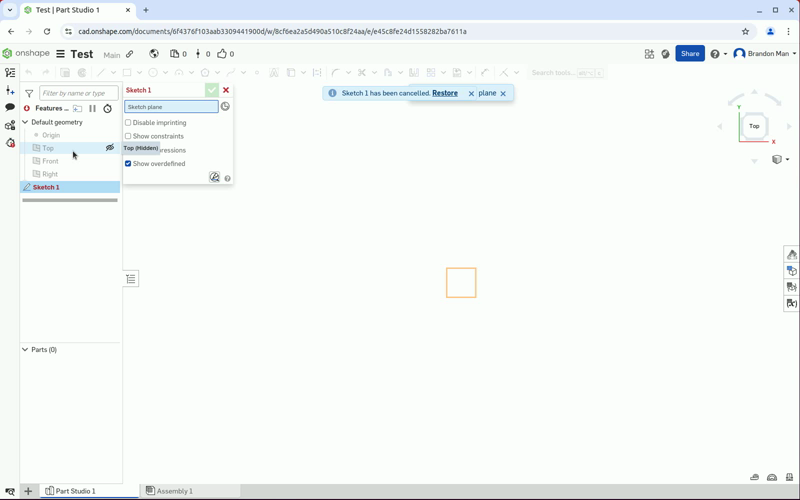
click(73, 150)
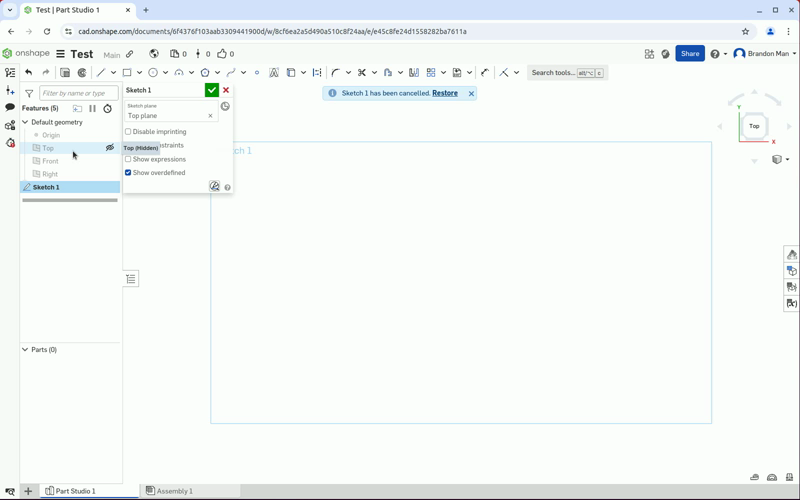
mouse_move(73, 352)
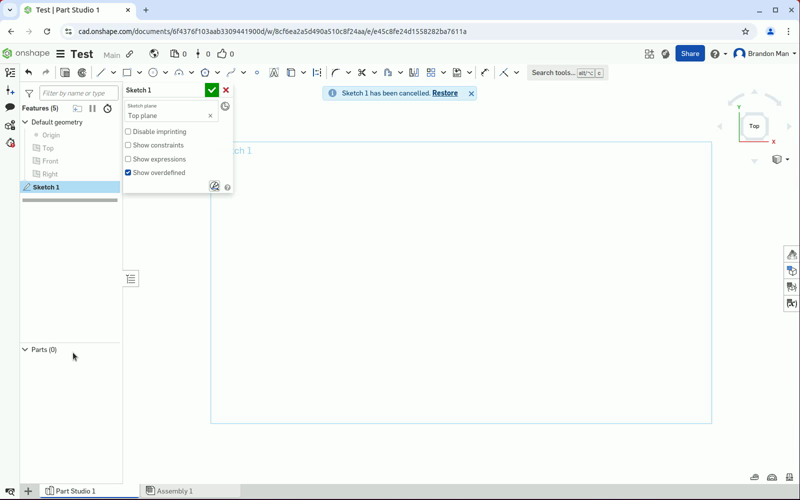
key(y)
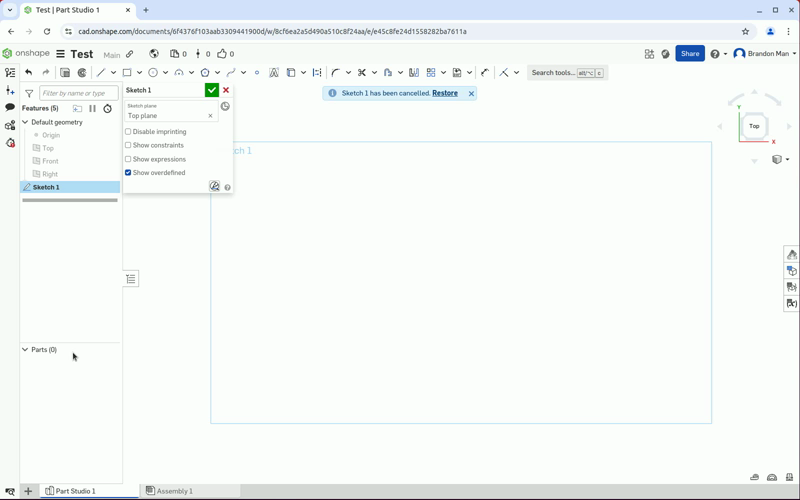
key(l)
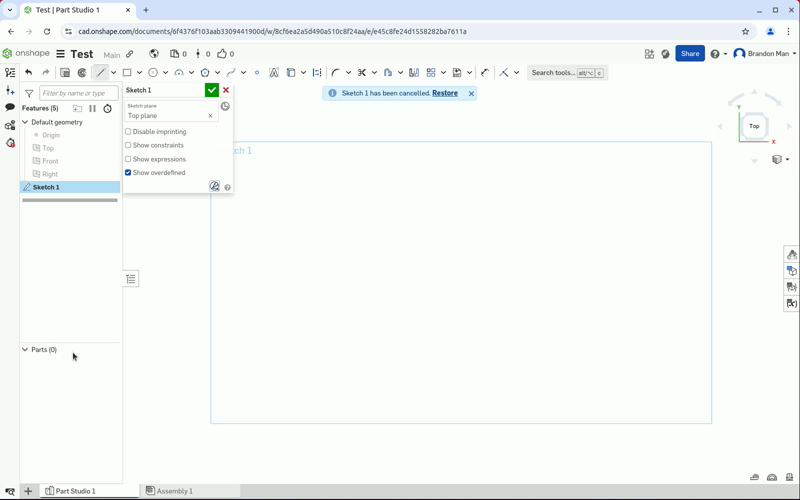
key_down(shift)
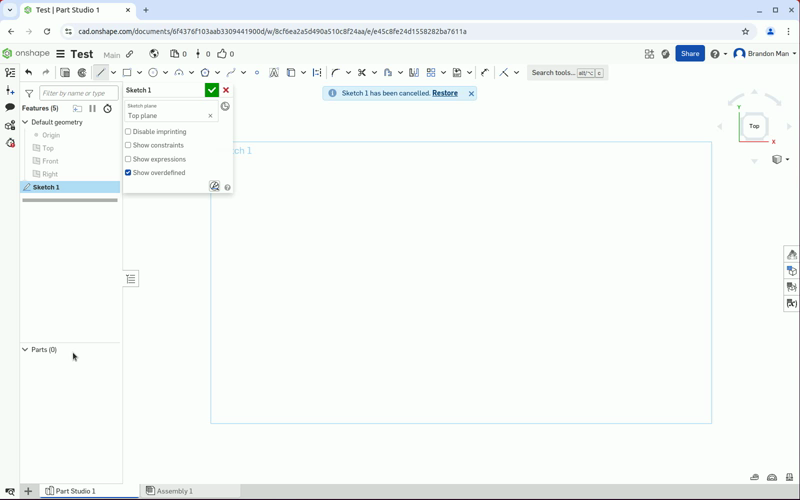
mouse_move(460, 395)
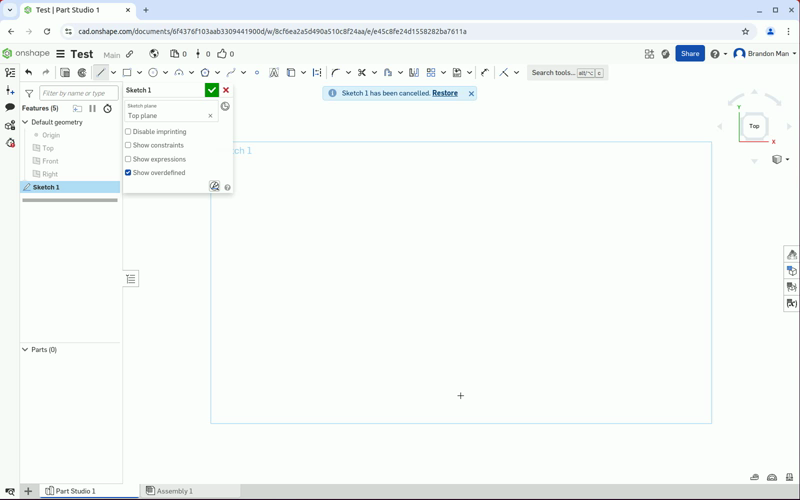
click(460, 395)
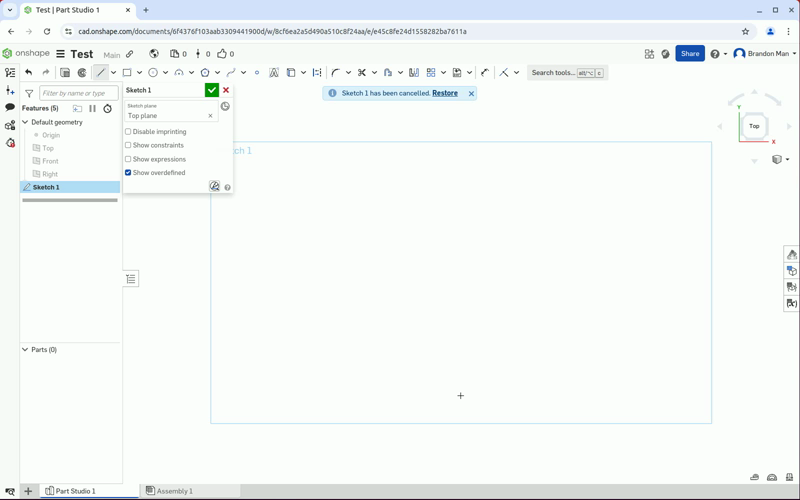
key_up(shift)
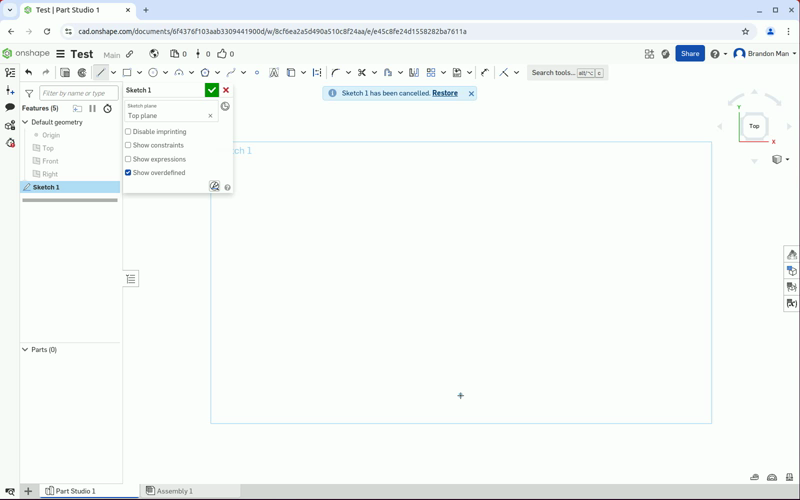
key_down(shift)
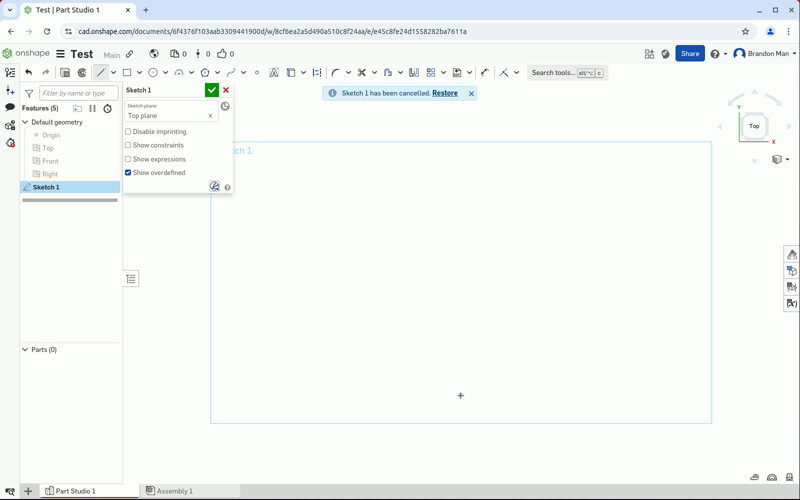
mouse_move(549, 395)
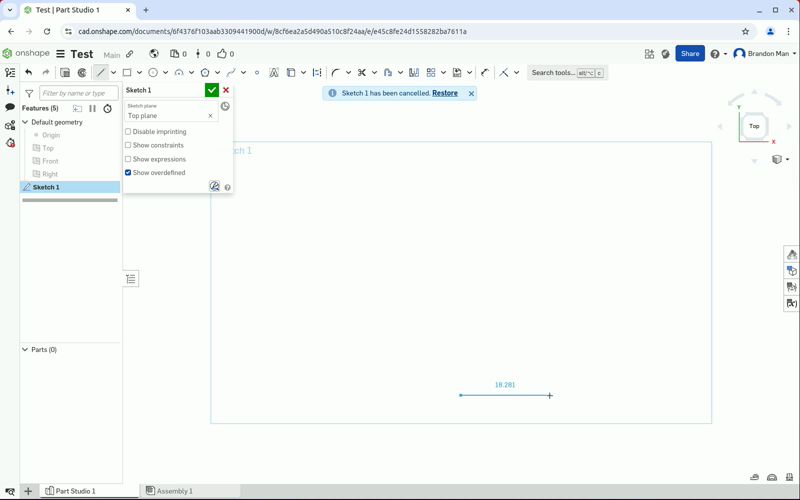
click(549, 395)
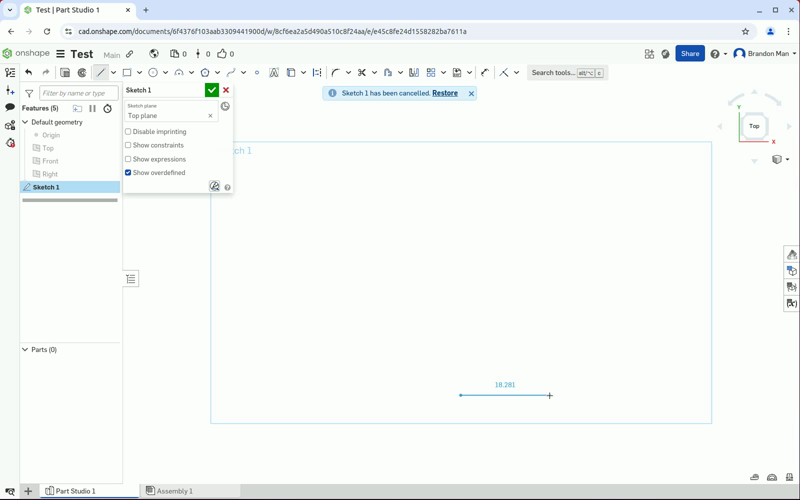
key_up(shift)
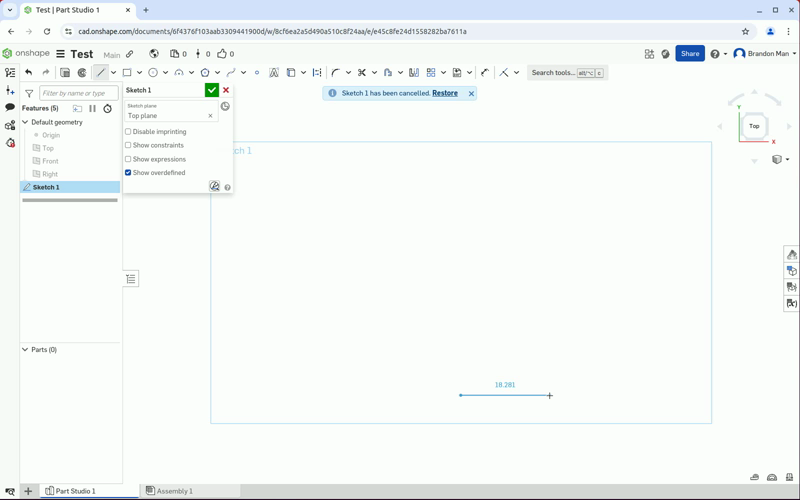
key_down(shift)
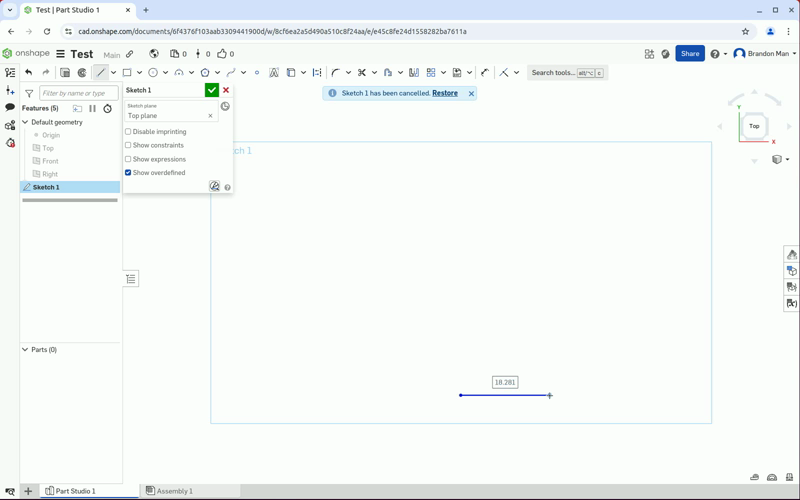
mouse_move(549, 282)
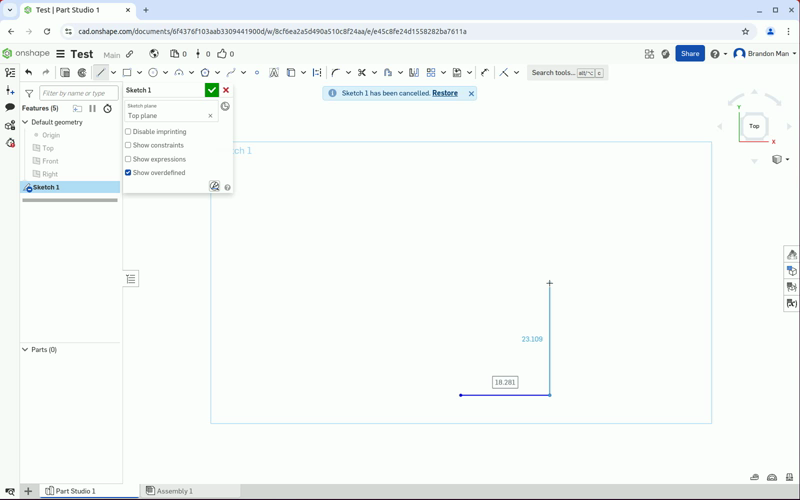
click(549, 282)
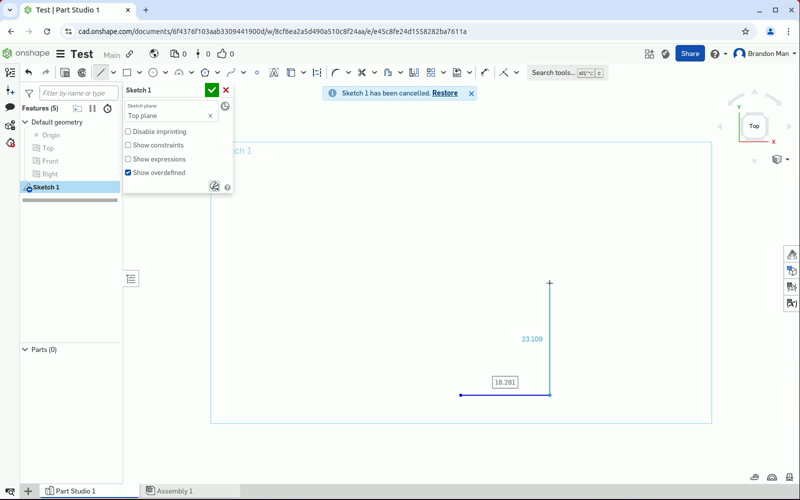
key_up(shift)
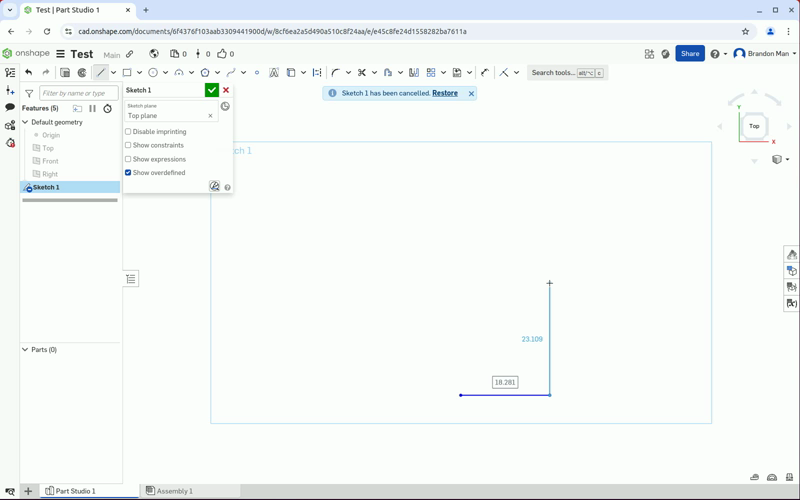
key_down(shift)
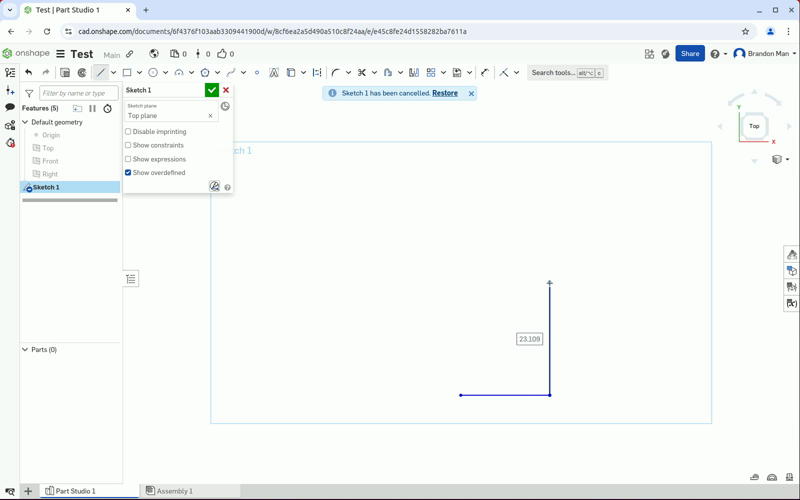
mouse_move(579, 282)
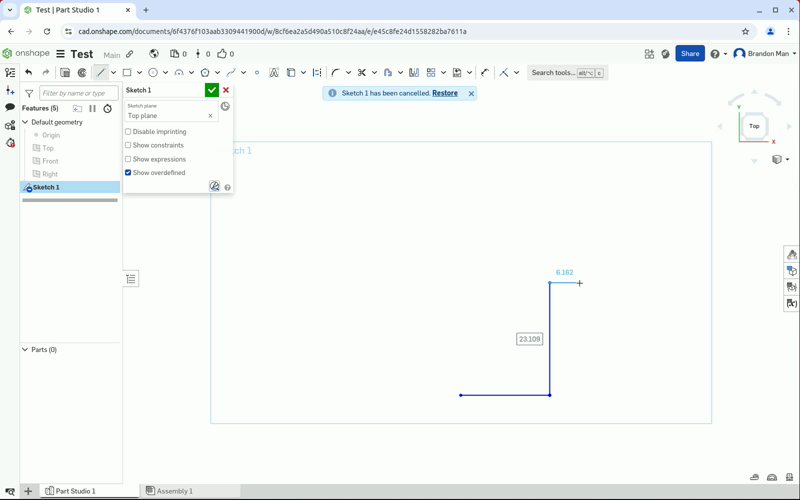
mouse_move(541, 282)
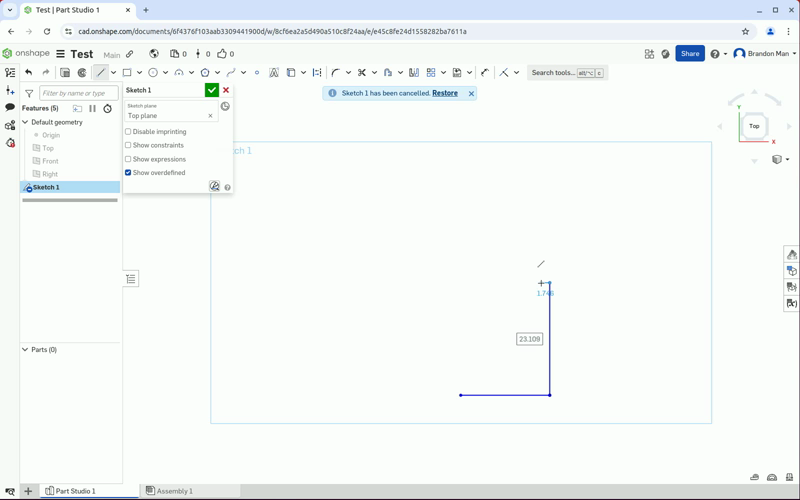
click(541, 282)
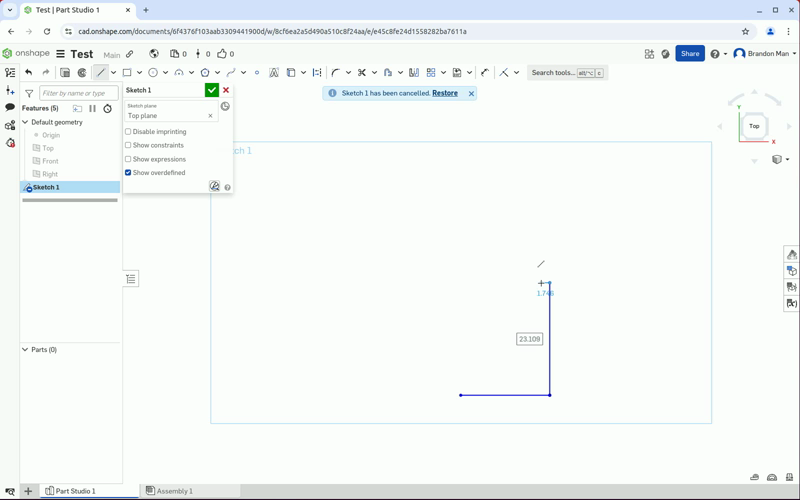
key_up(shift)
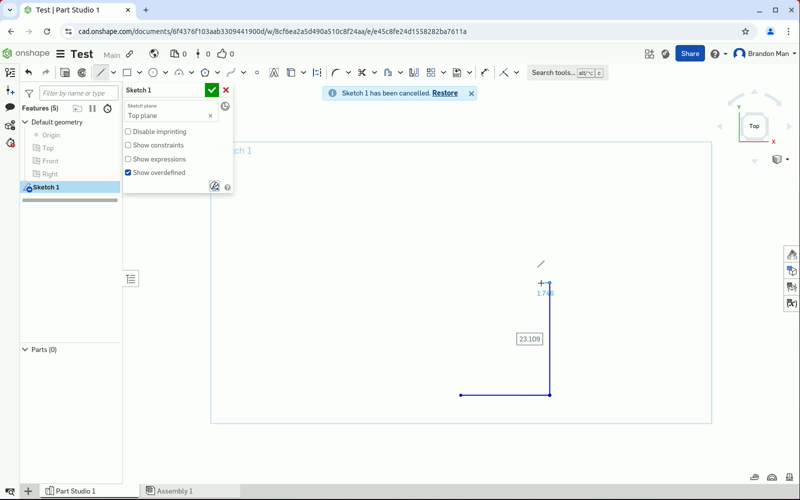
key_down(shift)
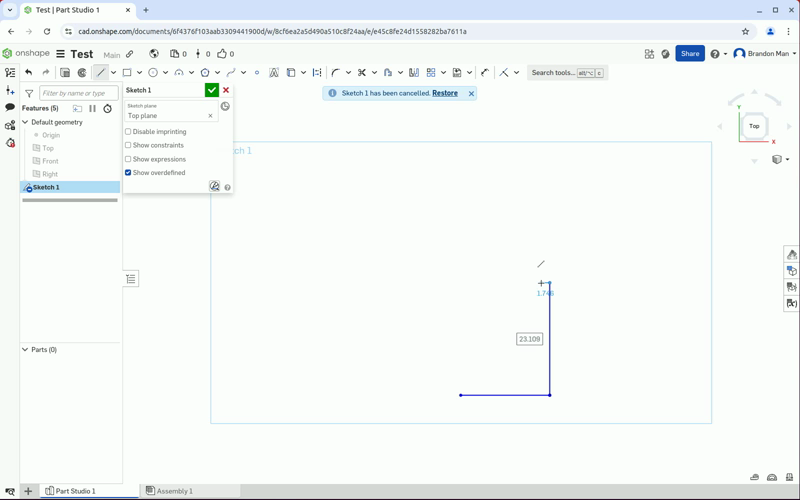
mouse_move(541, 387)
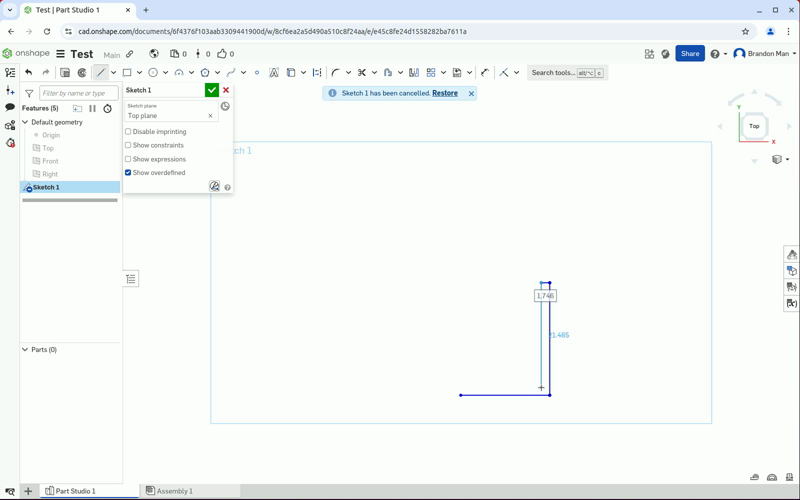
click(541, 387)
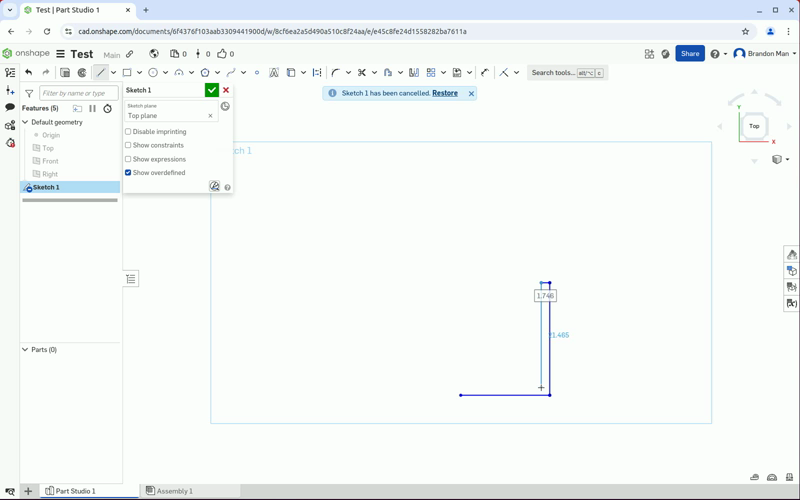
key_up(shift)
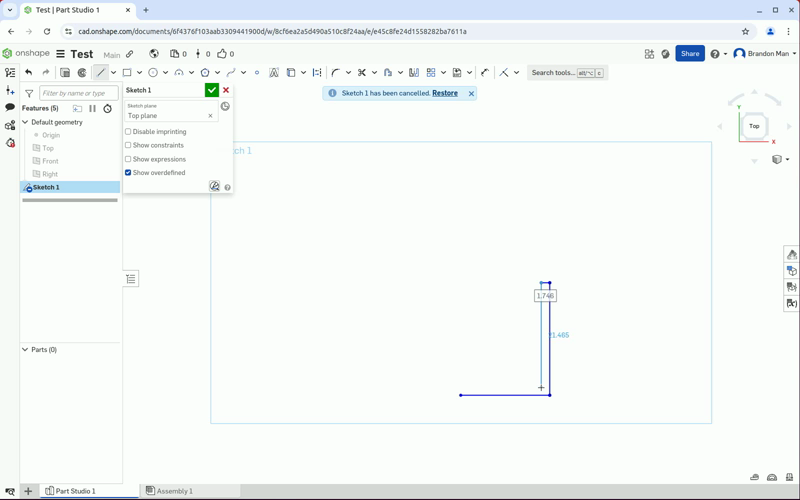
key_down(shift)
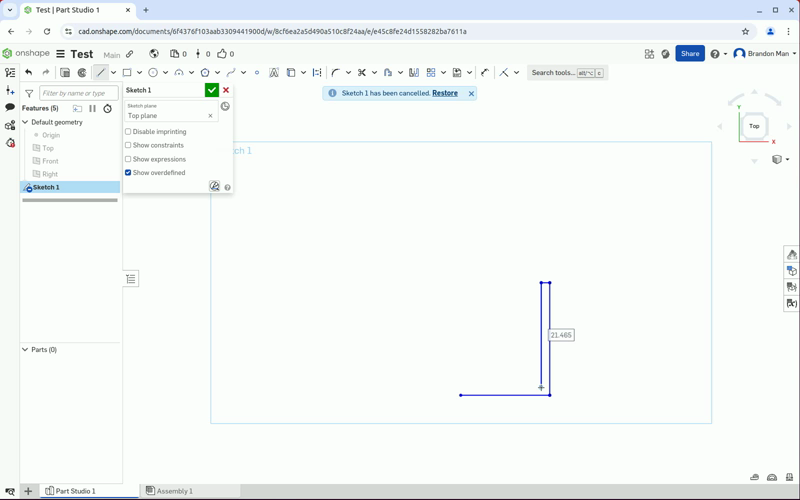
mouse_move(469, 387)
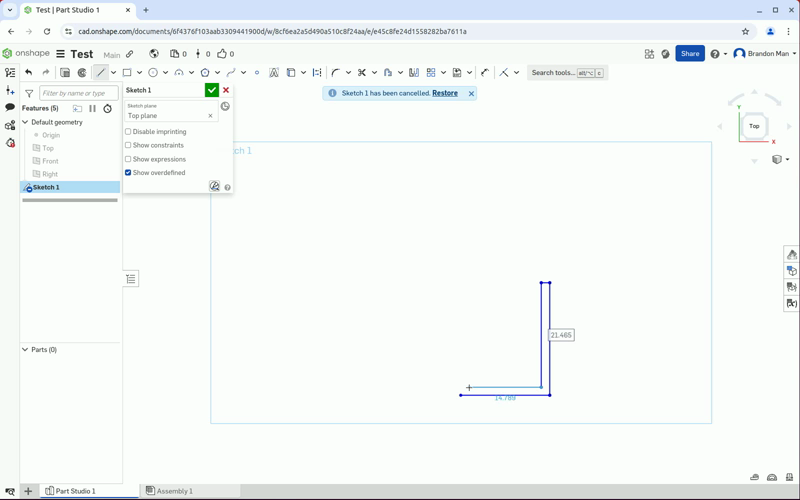
click(469, 387)
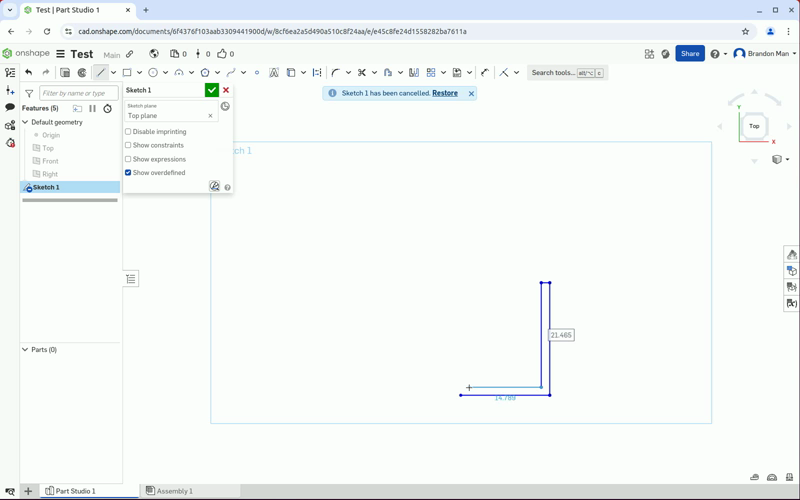
key_up(shift)
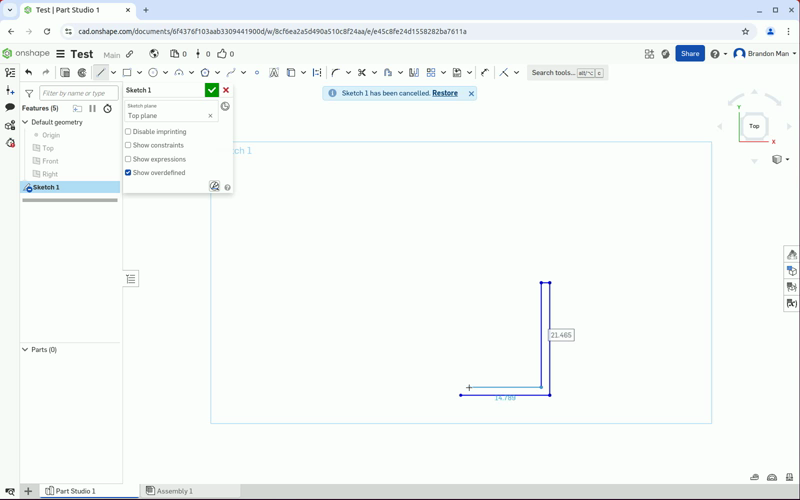
key_down(shift)
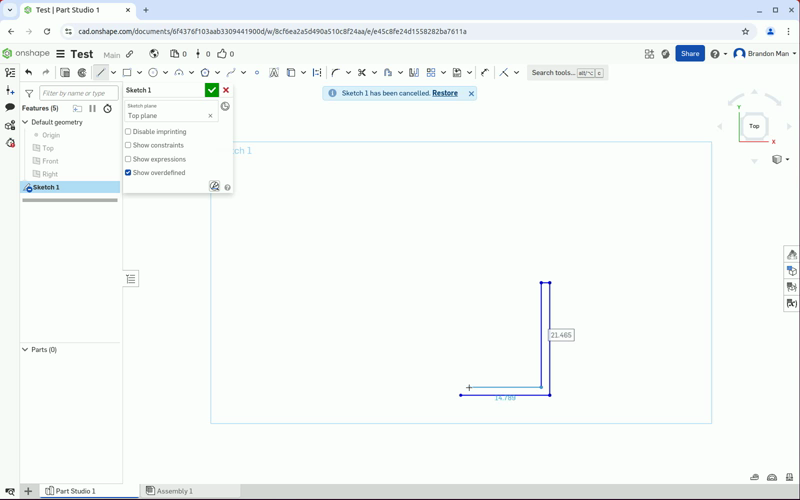
mouse_move(469, 282)
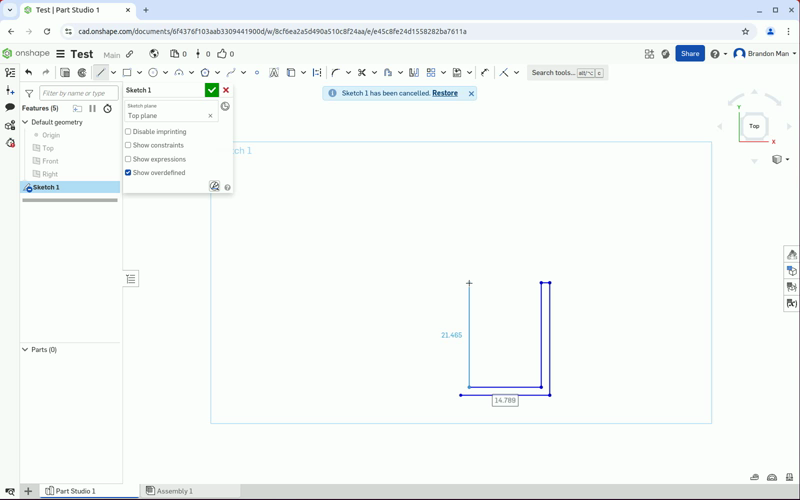
click(469, 282)
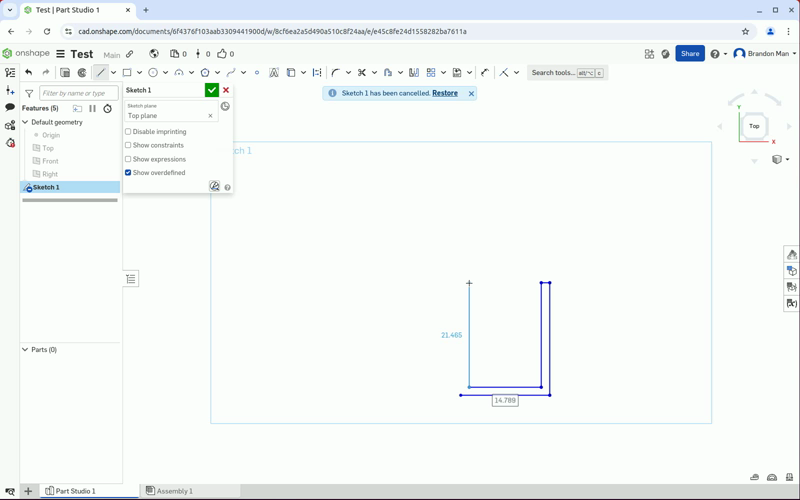
key_up(shift)
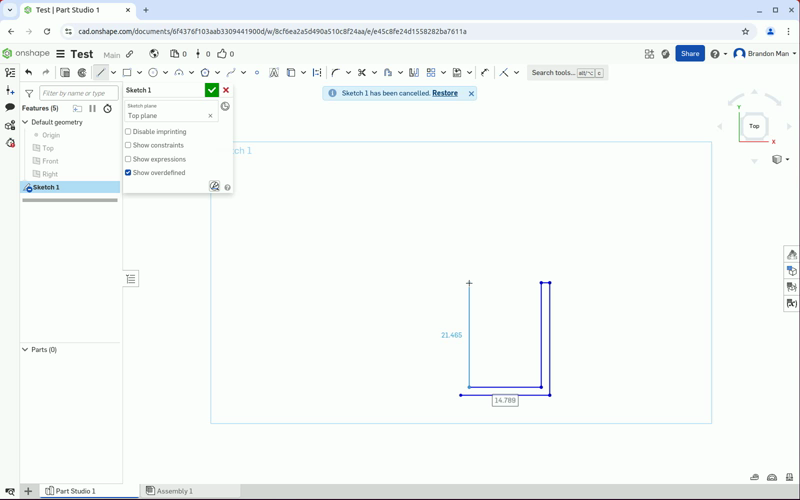
key_down(shift)
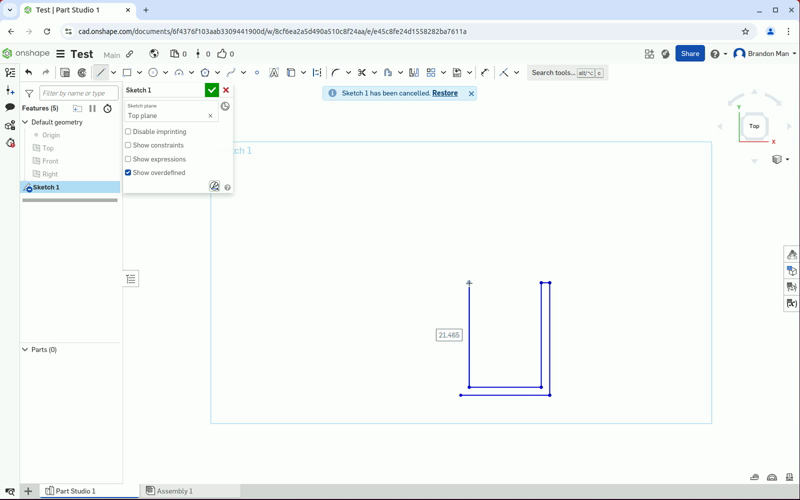
mouse_move(499, 282)
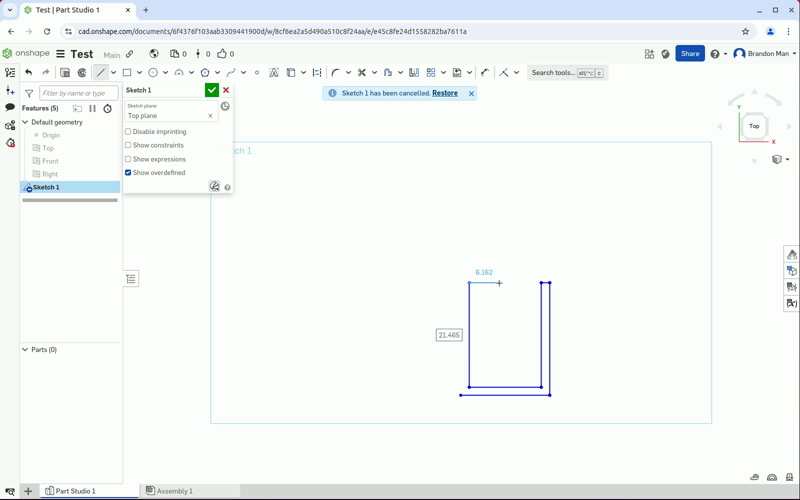
mouse_move(460, 282)
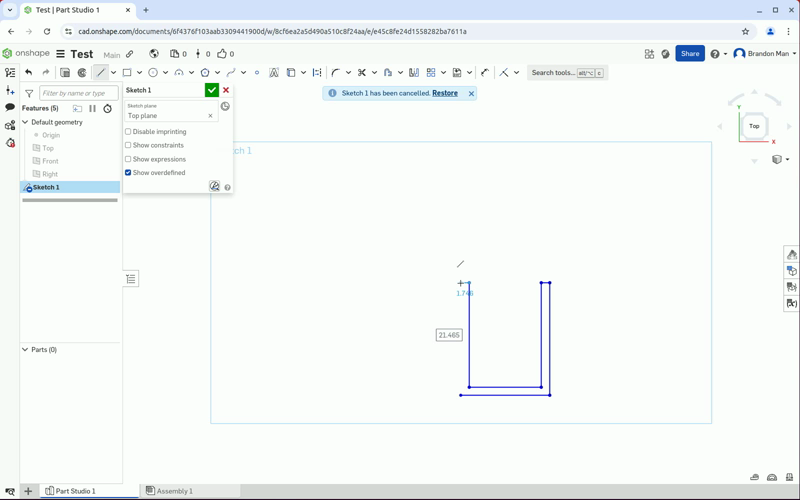
click(460, 282)
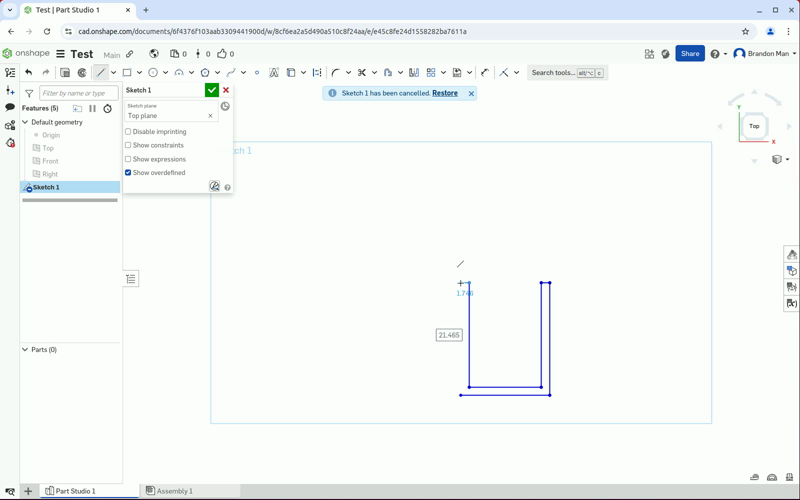
key_up(shift)
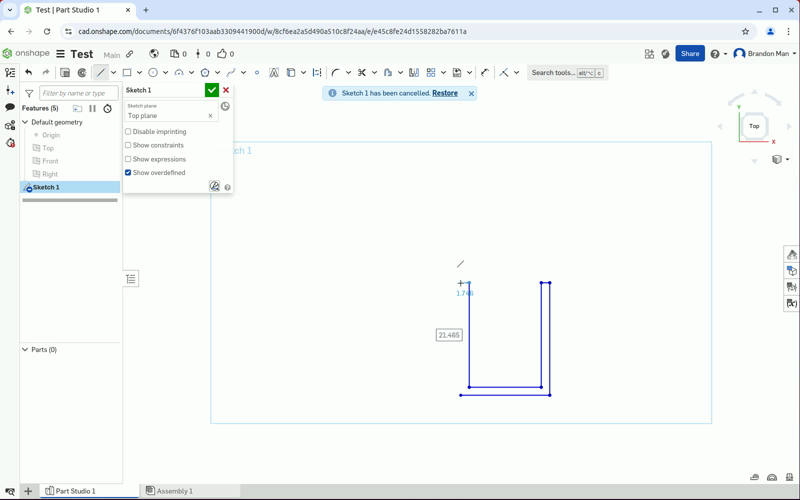
key_down(shift)
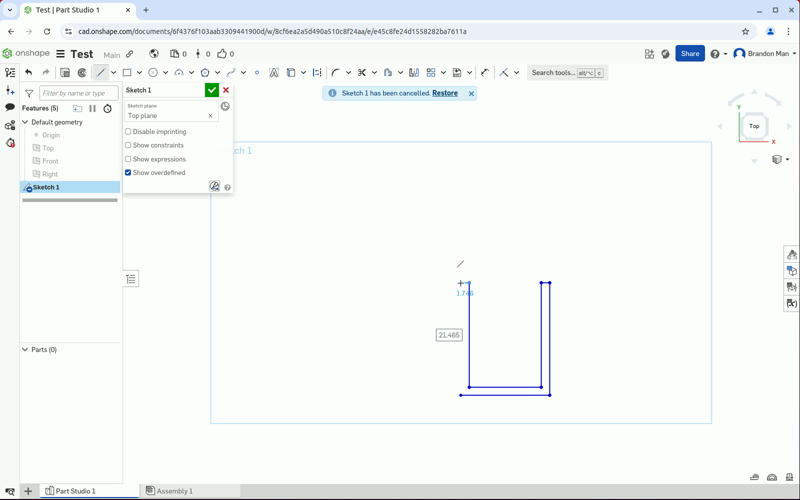
mouse_move(460, 395)
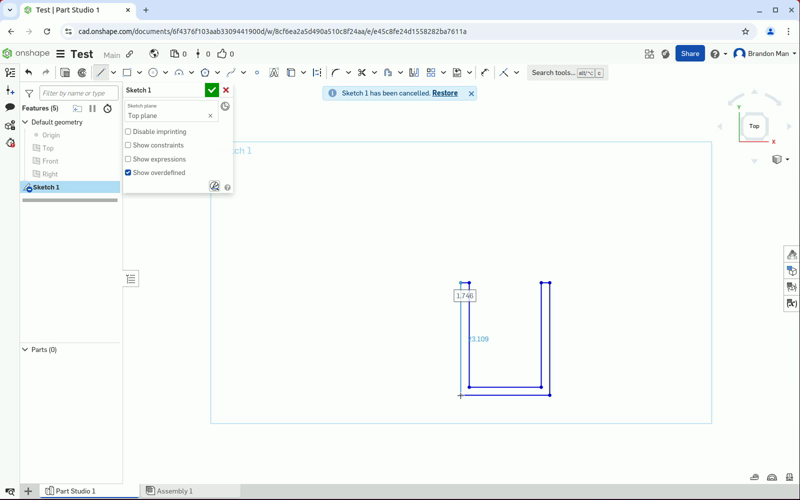
key_up(shift)
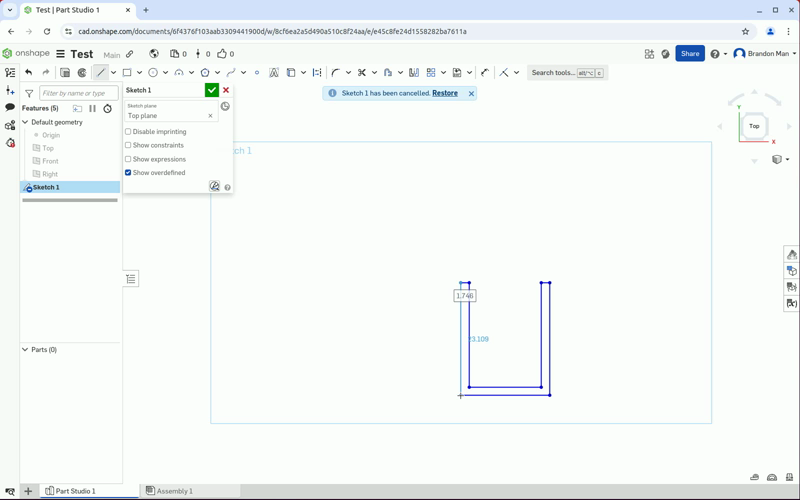
click(460, 395)
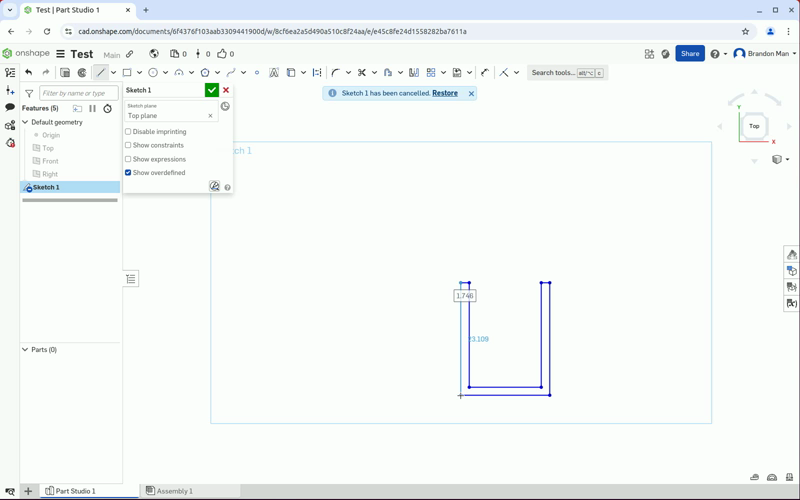
key(esc)
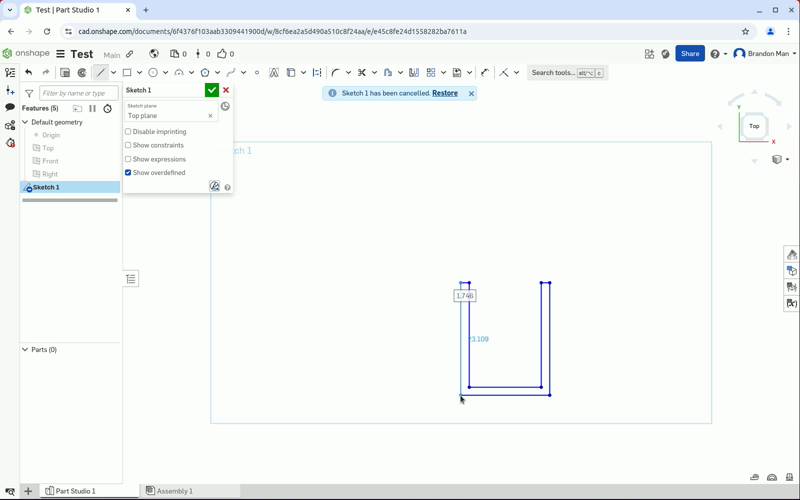
mouse_move(547, 348)
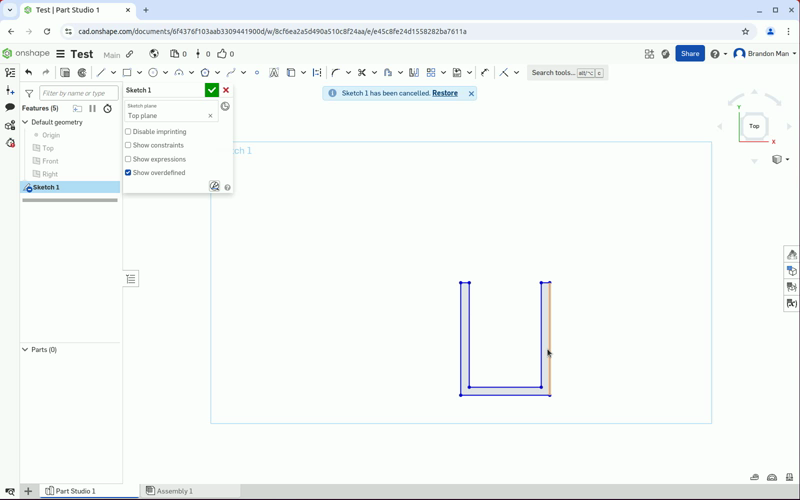
click(547, 348)
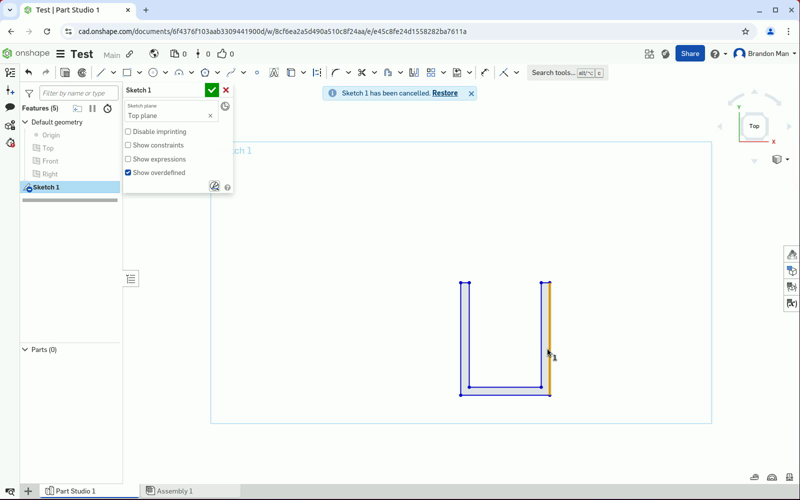
mouse_move(73, 352)
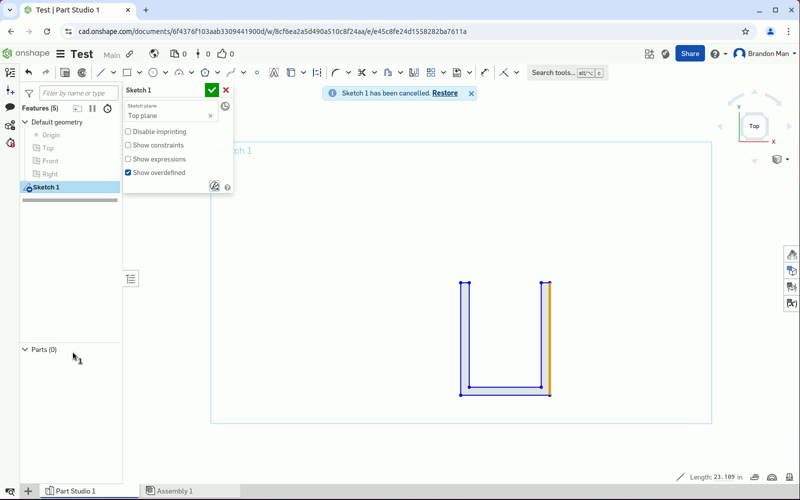
key(shift+y)
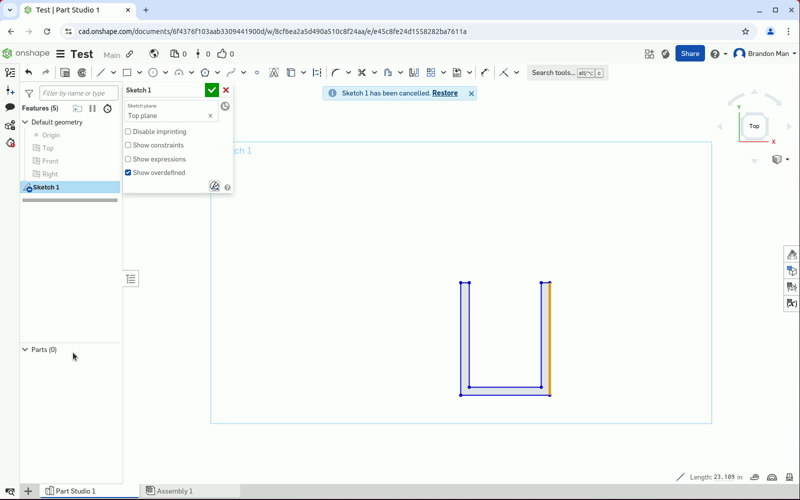
key(shift+e)
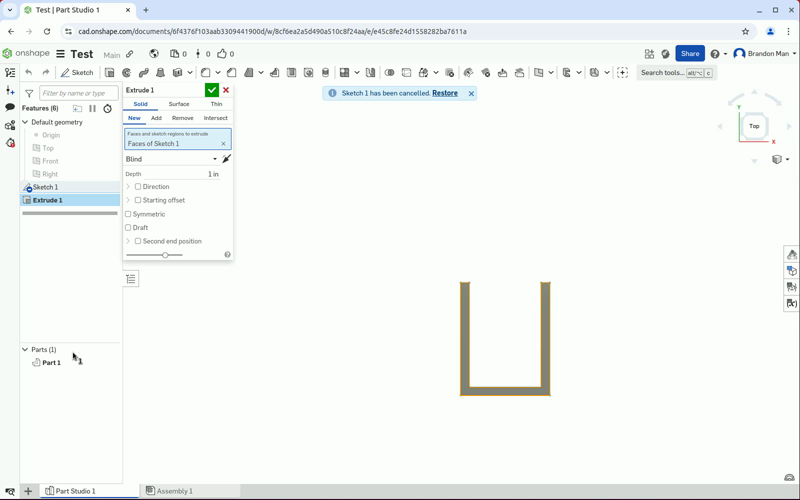
mouse_move(143, 106)
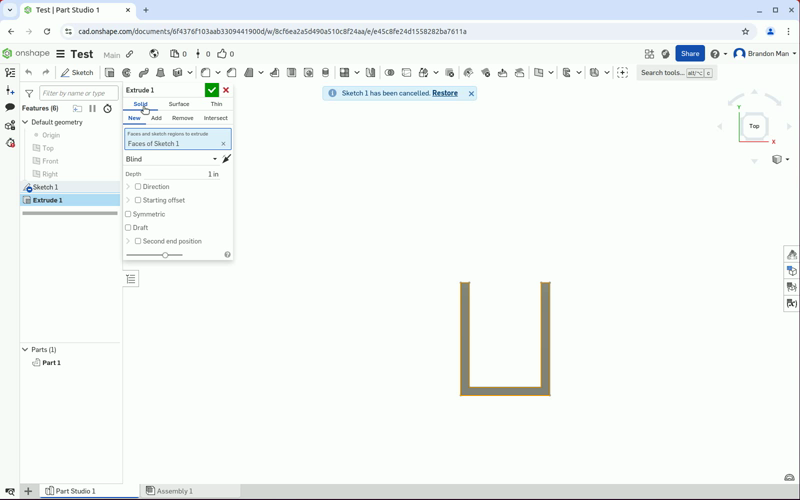
click(143, 106)
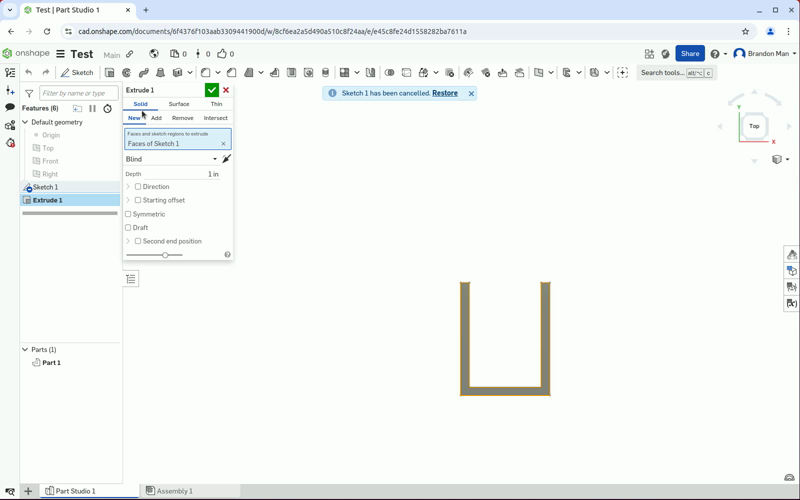
mouse_move(137, 120)
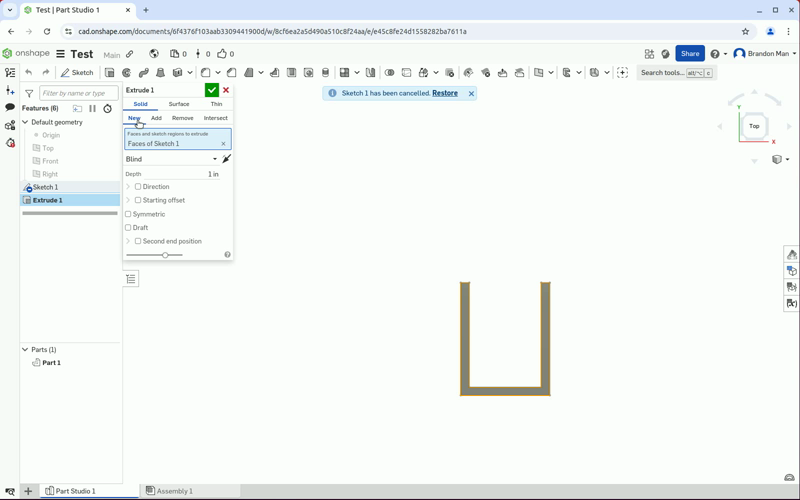
click(137, 120)
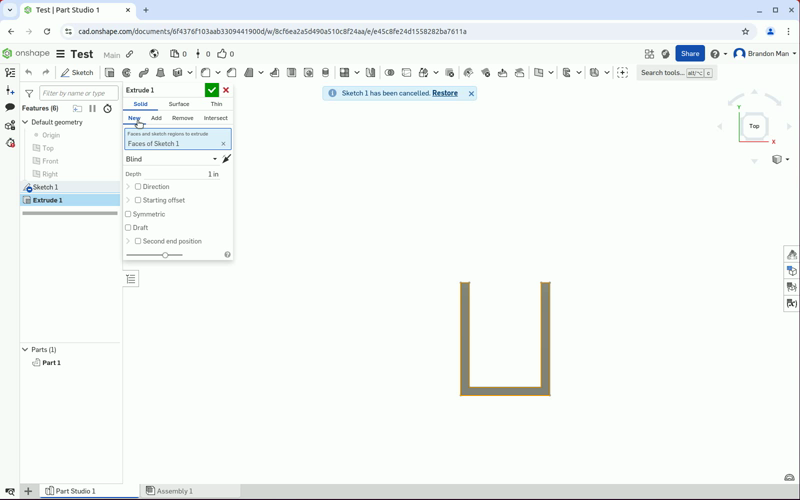
key(tab, 4)
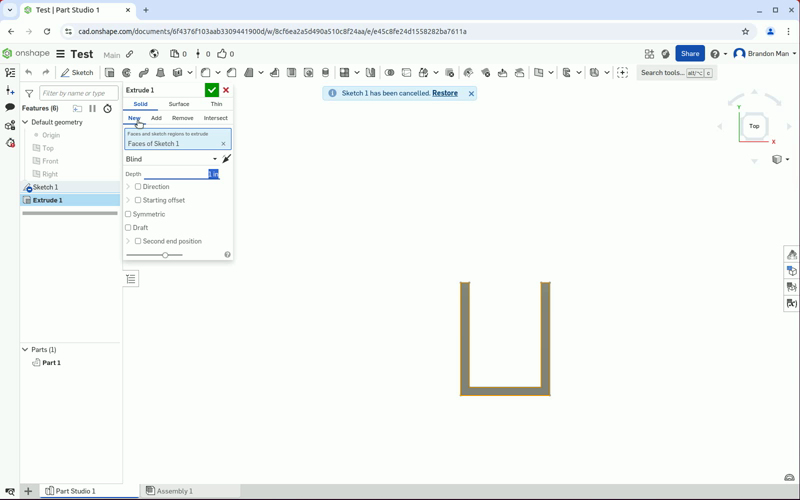
text(13.239)
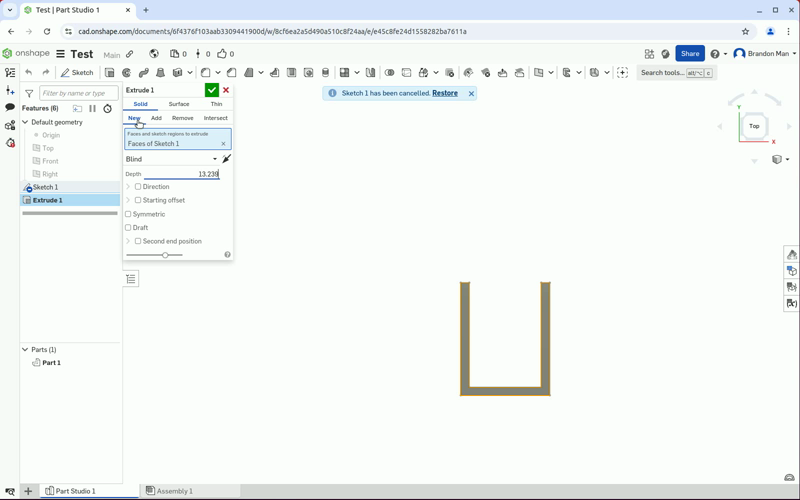
key(enter)
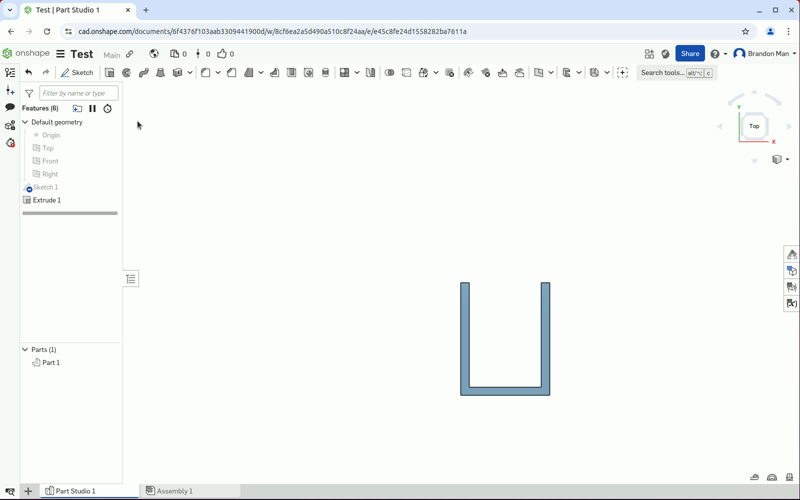
key(shift+h)
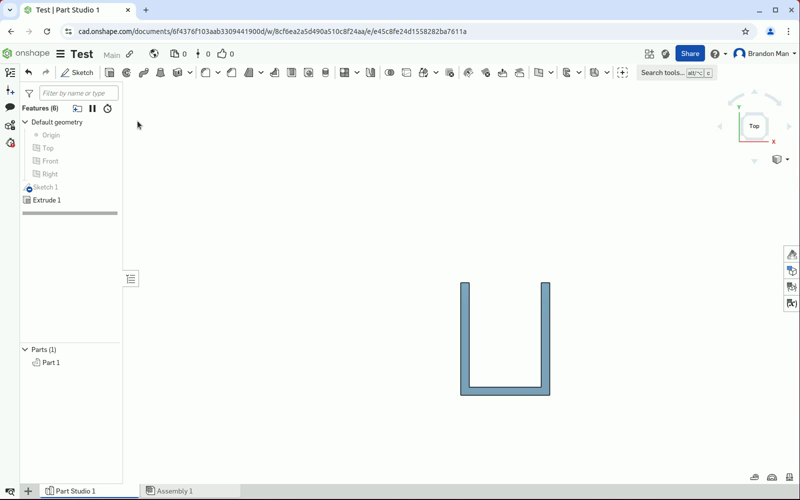
key(shift+h)
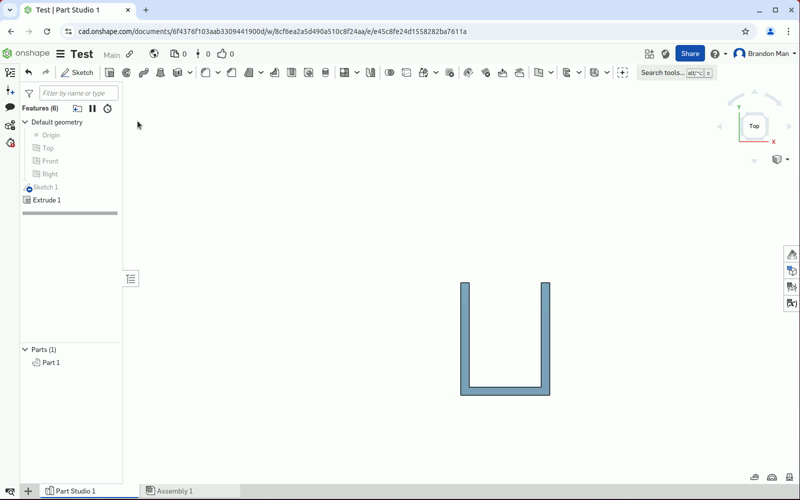
mouse_move(73, 189)
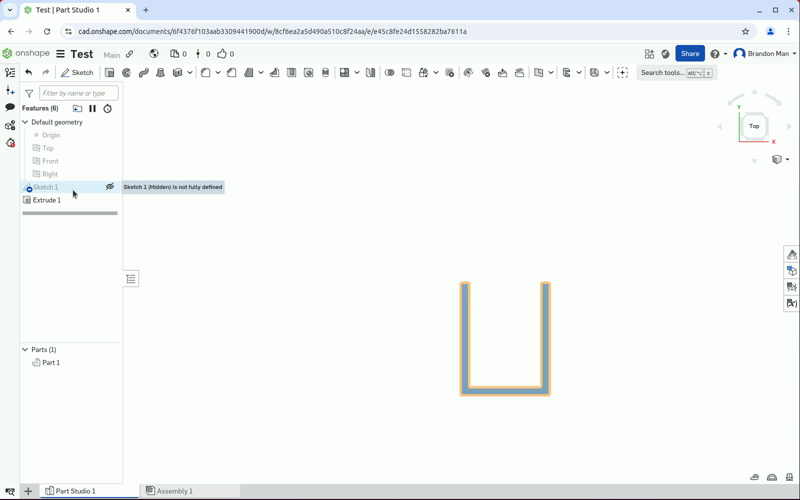
click(73, 189)
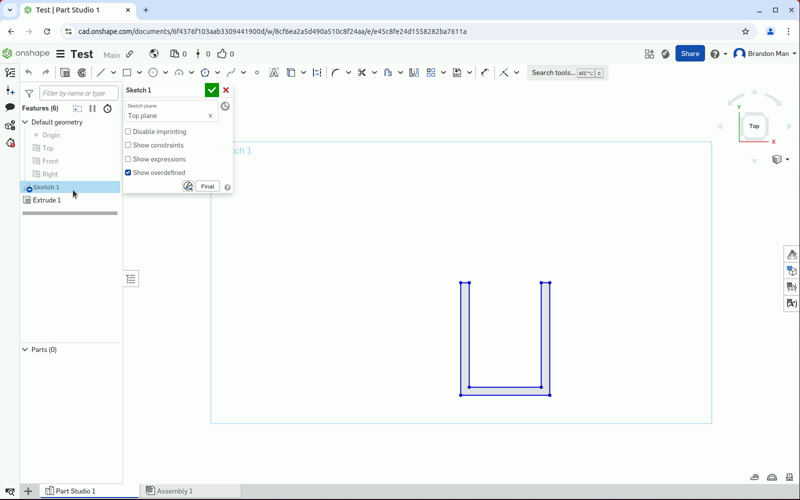
mouse_move(229, 92)
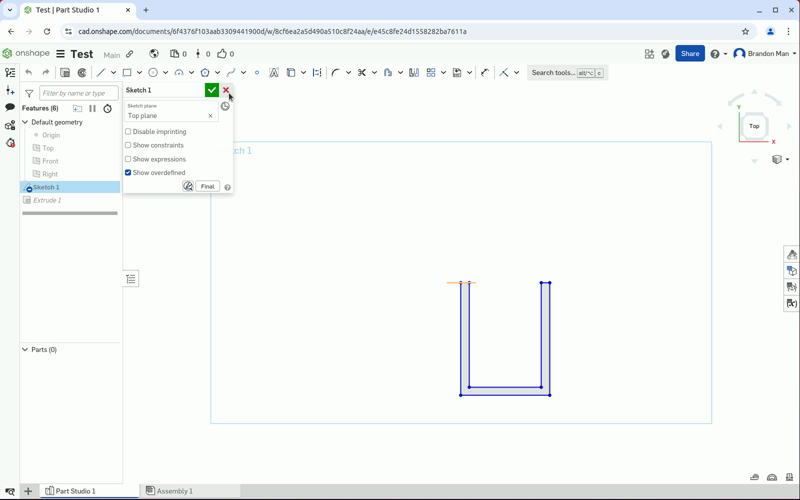
click(229, 92)
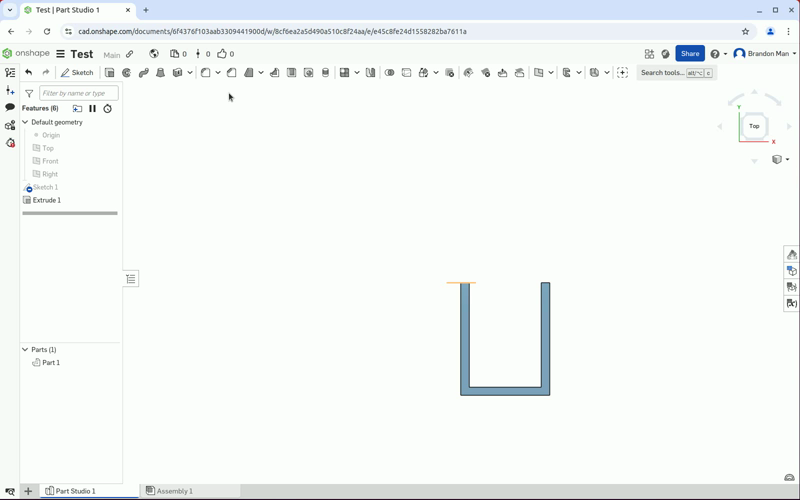
mouse_move(73, 352)
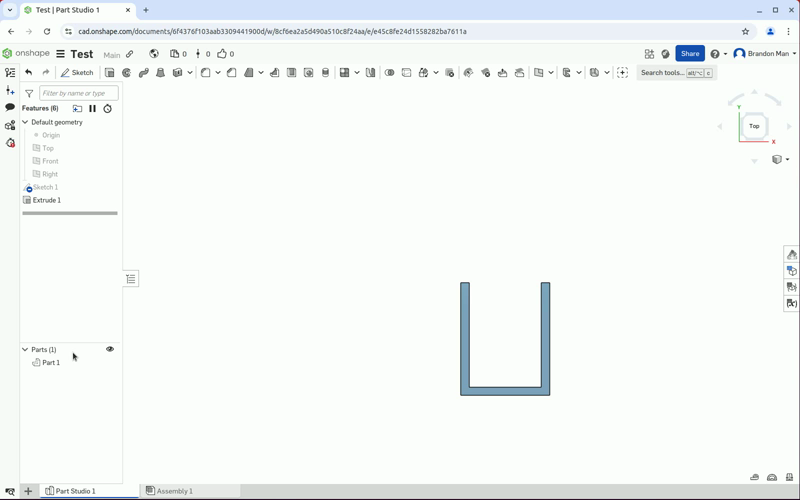
key(y)
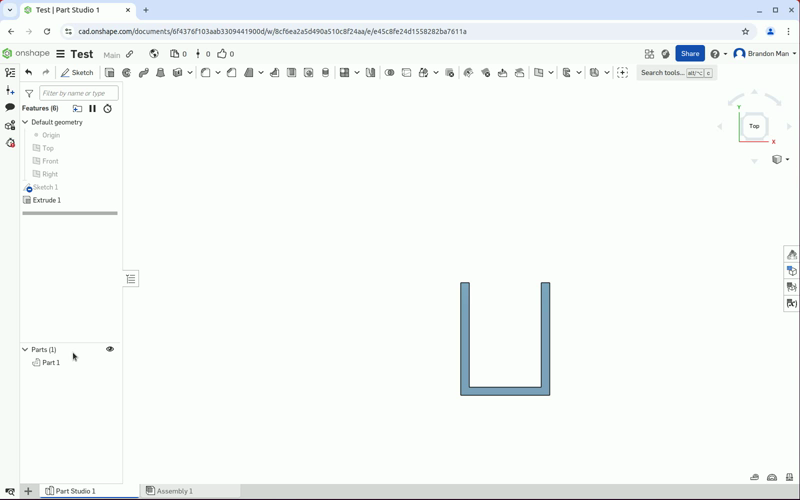
key(shift+p)
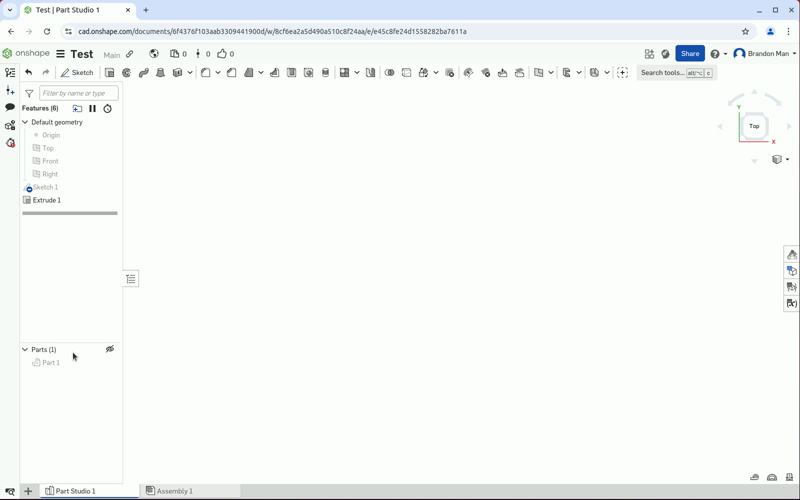
key(space)
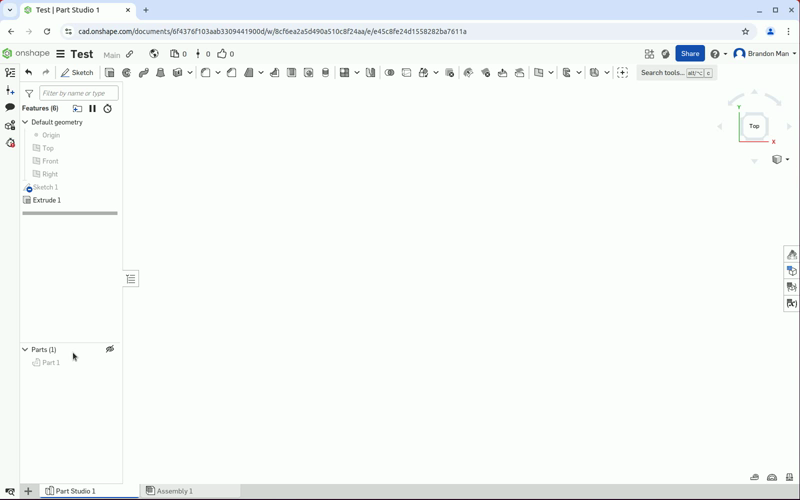
key_down(shift)
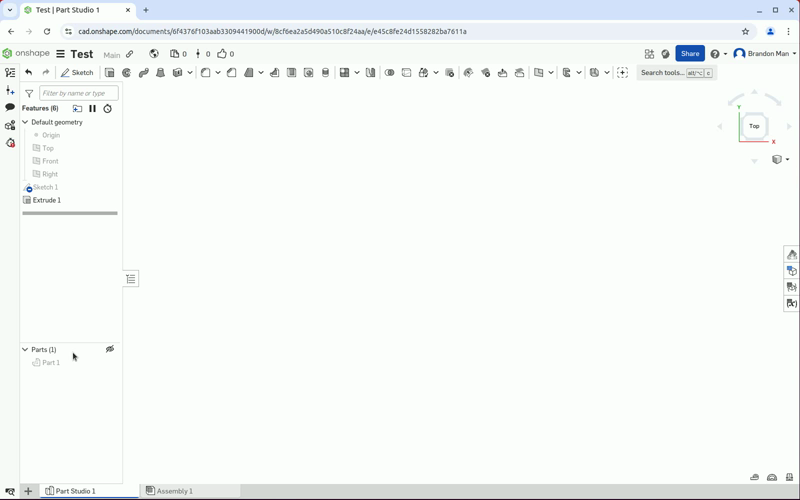
key(up)
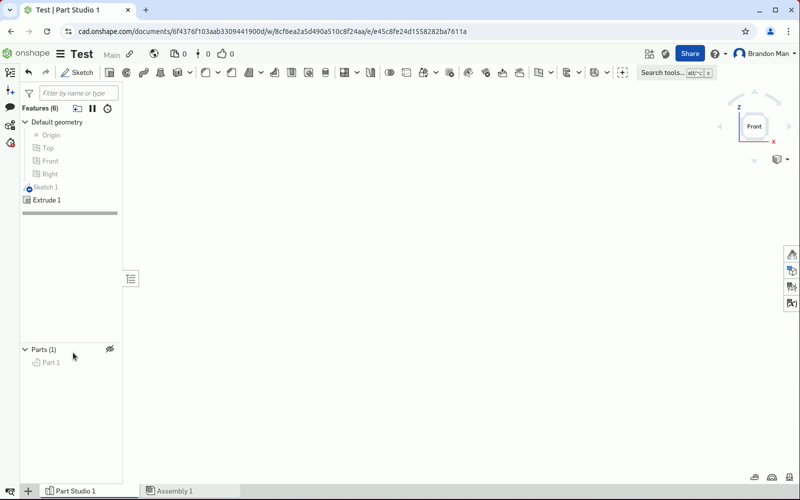
key_up(shift)
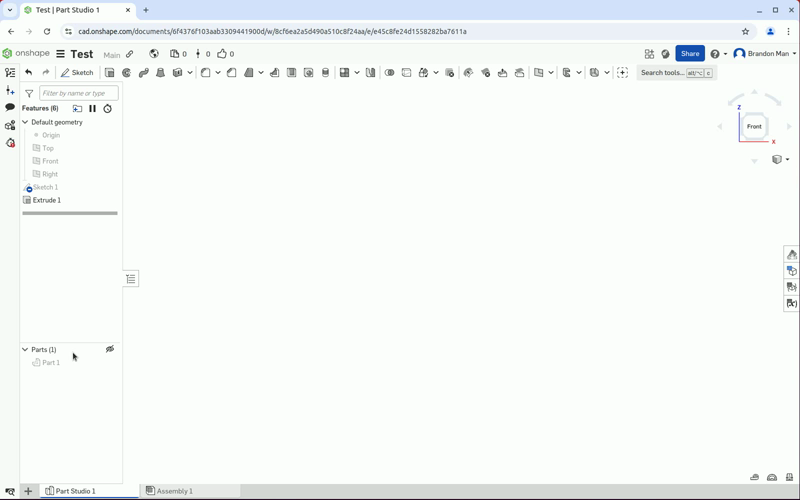
key(space)
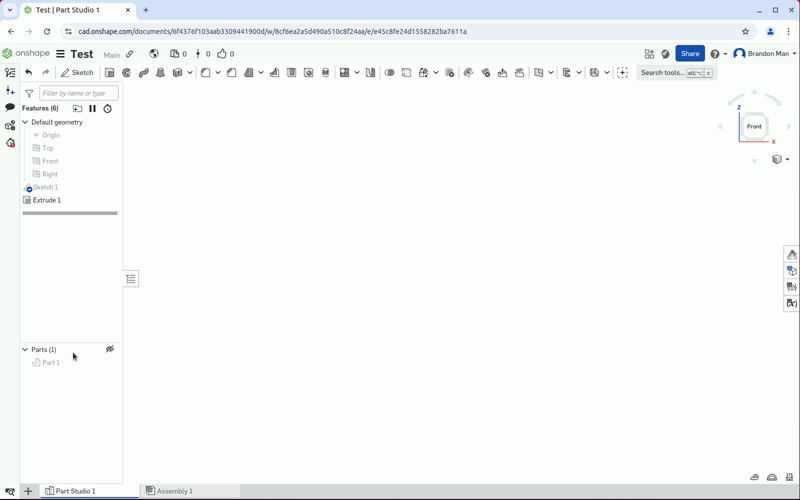
key_down(shift)
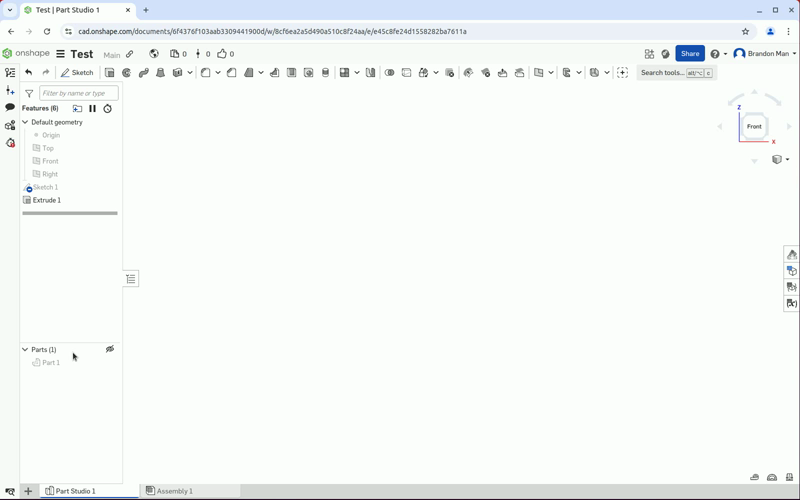
key(left)
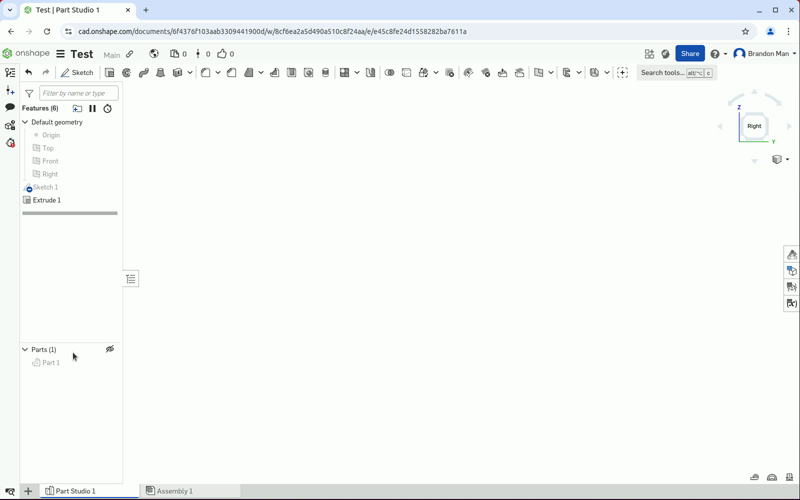
key_up(shift)
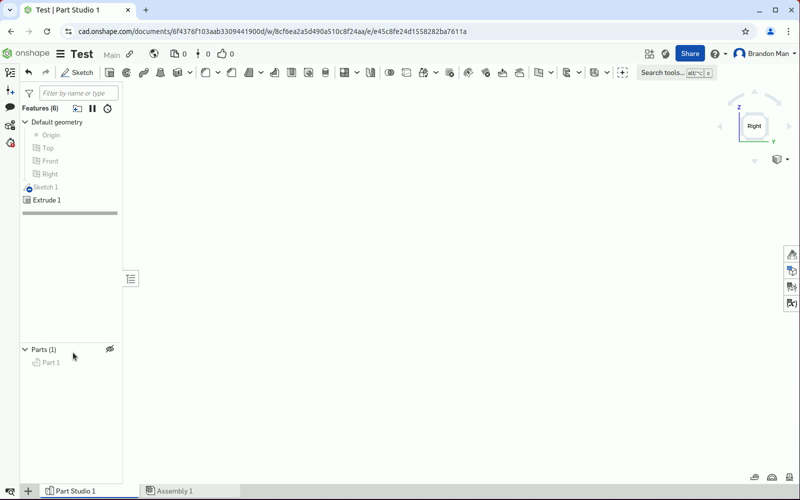
mouse_move(73, 352)
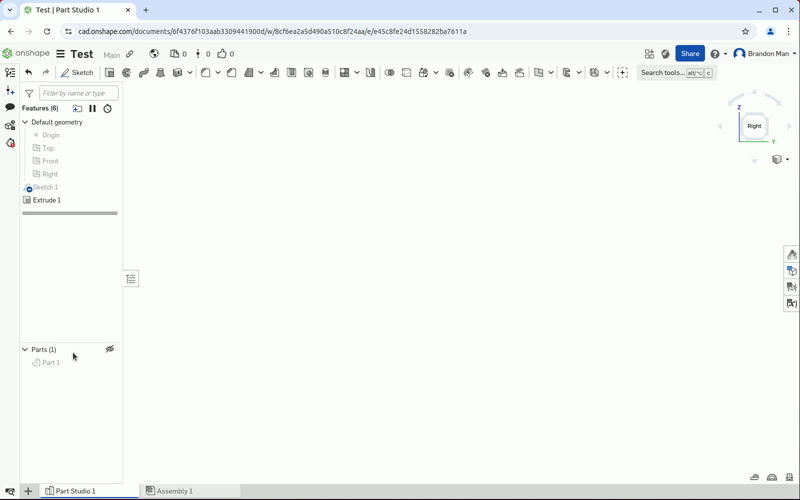
key(shift+y)
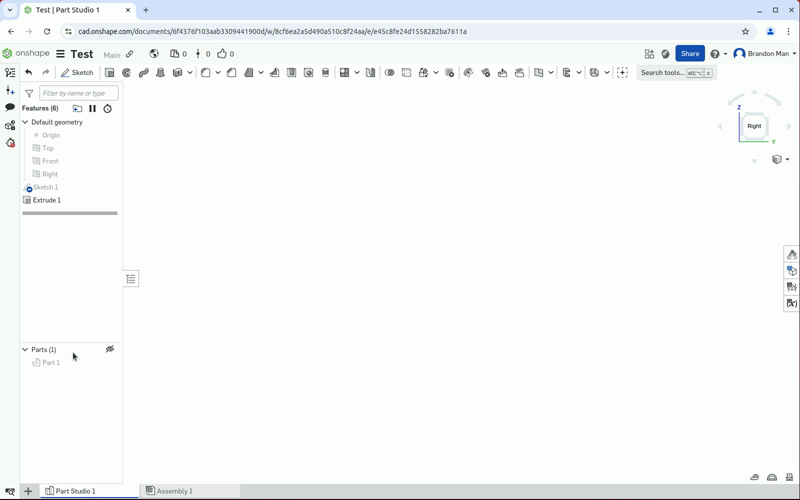
key(shift+s)
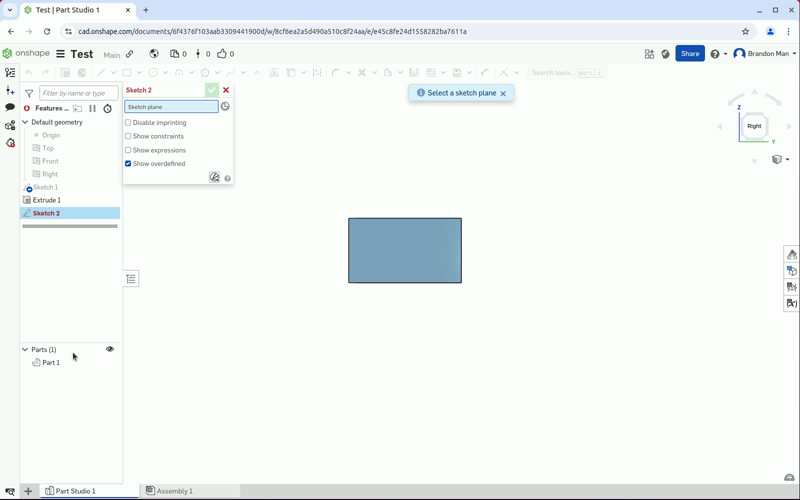
mouse_move(73, 176)
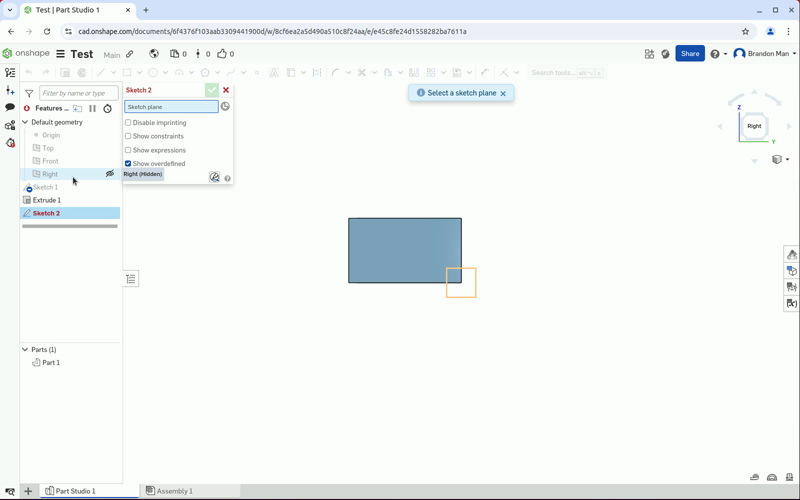
click(73, 176)
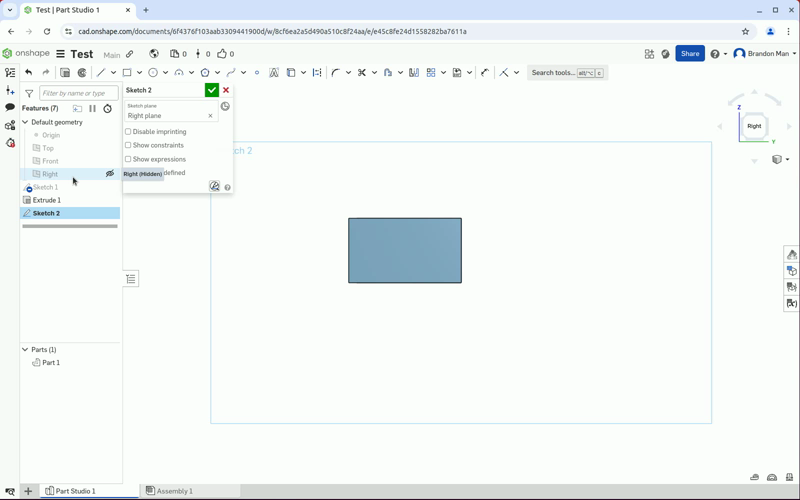
mouse_move(73, 352)
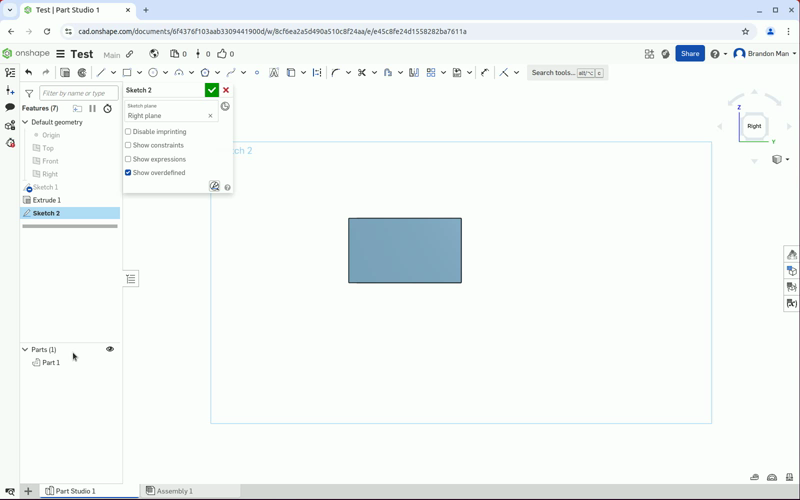
key(y)
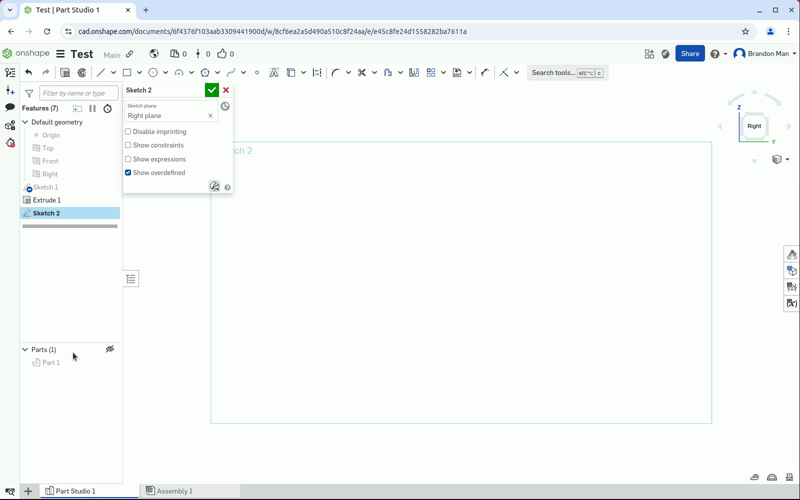
key(a)
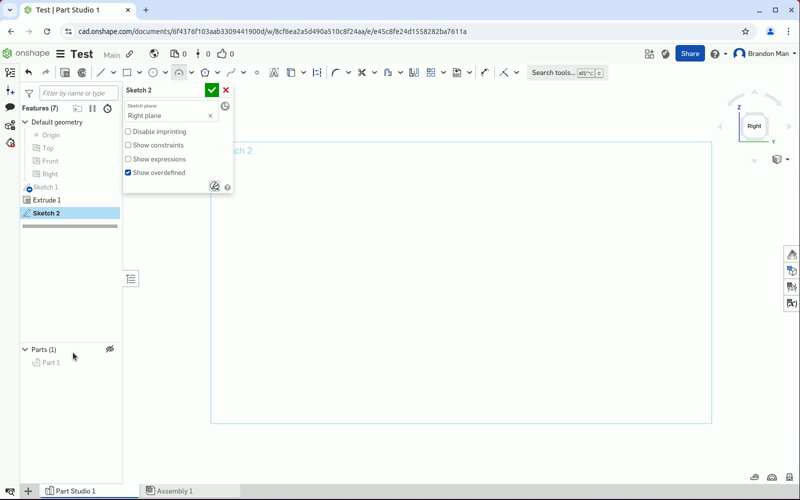
key_down(shift)
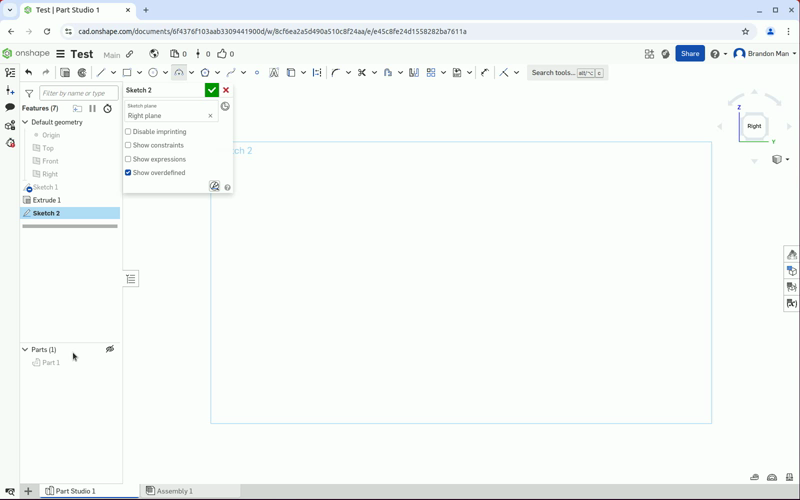
mouse_move(429, 218)
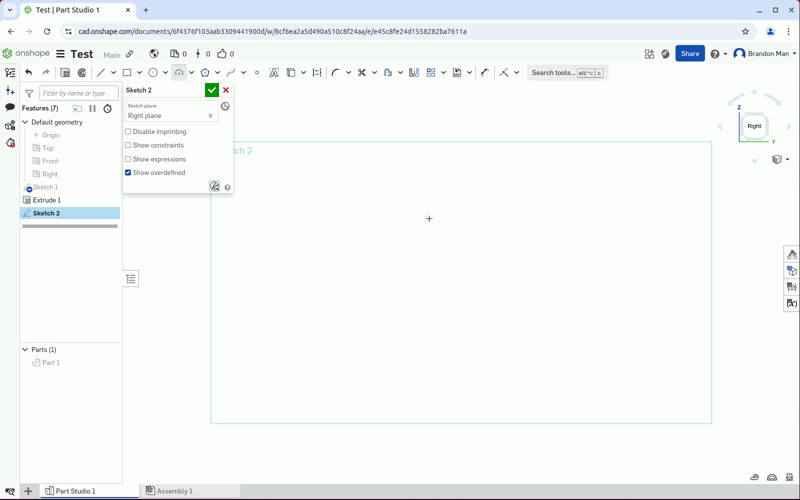
click(429, 218)
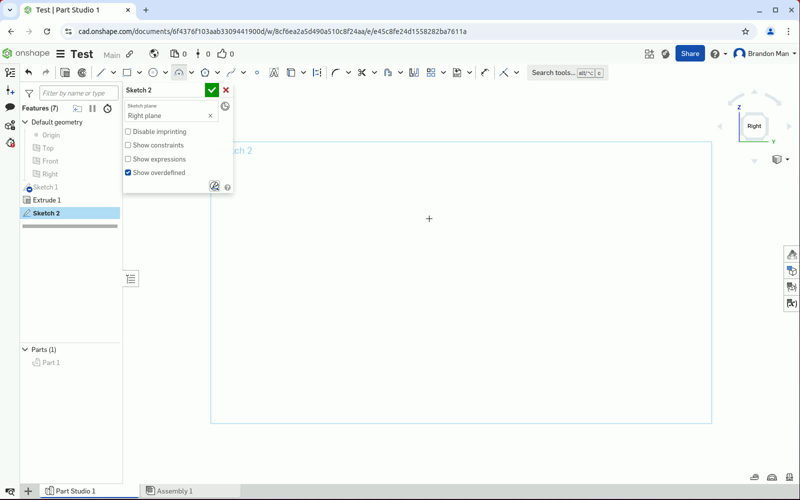
key_up(shift)
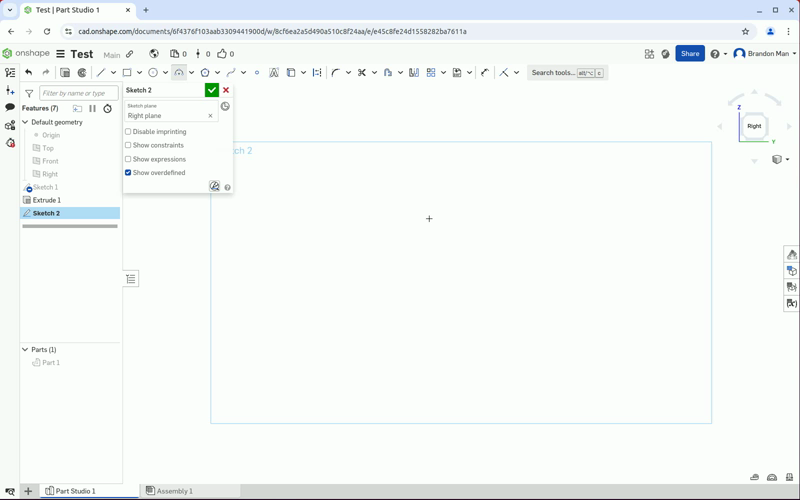
key_down(shift)
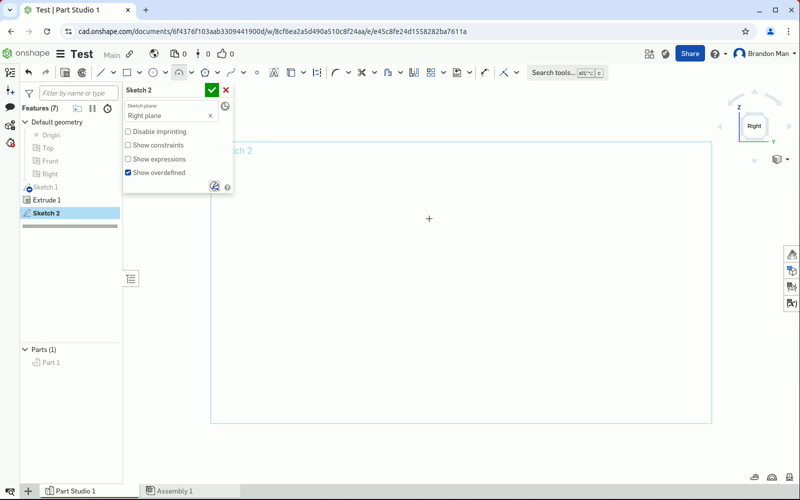
mouse_move(461, 250)
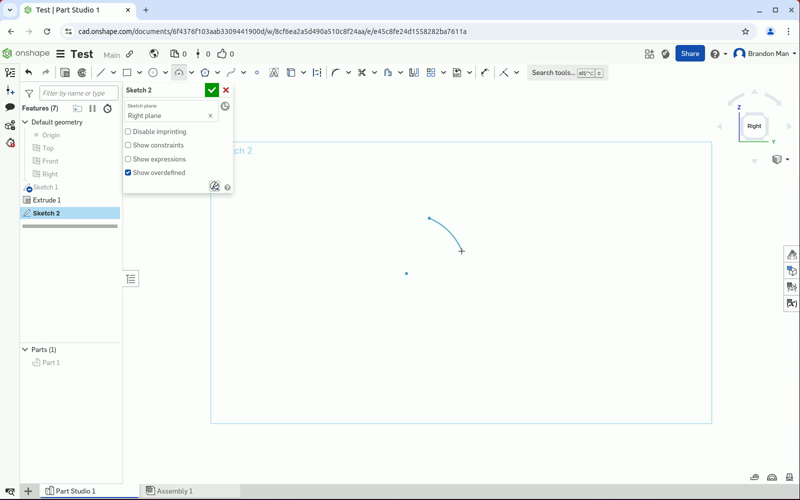
click(461, 250)
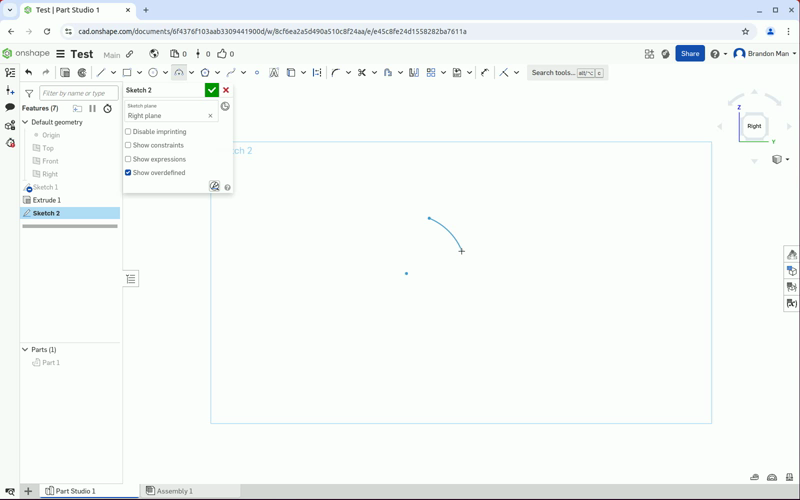
mouse_move(452, 228)
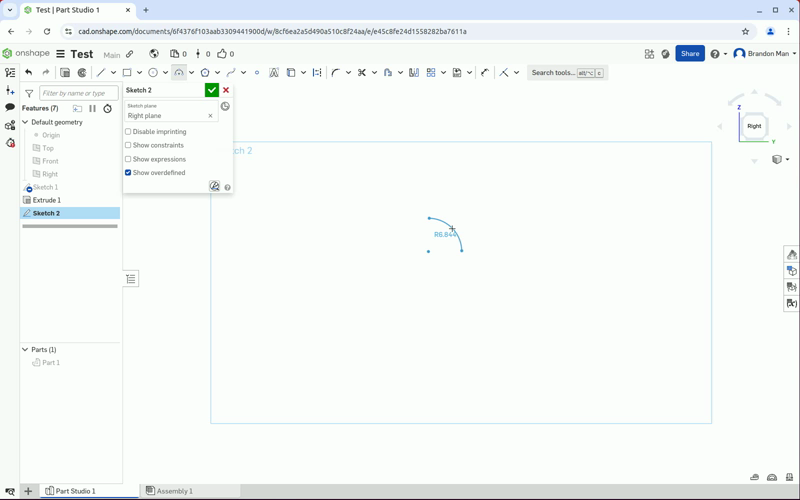
click(452, 228)
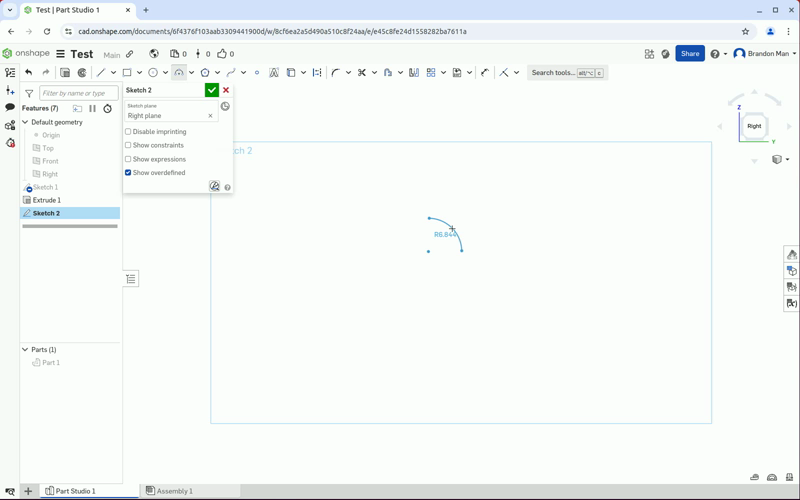
key_up(shift)
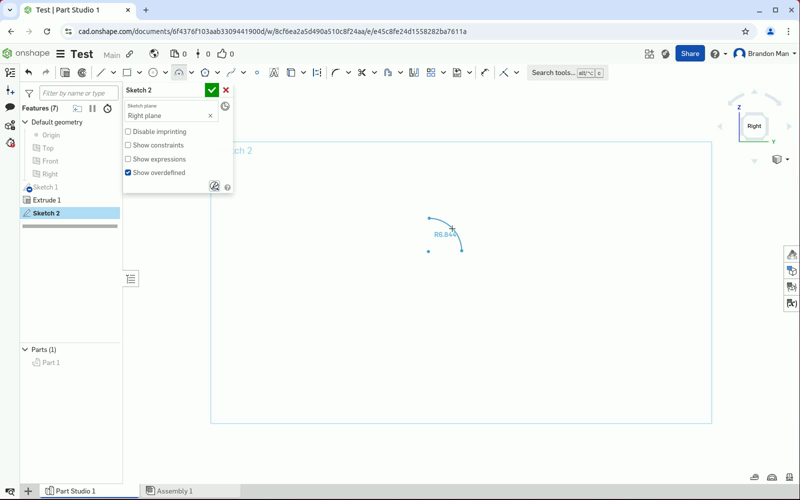
key(esc)
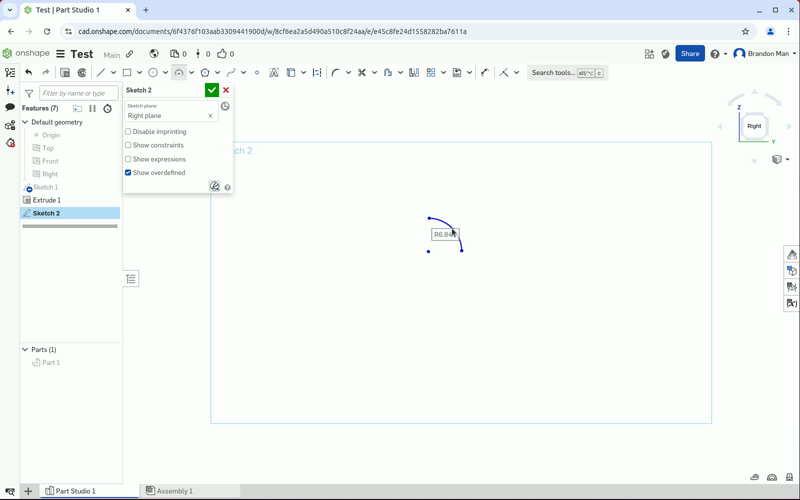
key(l)
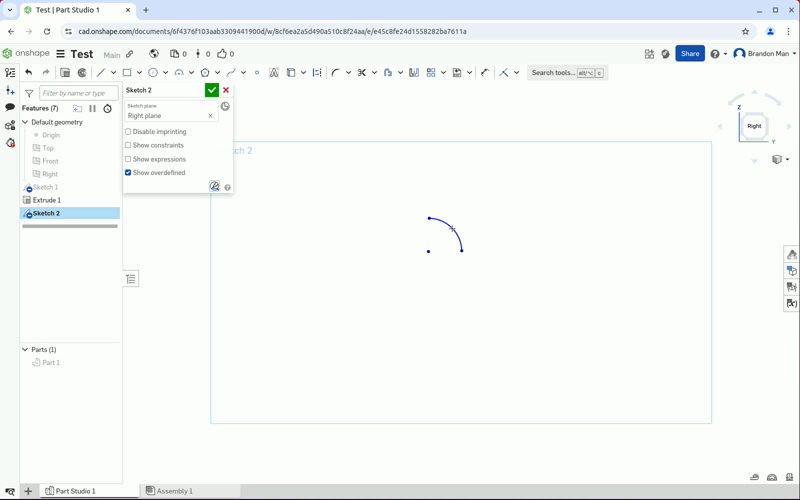
mouse_move(461, 250)
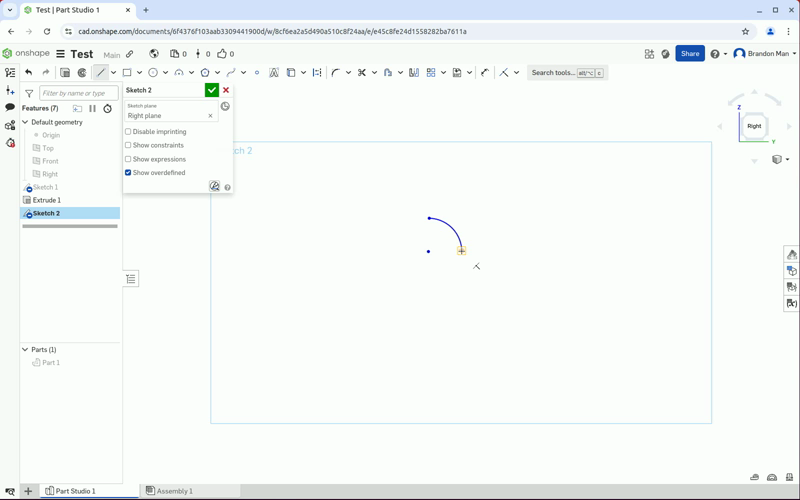
click(461, 250)
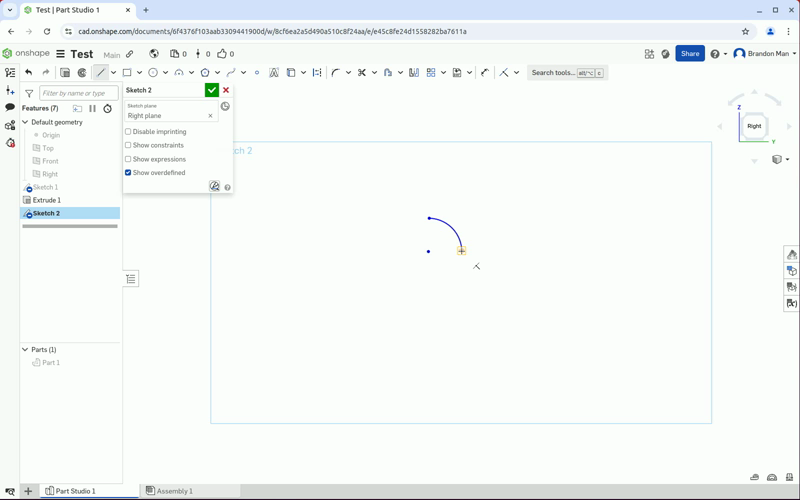
key_down(shift)
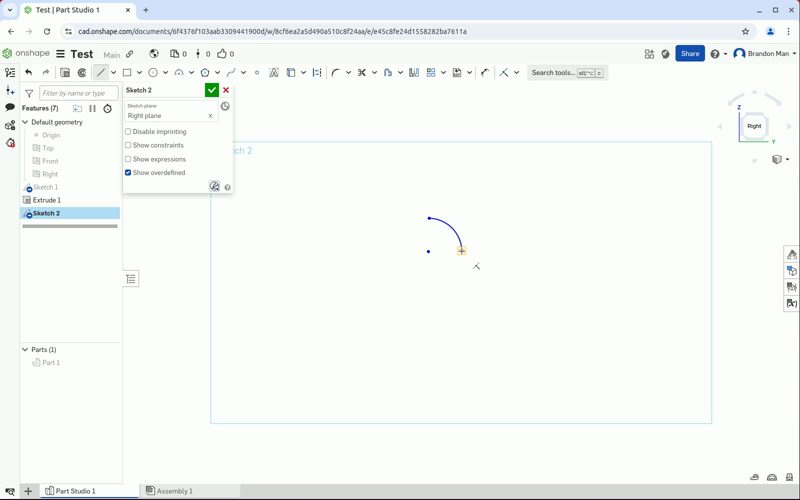
mouse_move(491, 250)
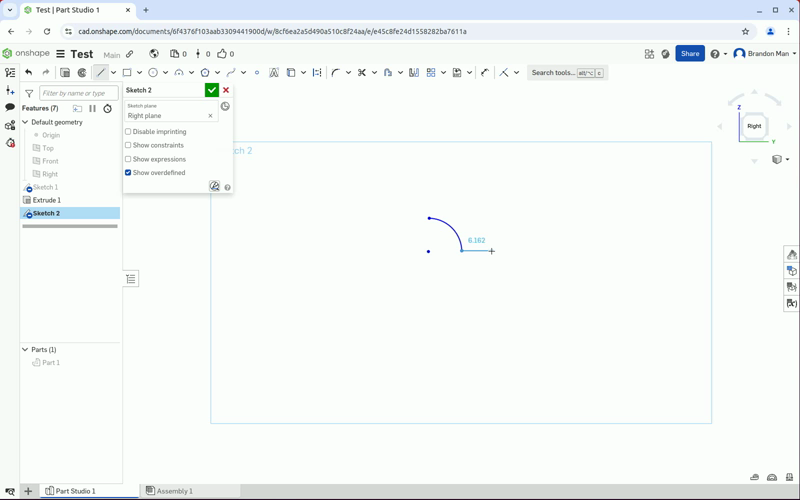
mouse_move(461, 218)
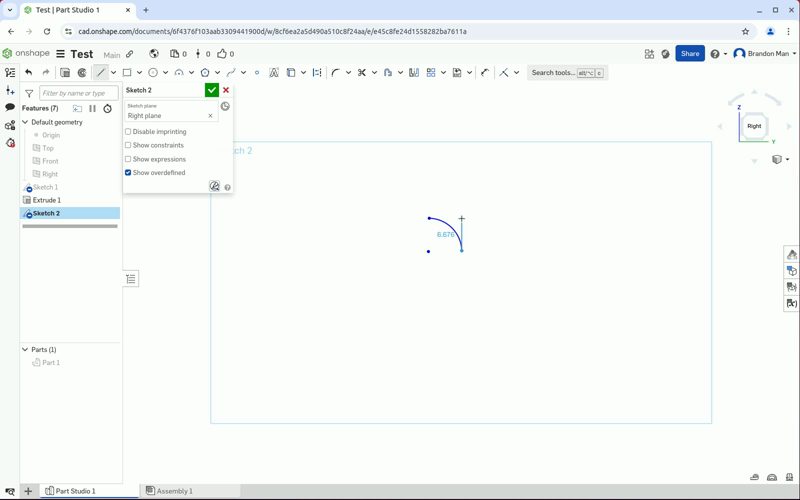
click(461, 218)
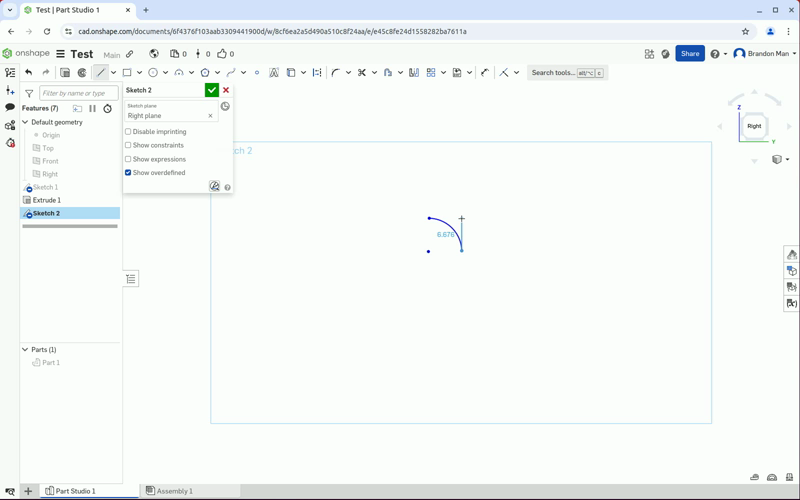
key_up(shift)
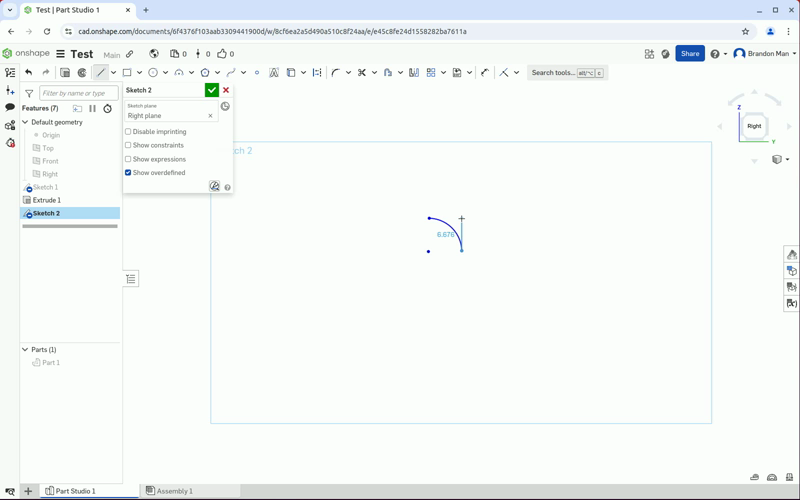
mouse_move(491, 218)
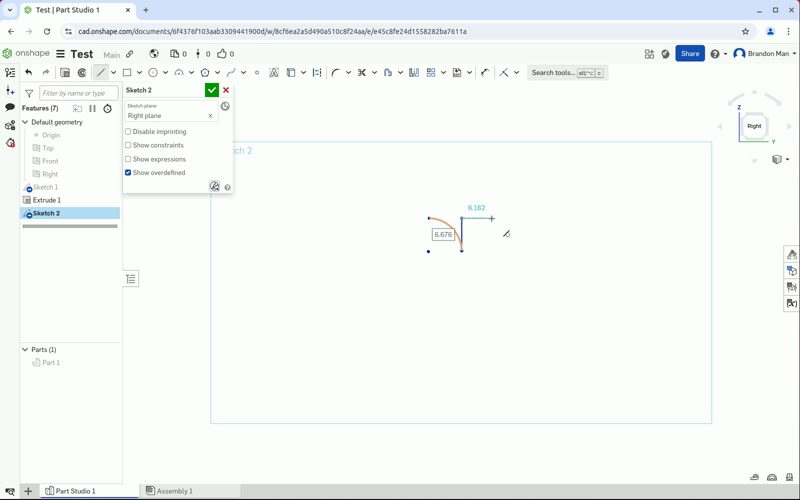
key_down(shift)
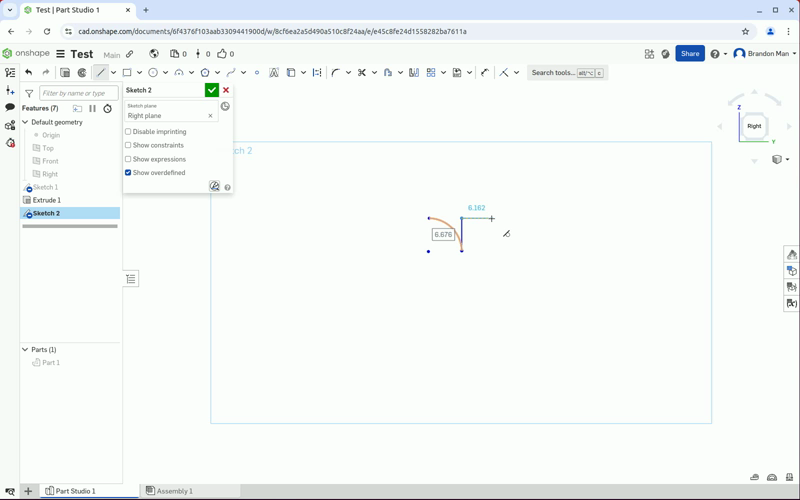
mouse_move(429, 218)
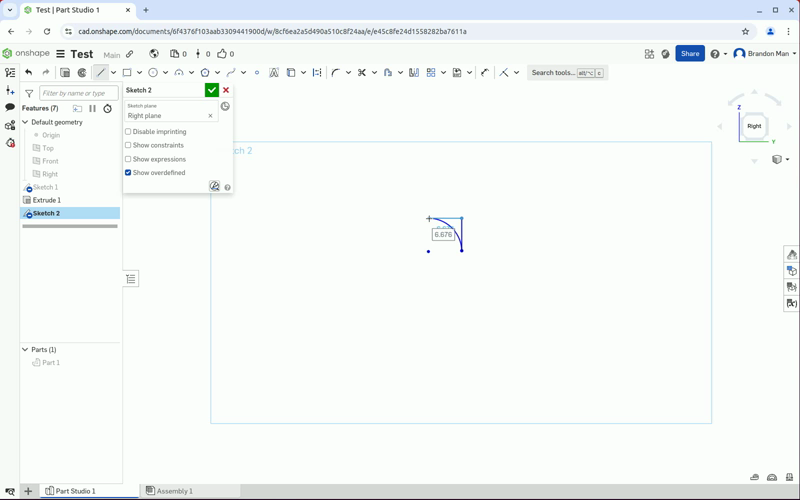
key_up(shift)
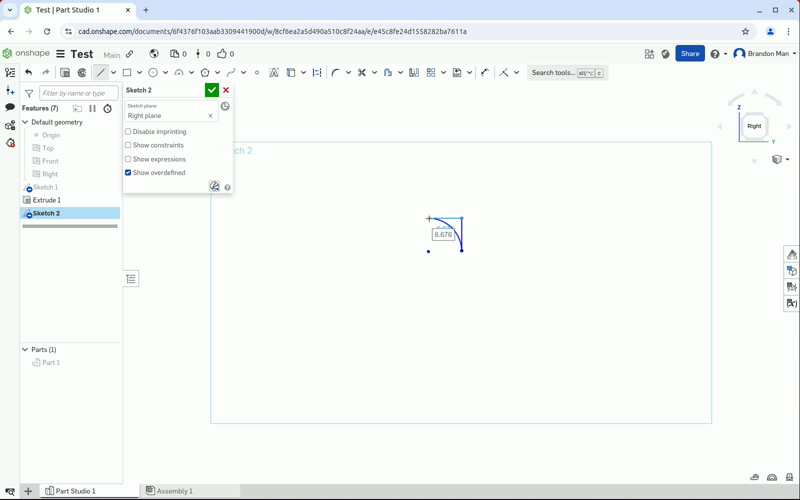
click(429, 218)
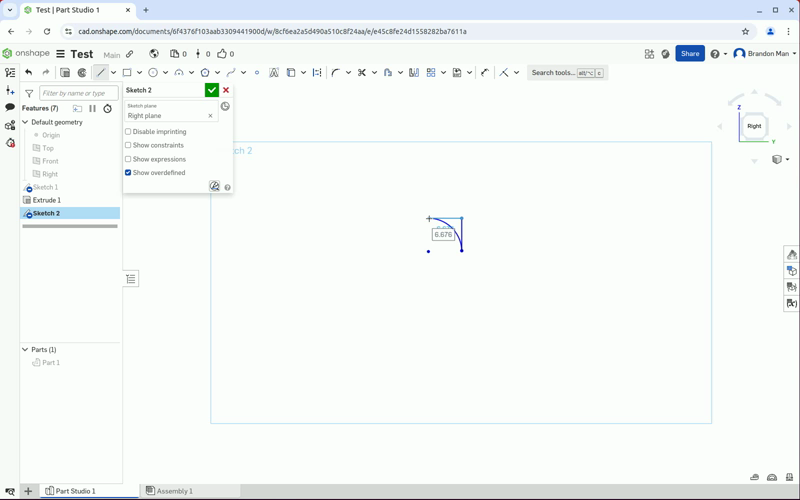
key(esc)
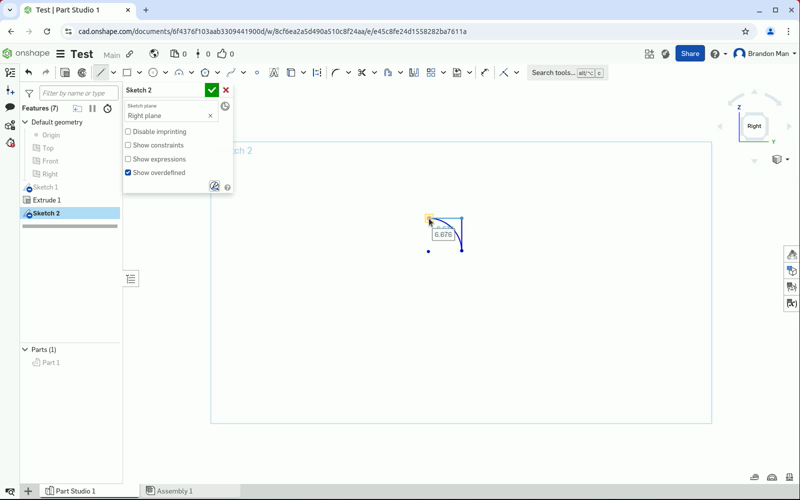
mouse_move(456, 220)
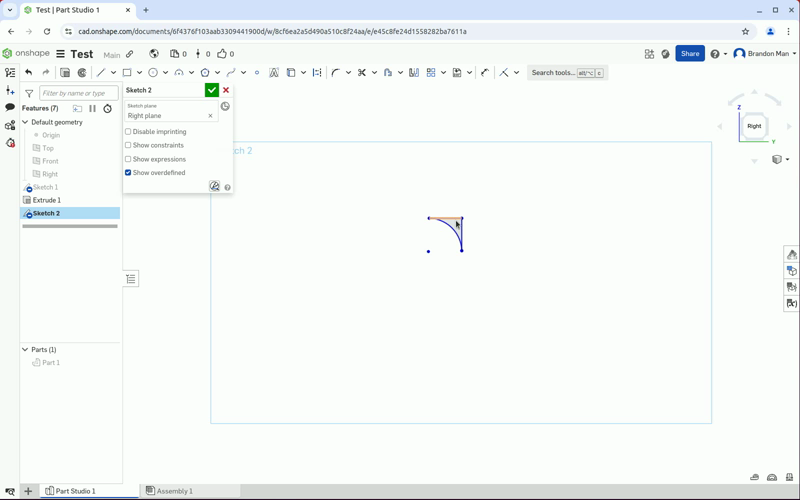
scroll(6)
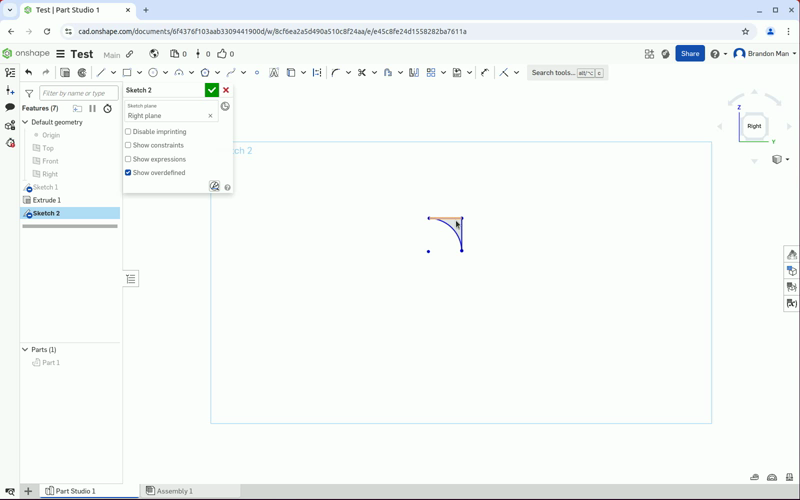
scroll(6)
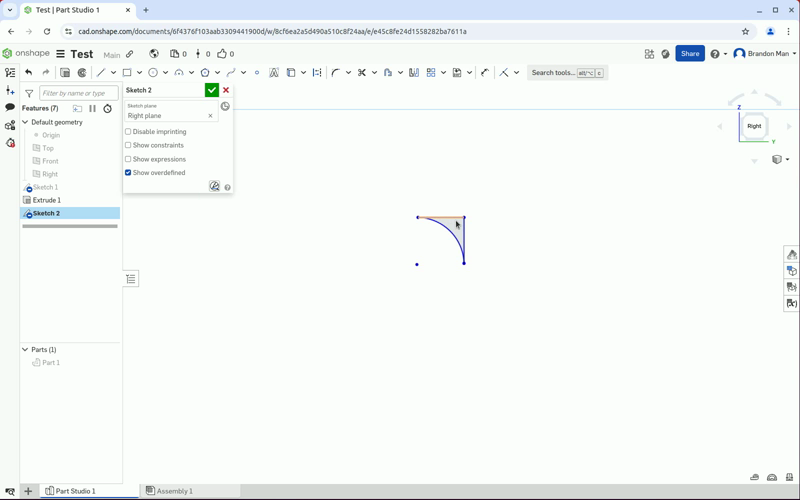
scroll(6)
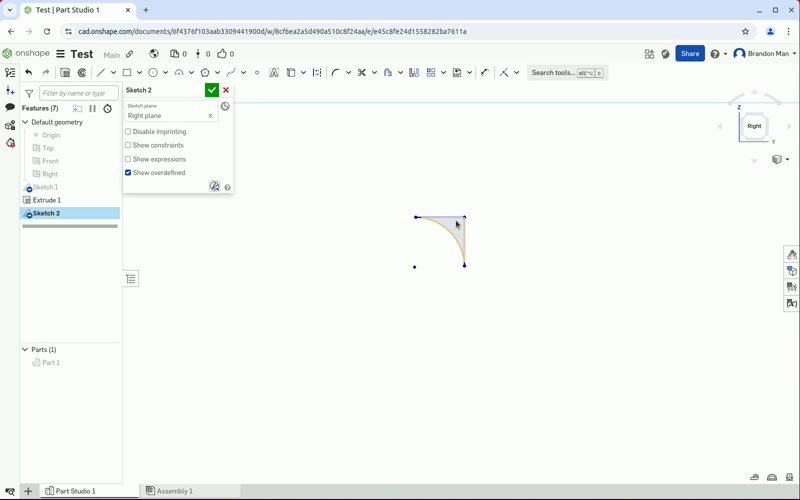
scroll(6)
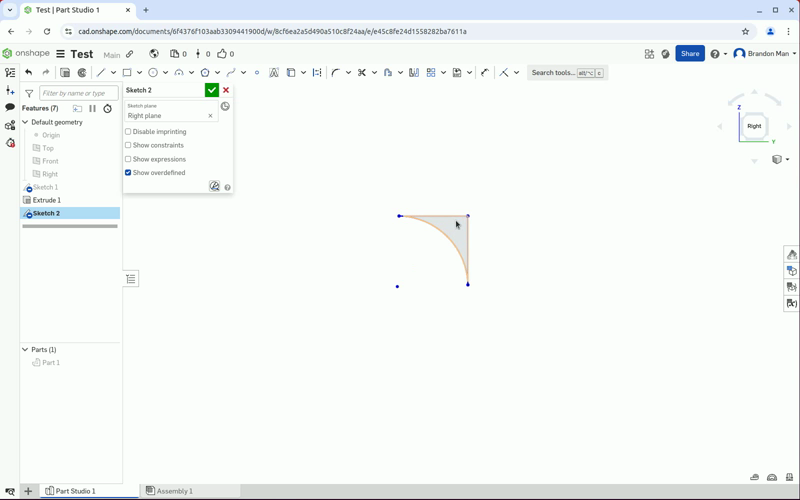
scroll(6)
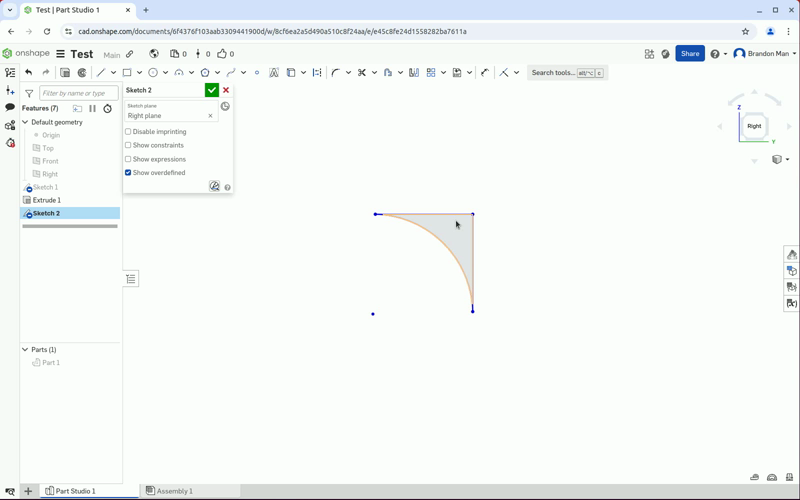
scroll(6)
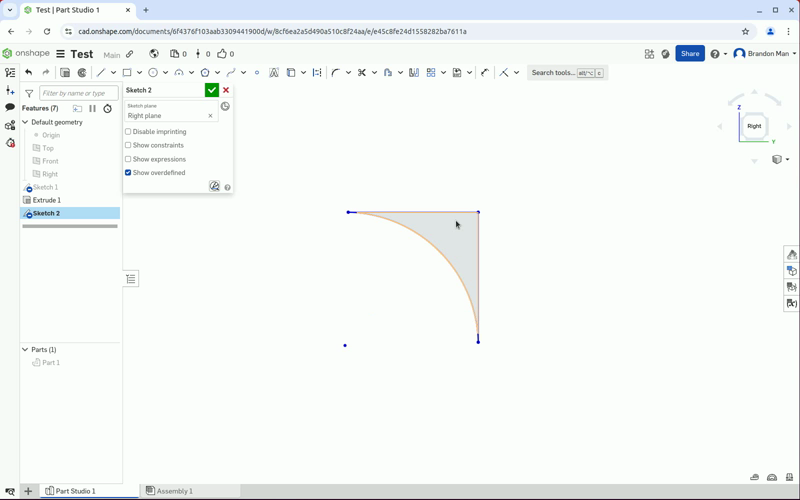
scroll(6)
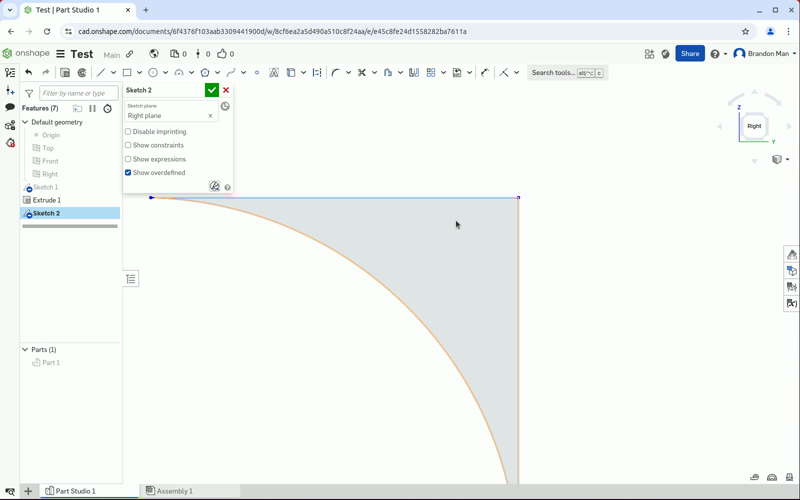
click(456, 220)
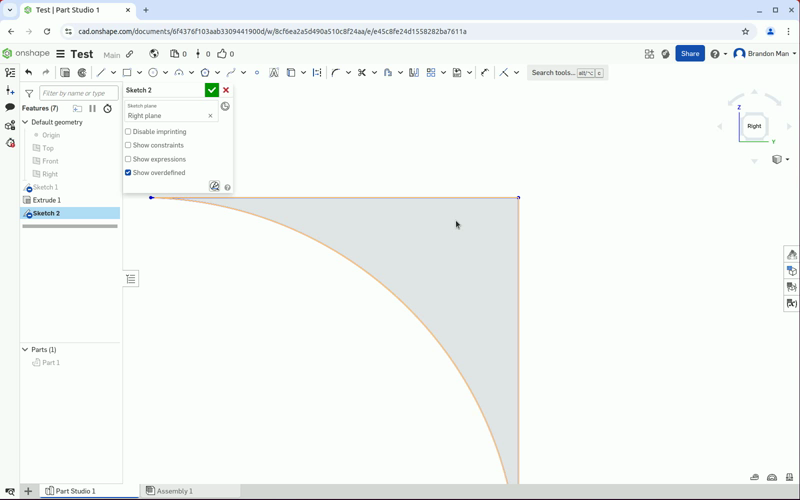
scroll(-6)
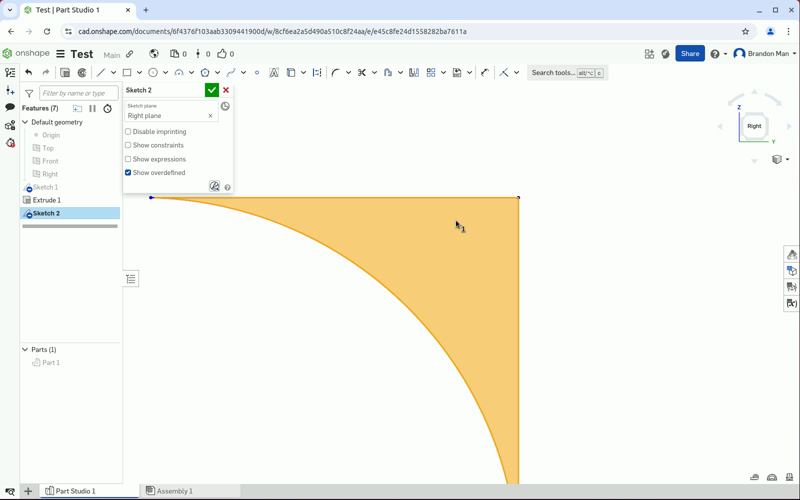
scroll(-6)
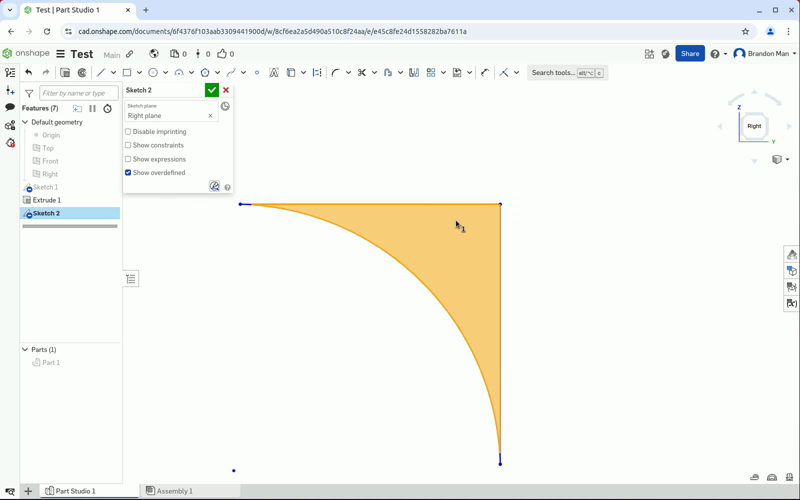
scroll(-6)
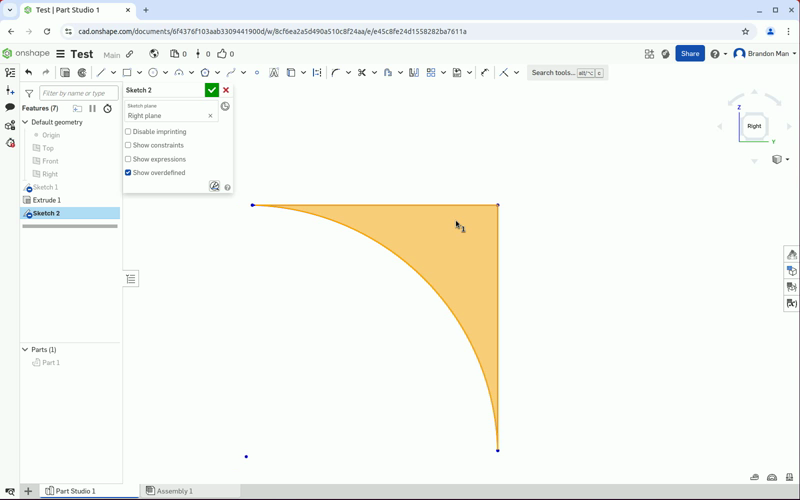
scroll(-6)
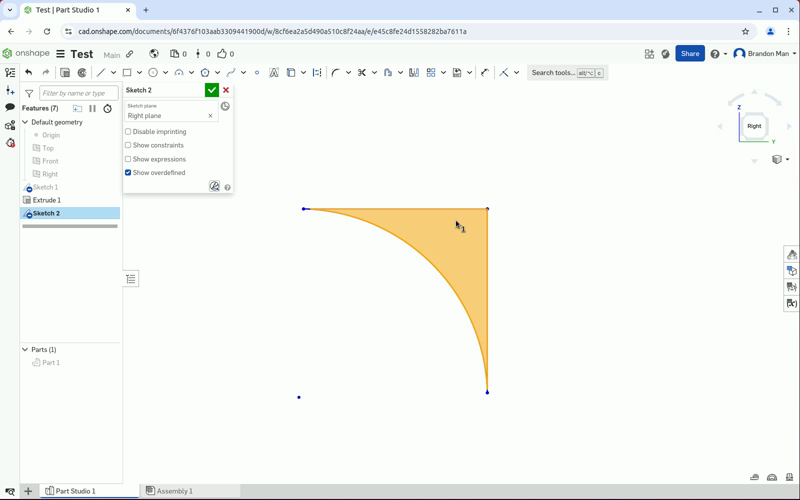
scroll(-6)
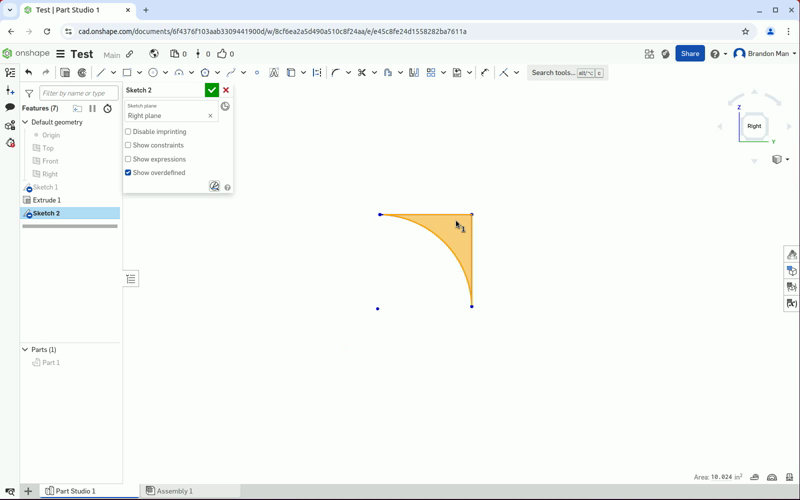
scroll(-6)
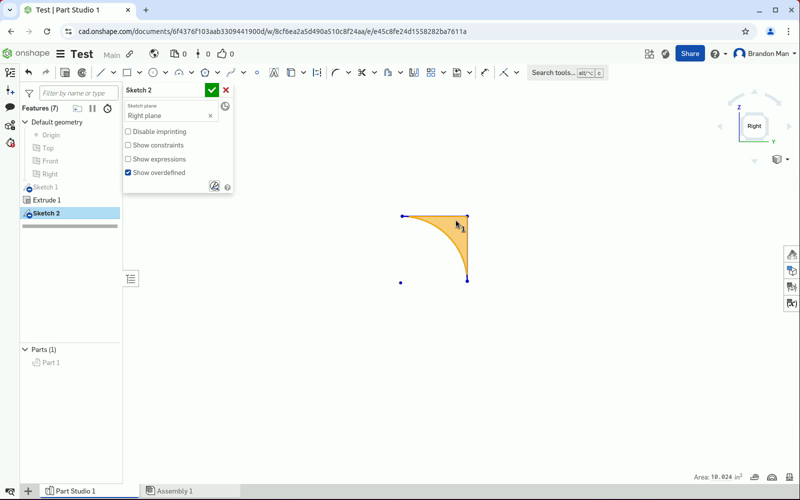
scroll(-6)
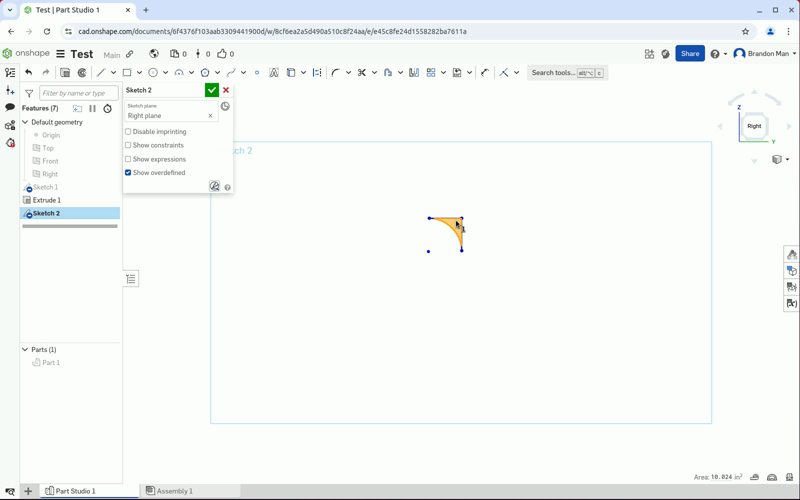
mouse_move(73, 352)
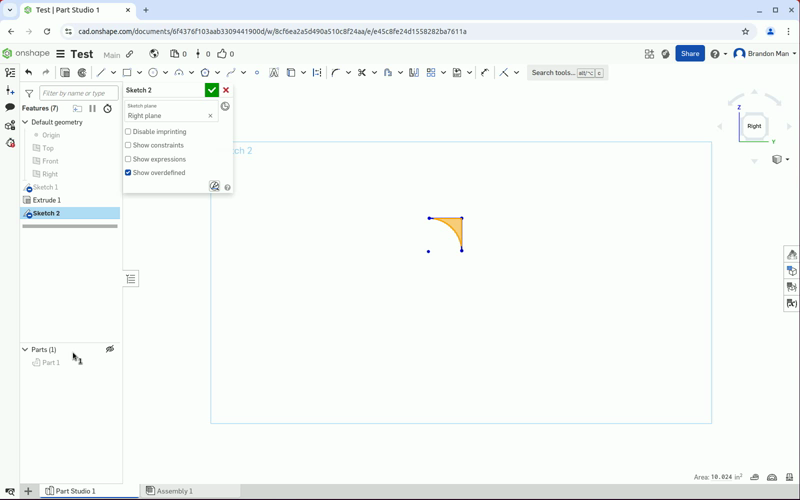
key(shift+y)
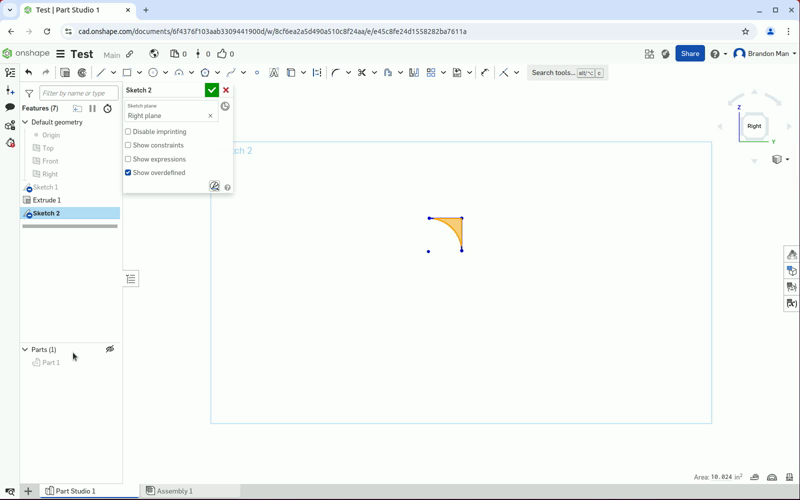
key(shift+e)
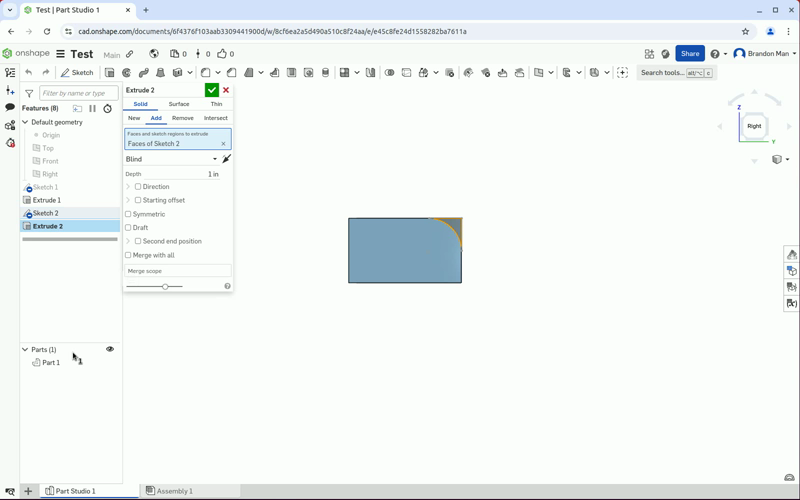
mouse_move(143, 106)
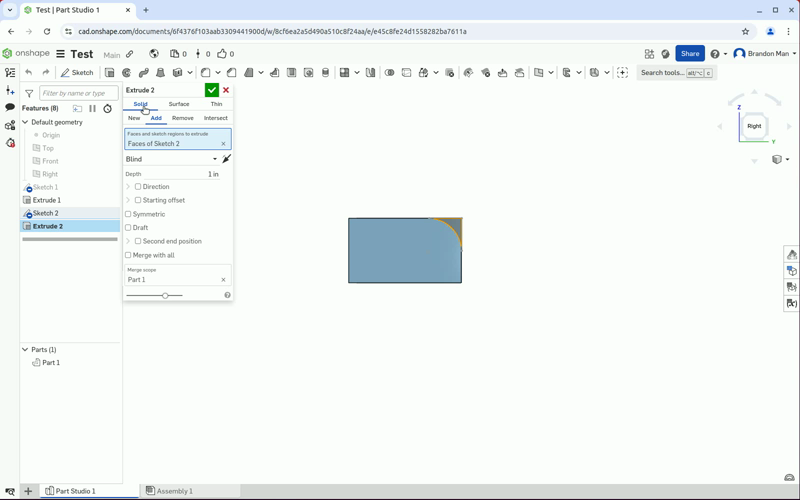
click(143, 106)
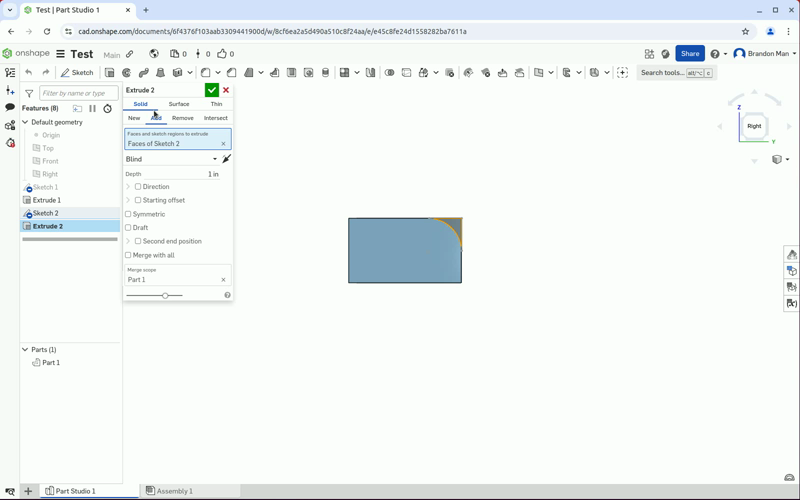
mouse_move(186, 120)
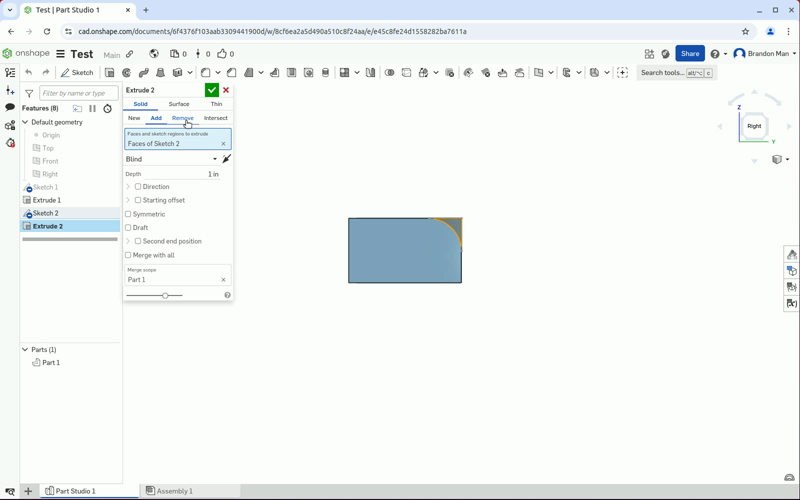
click(186, 120)
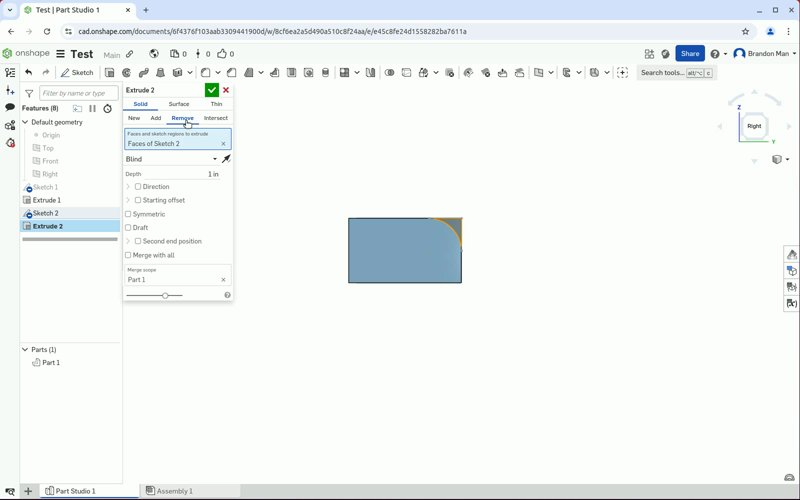
key(tab, 4)
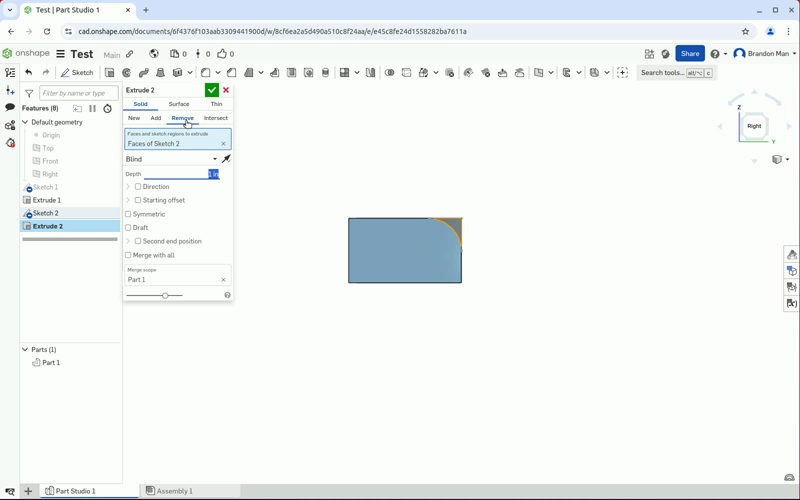
text(-18.053)
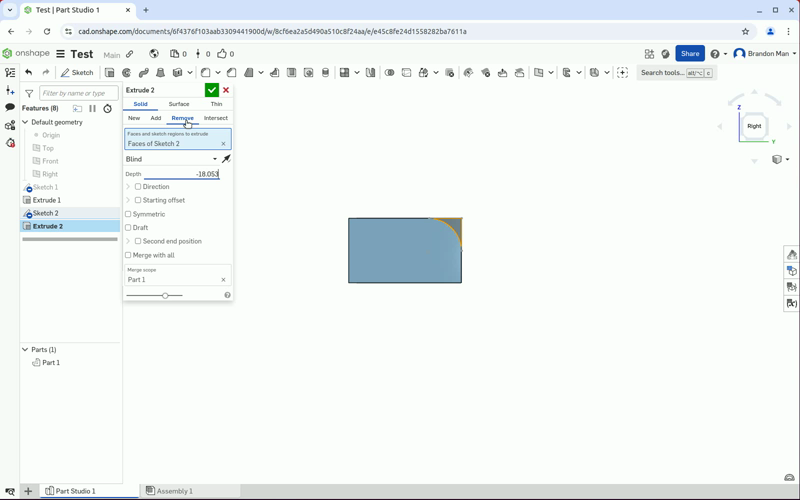
key(tab, 6)
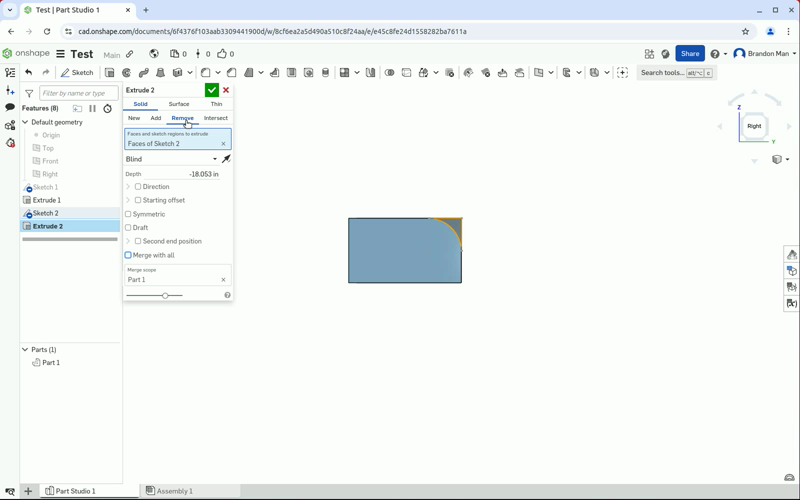
key(space)
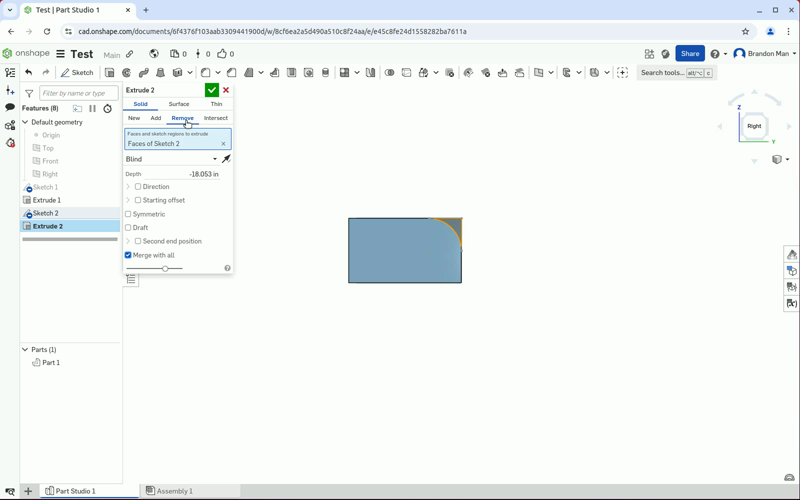
key(enter)
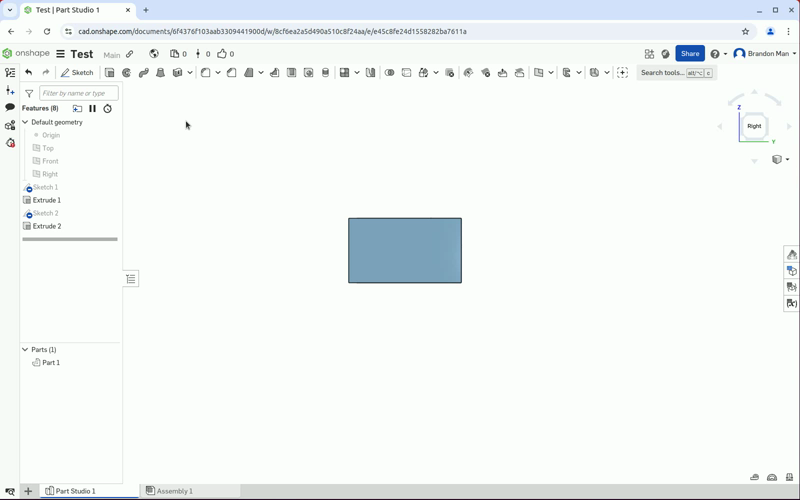
key(shift+h)
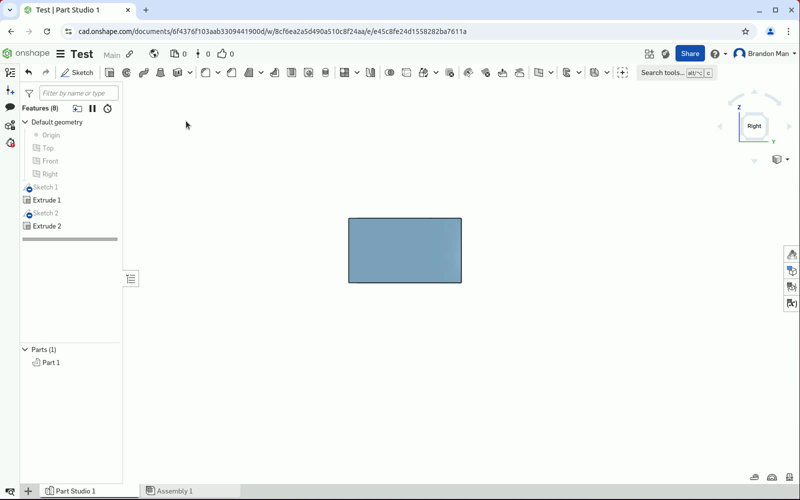
key(shift+h)
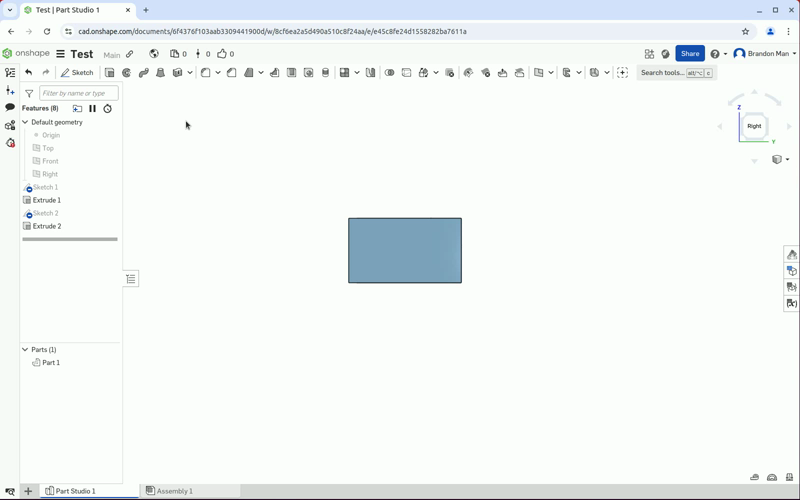
mouse_move(73, 189)
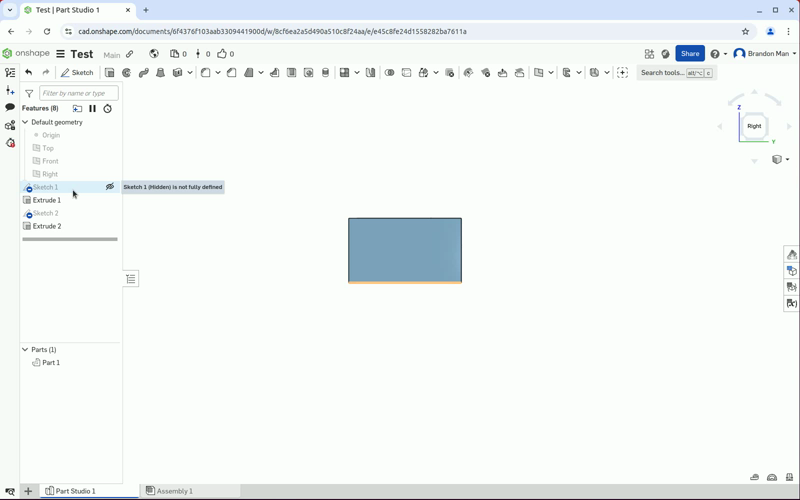
click(73, 189)
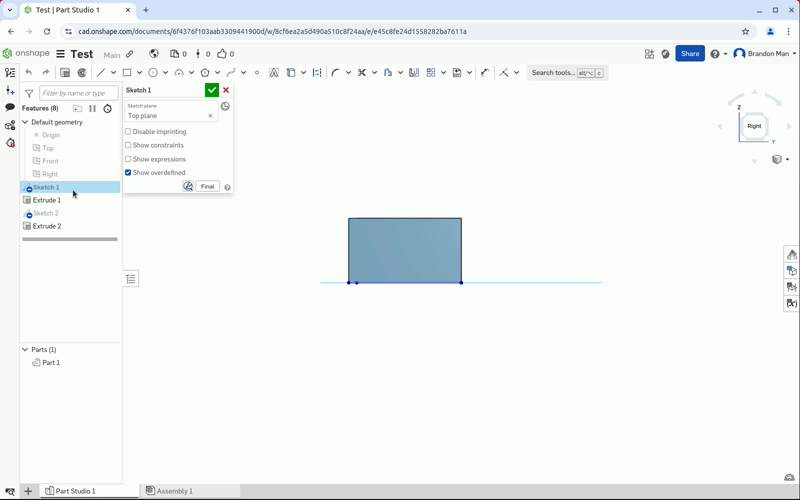
mouse_move(229, 92)
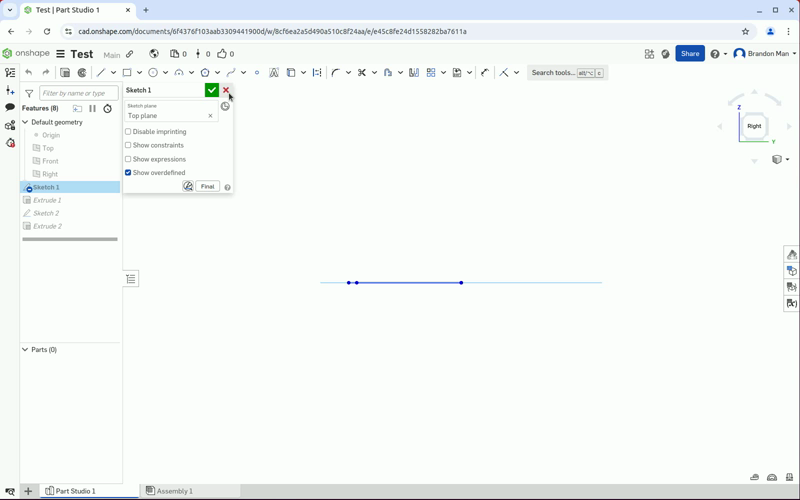
click(229, 92)
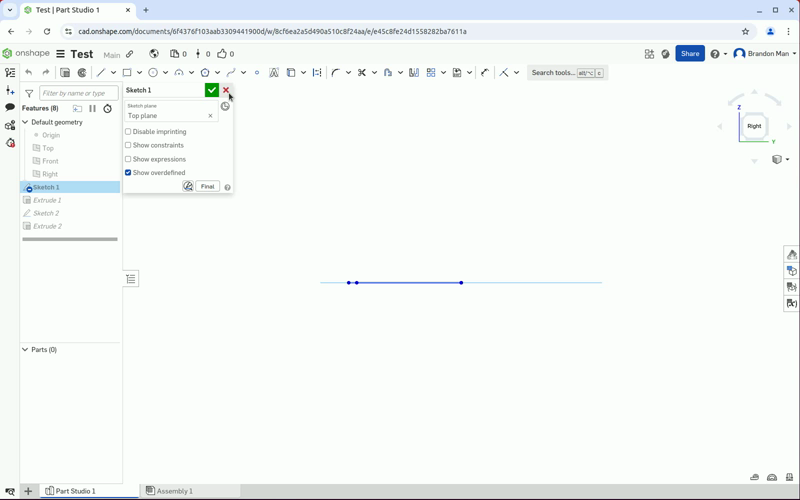
key(shift+s)
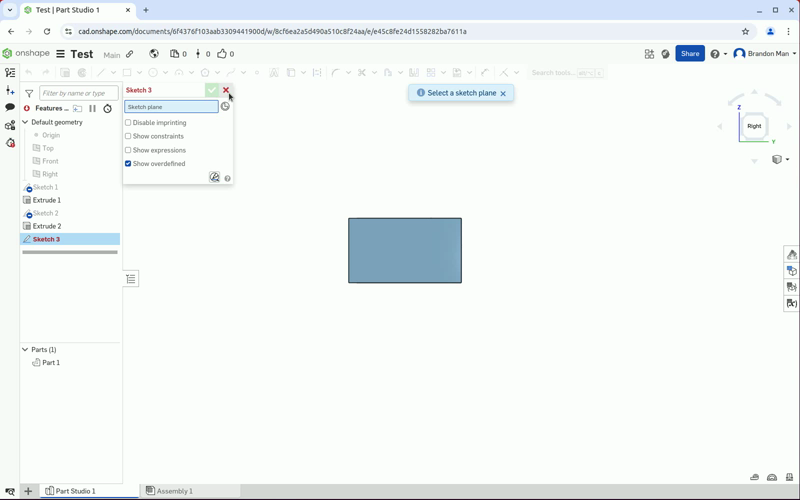
mouse_move(73, 176)
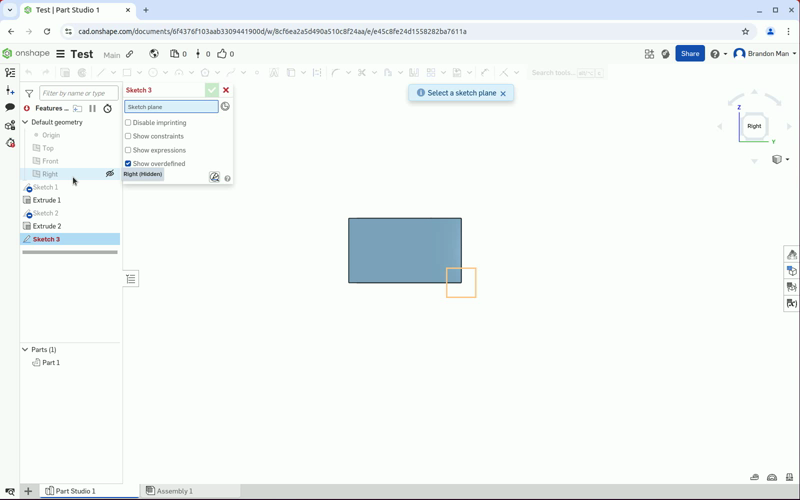
click(73, 176)
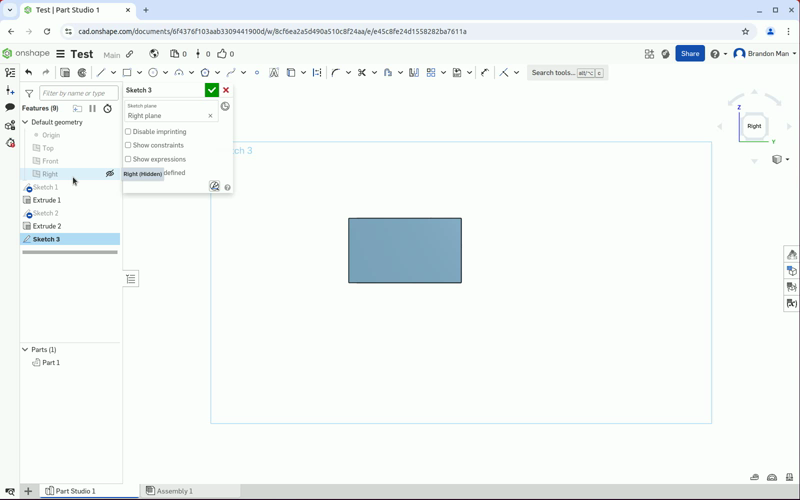
mouse_move(73, 352)
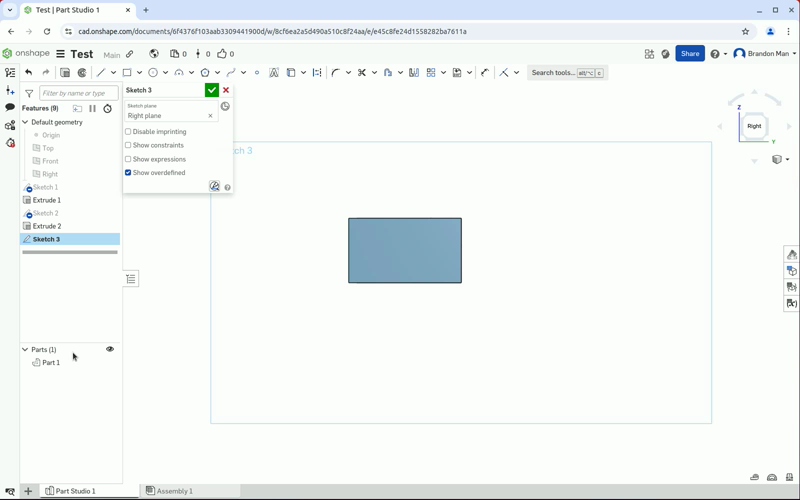
key(y)
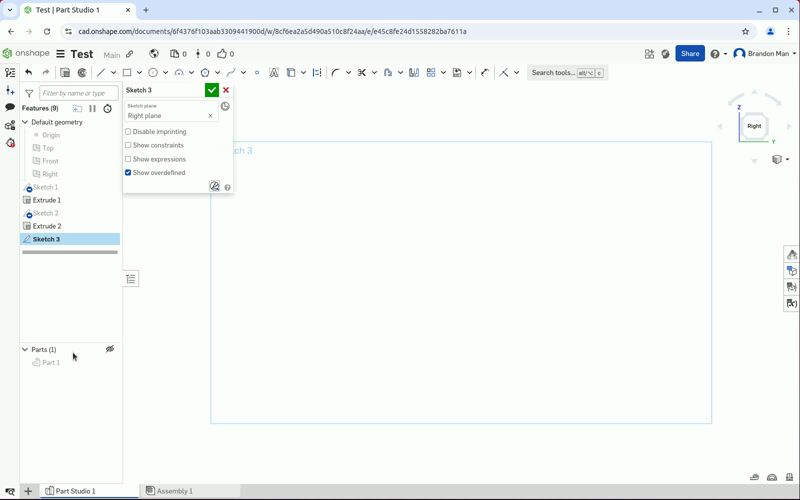
key(l)
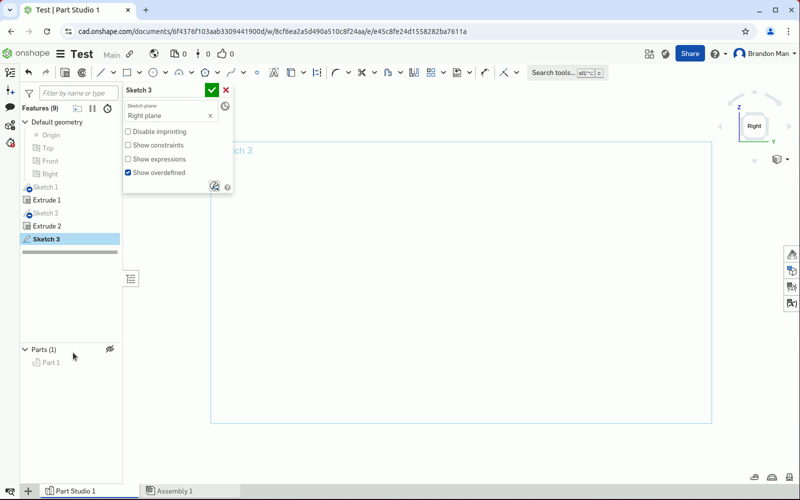
key_down(shift)
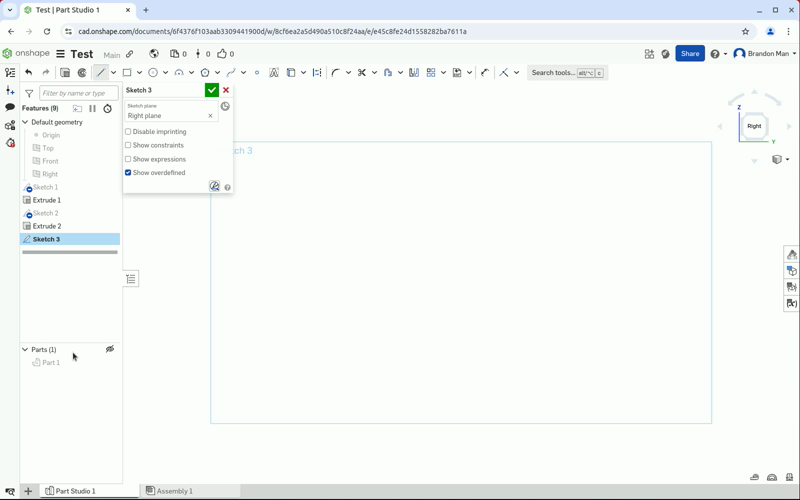
mouse_move(429, 282)
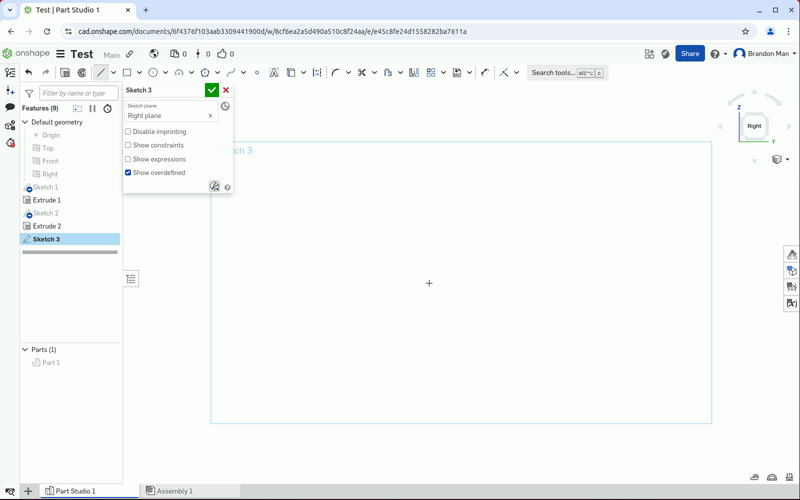
click(429, 282)
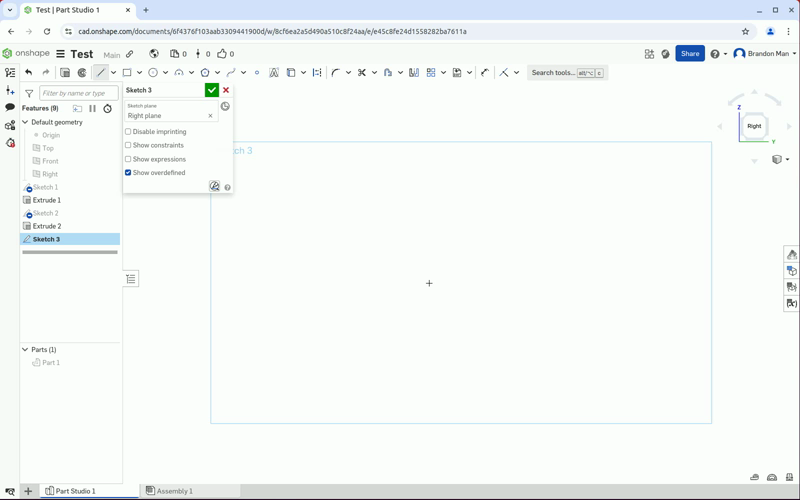
key_up(shift)
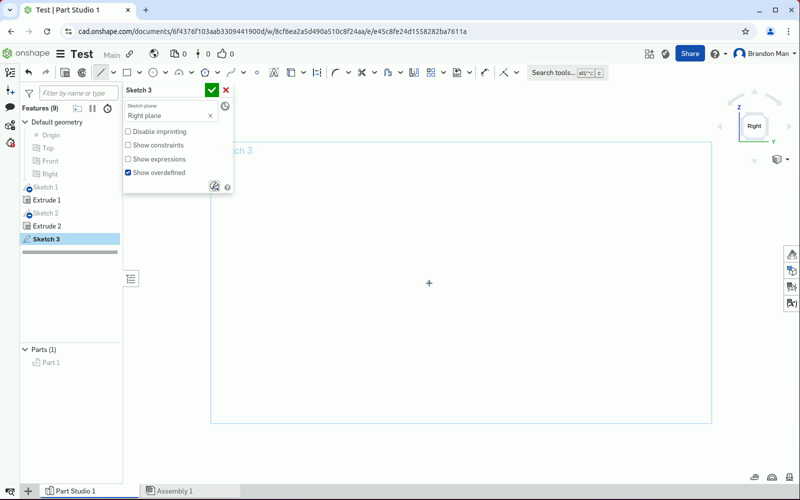
key_down(shift)
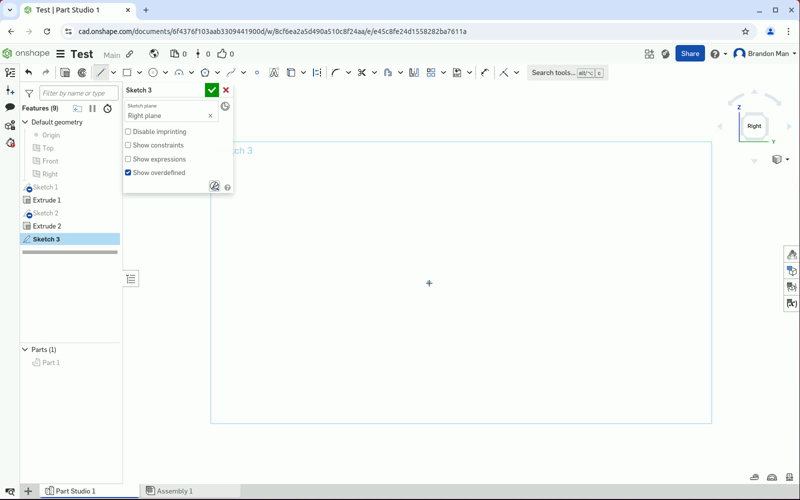
mouse_move(459, 282)
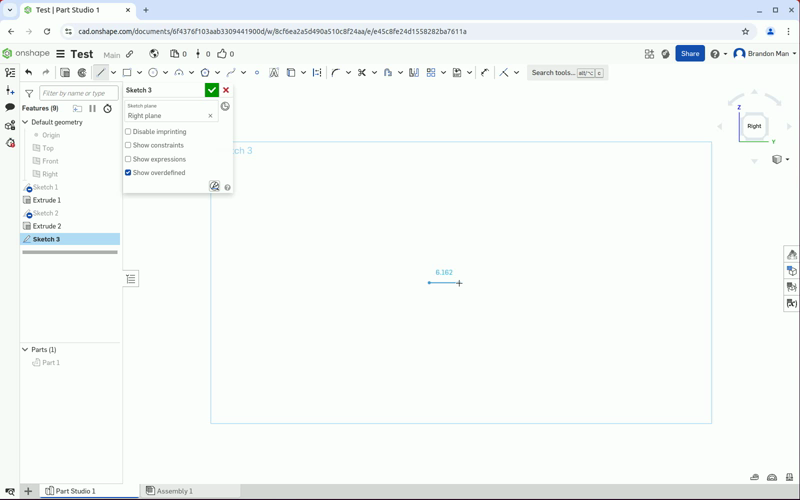
mouse_move(461, 282)
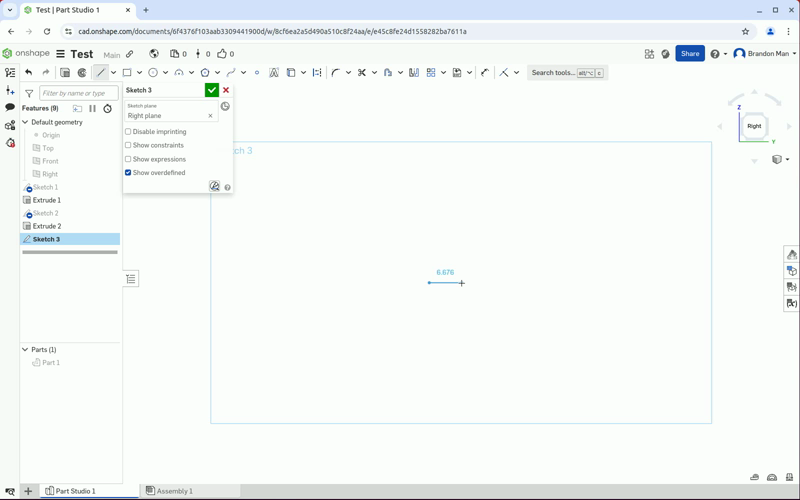
click(461, 282)
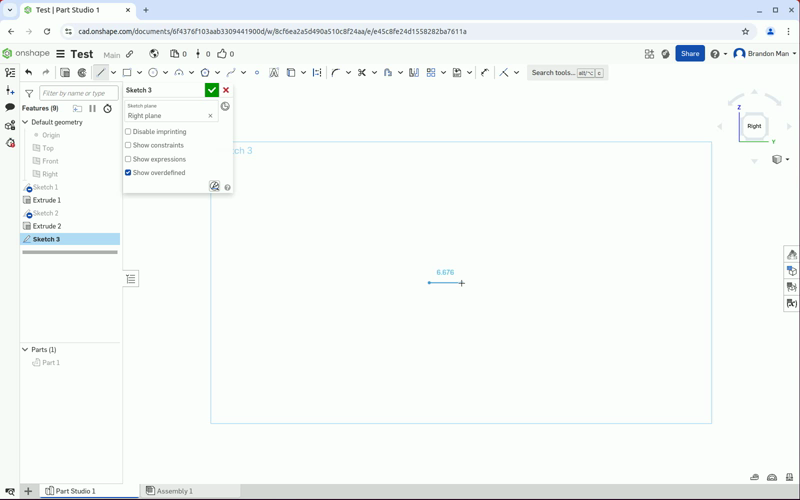
key_up(shift)
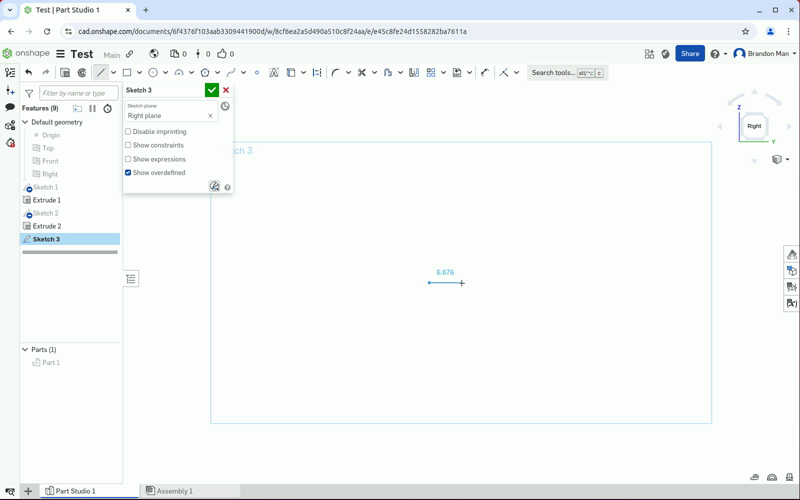
key_down(shift)
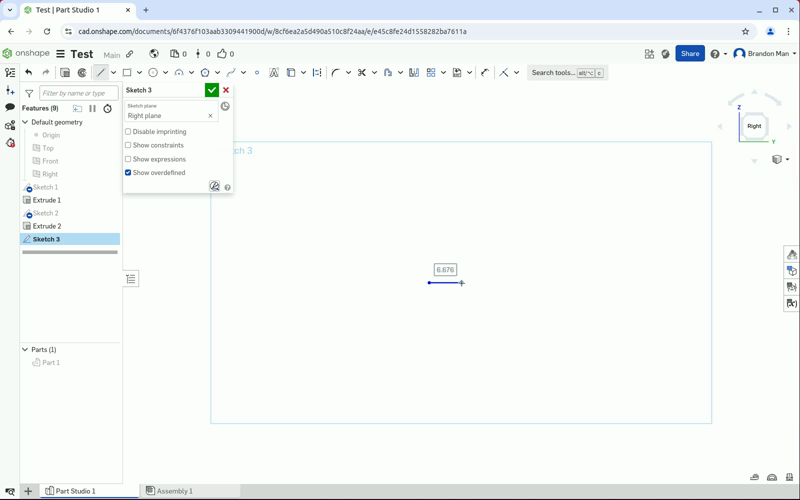
mouse_move(491, 282)
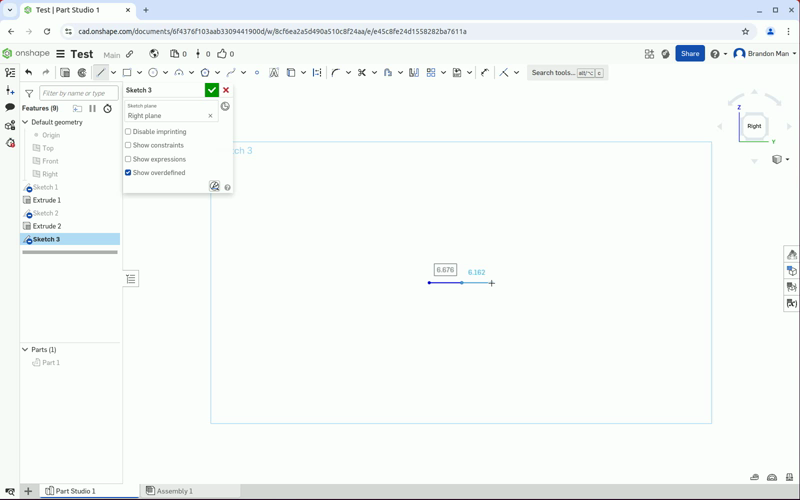
mouse_move(461, 250)
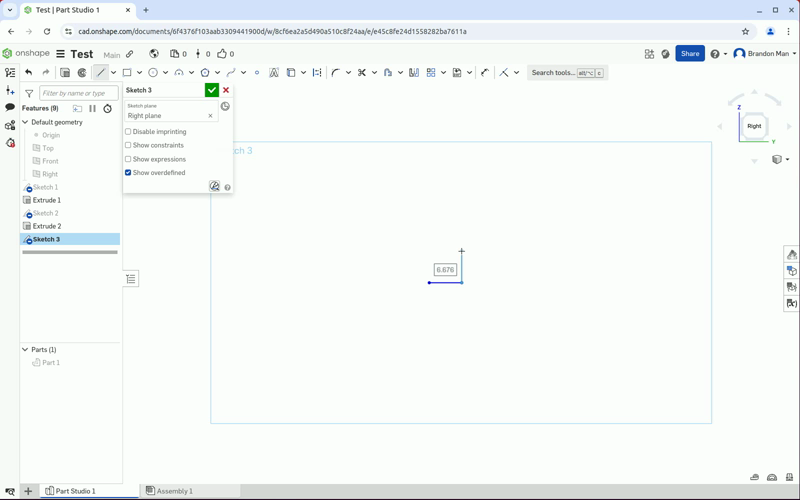
click(461, 250)
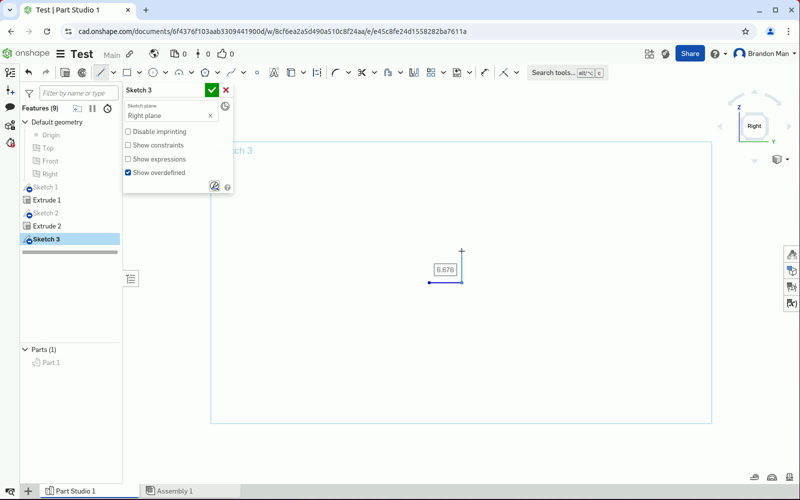
key_up(shift)
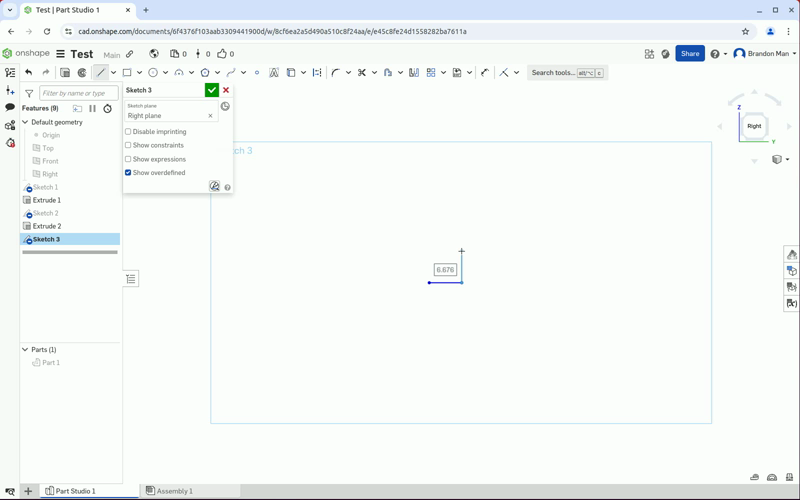
key(esc)
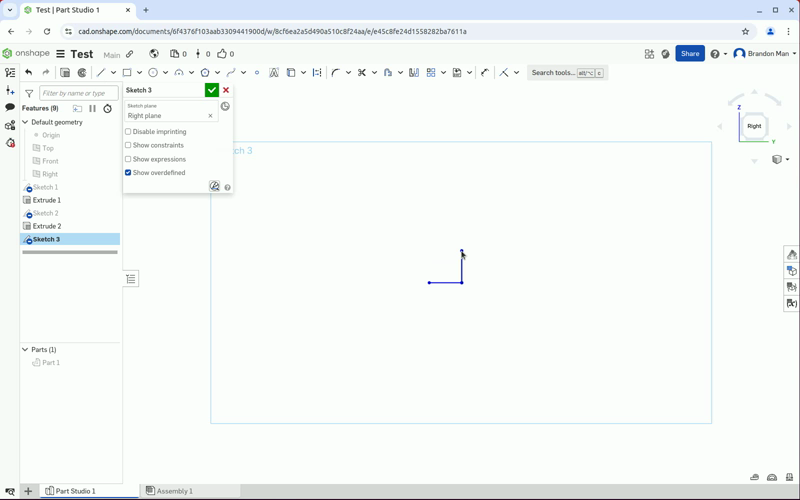
key(a)
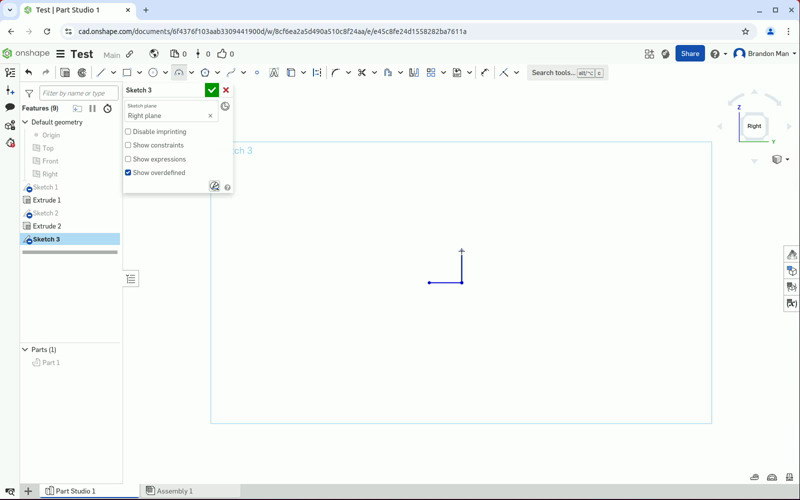
mouse_move(461, 250)
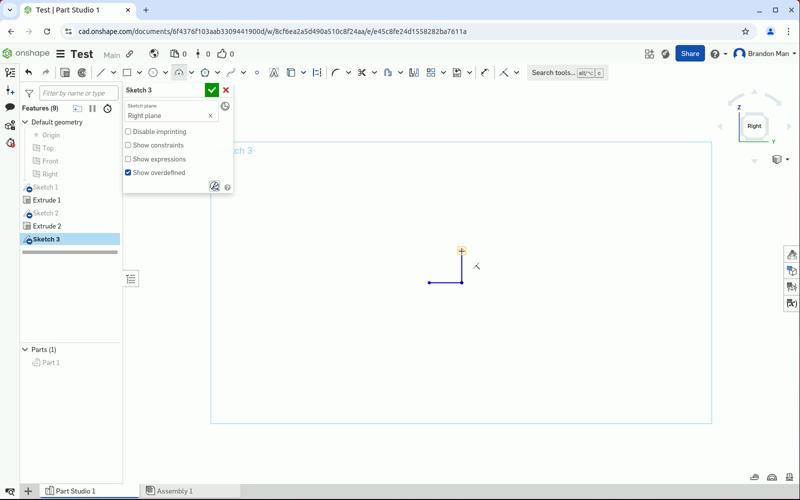
click(461, 250)
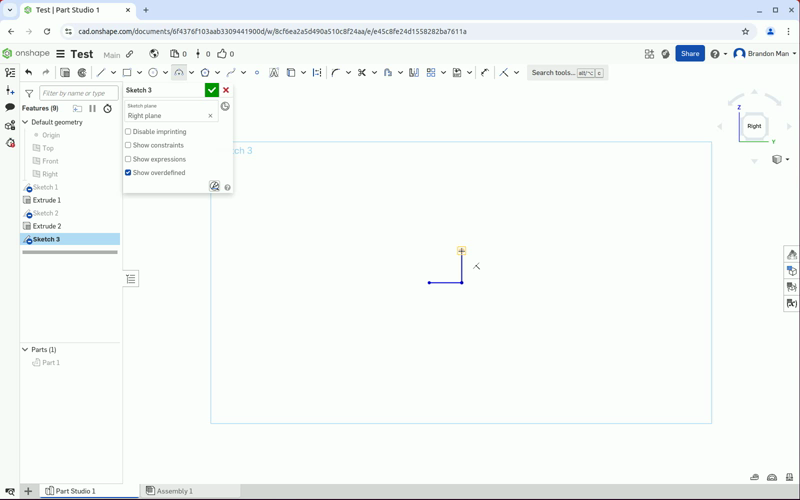
mouse_move(429, 282)
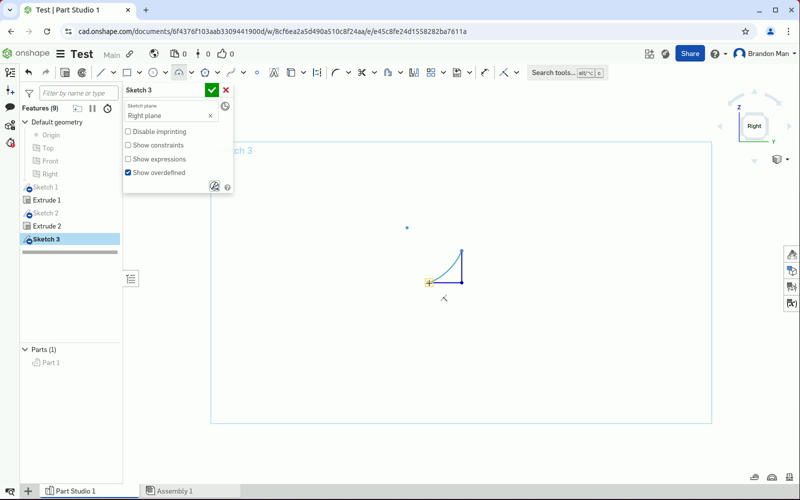
click(429, 282)
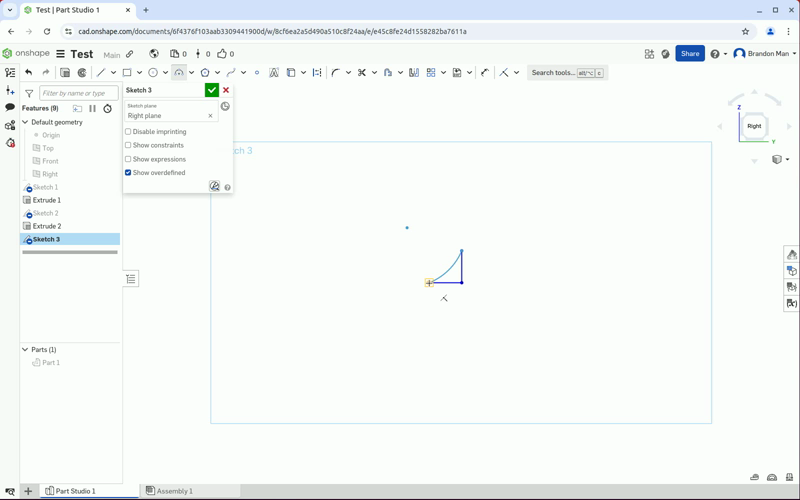
key_down(shift)
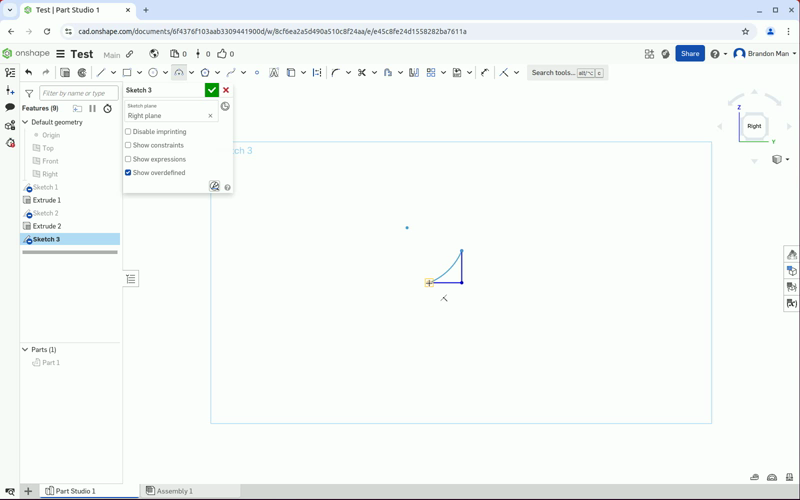
mouse_move(452, 273)
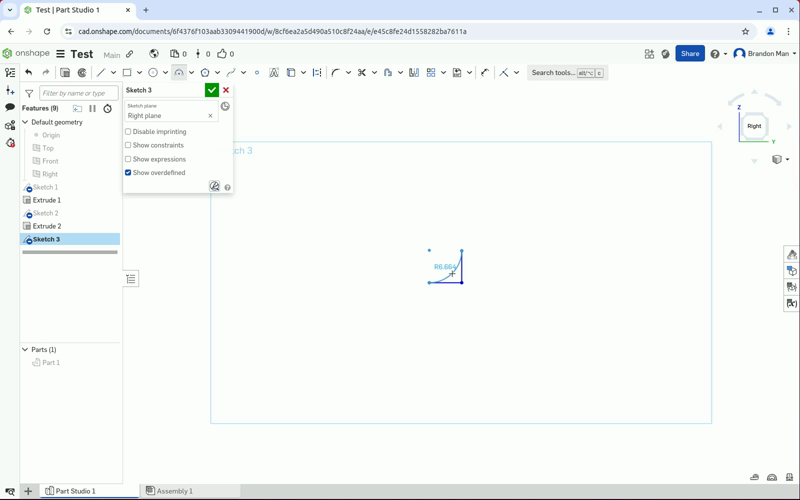
click(452, 273)
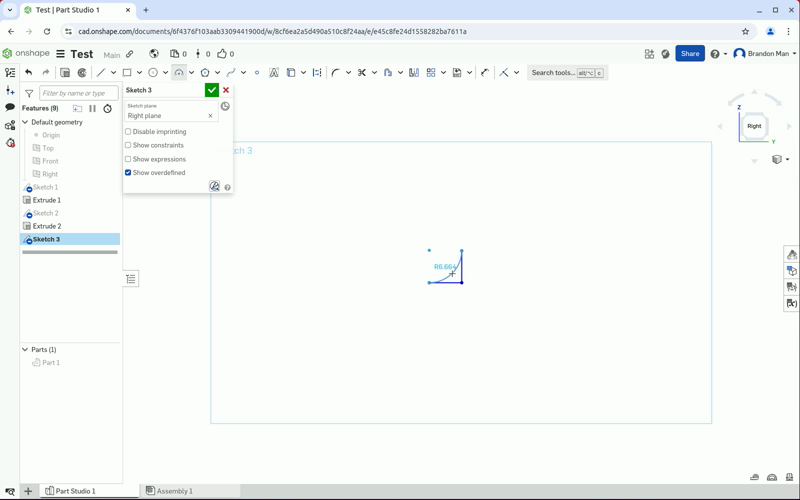
key_up(shift)
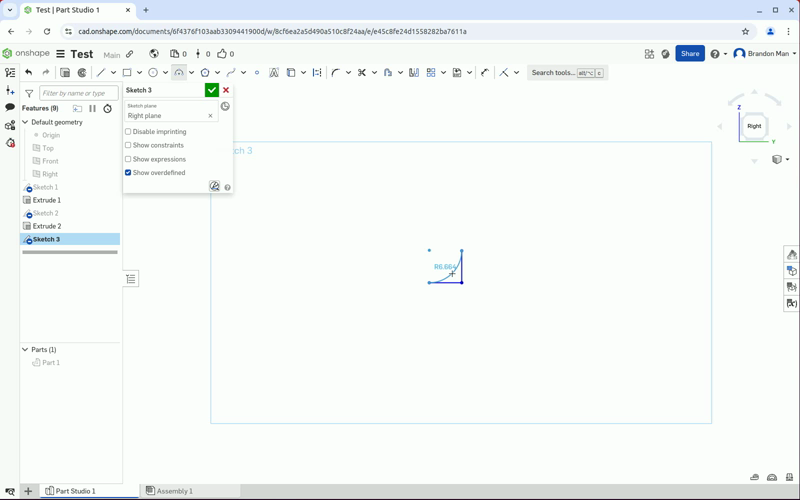
key(esc)
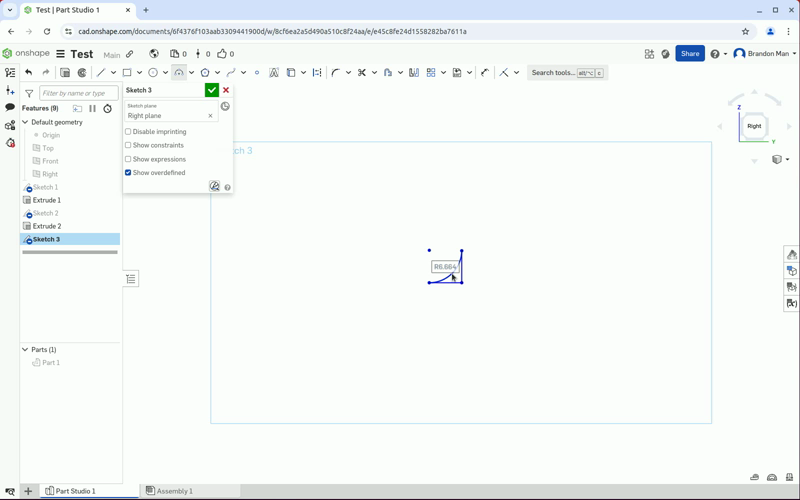
mouse_move(459, 271)
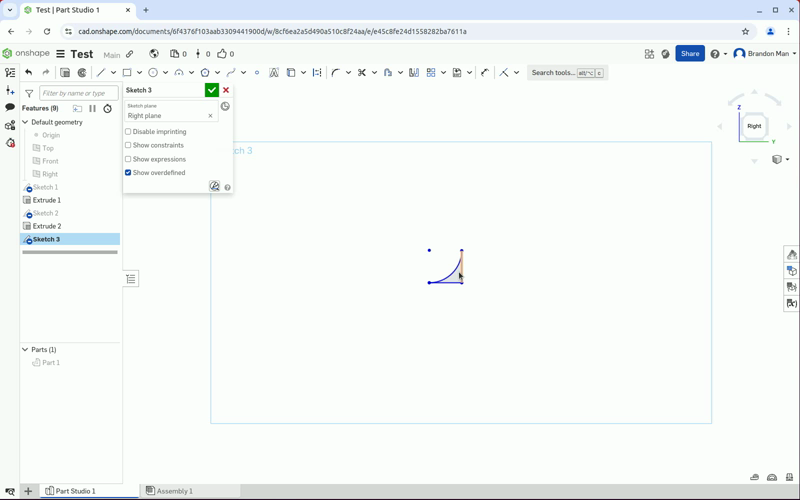
scroll(6)
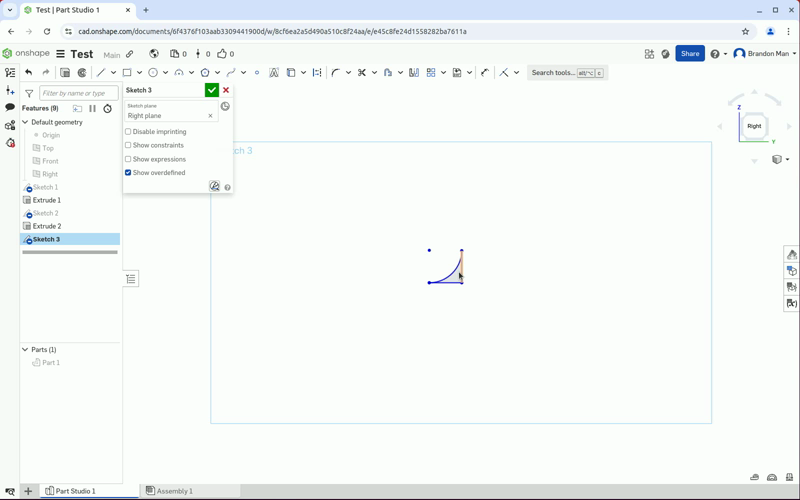
scroll(6)
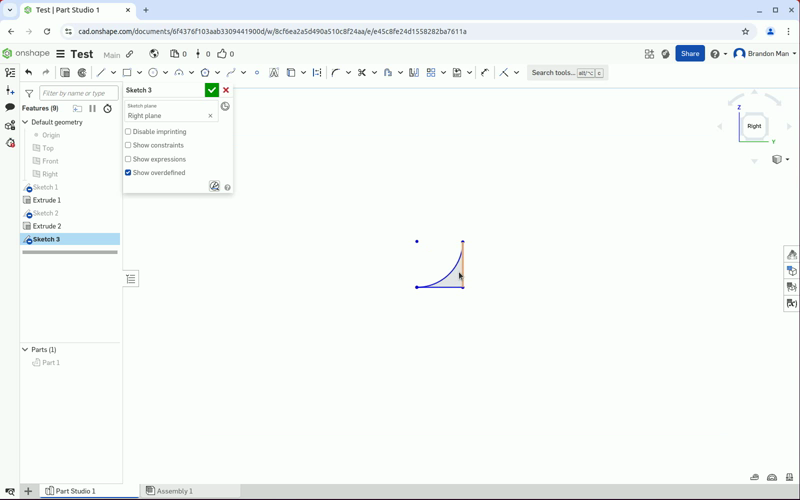
scroll(6)
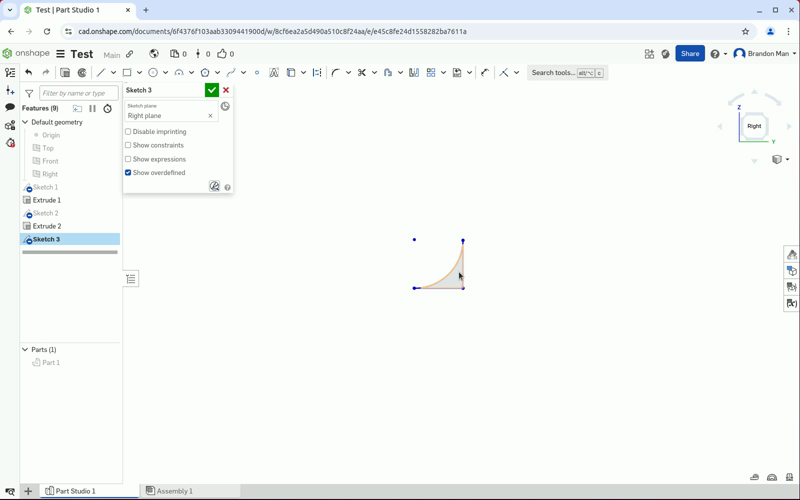
scroll(6)
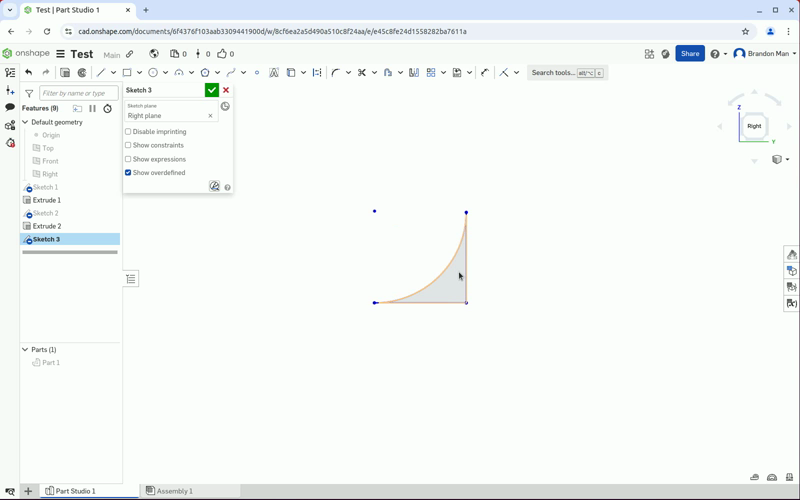
scroll(6)
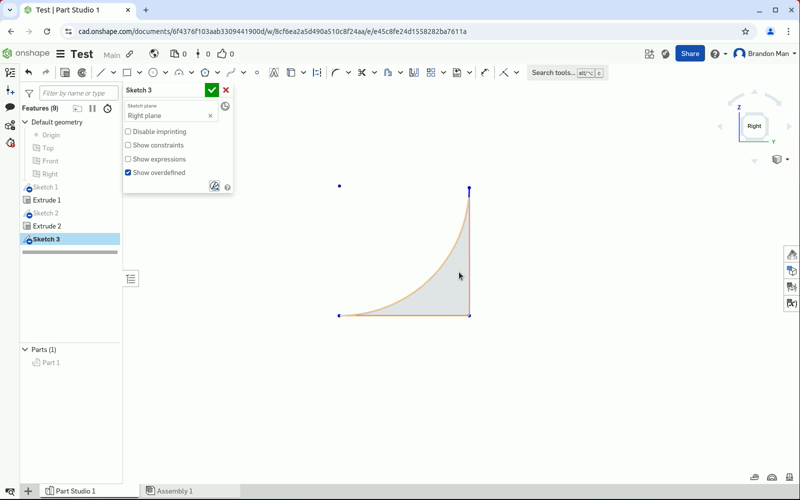
scroll(6)
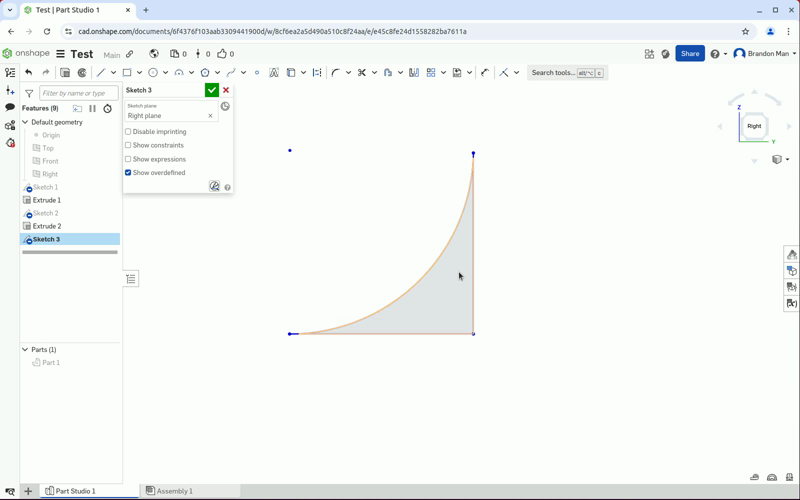
scroll(6)
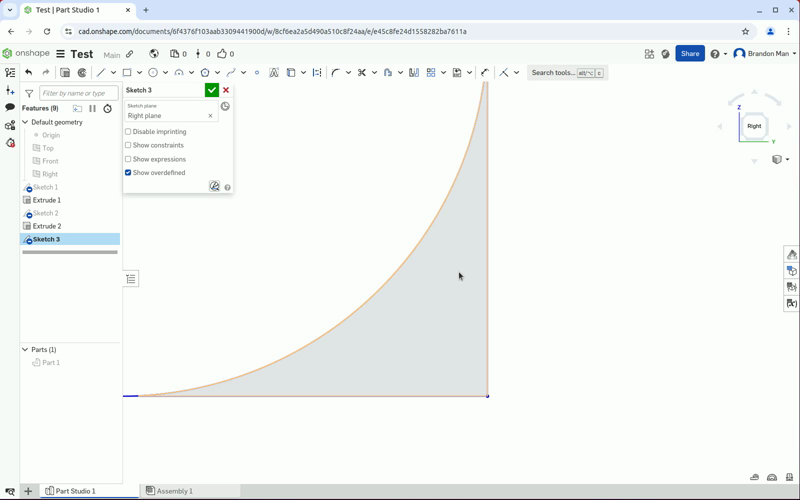
click(459, 271)
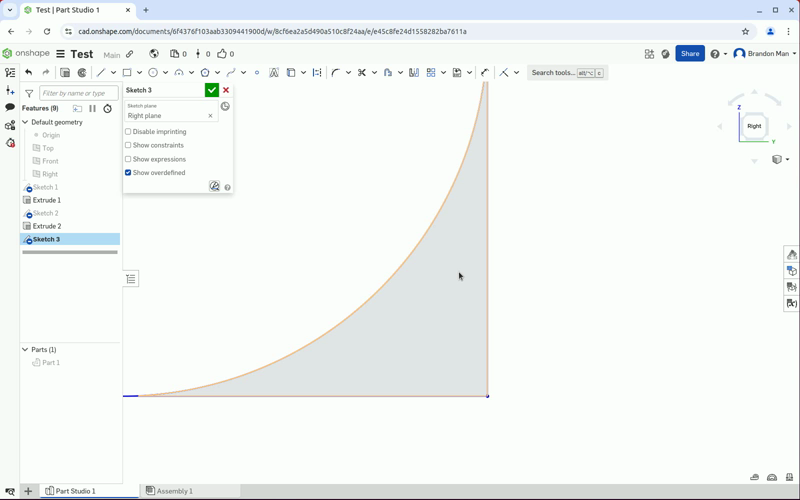
scroll(-6)
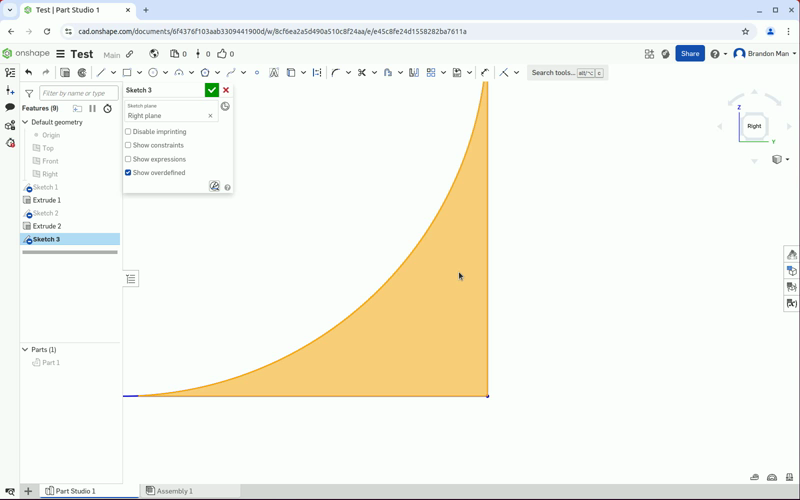
scroll(-6)
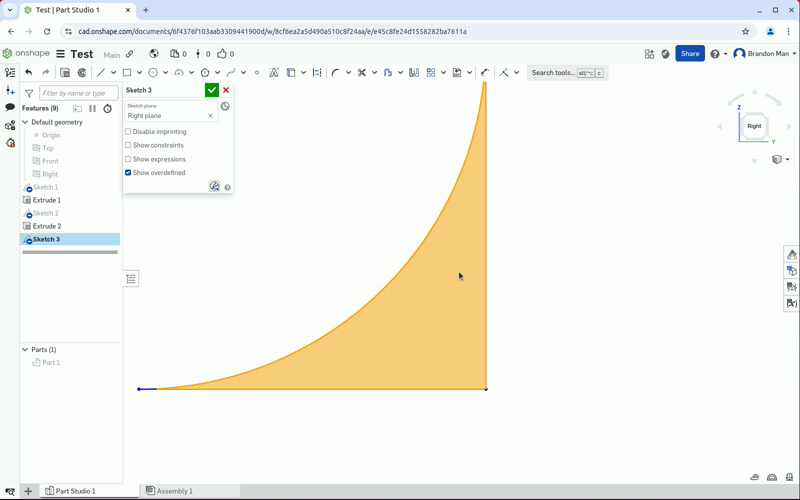
scroll(-6)
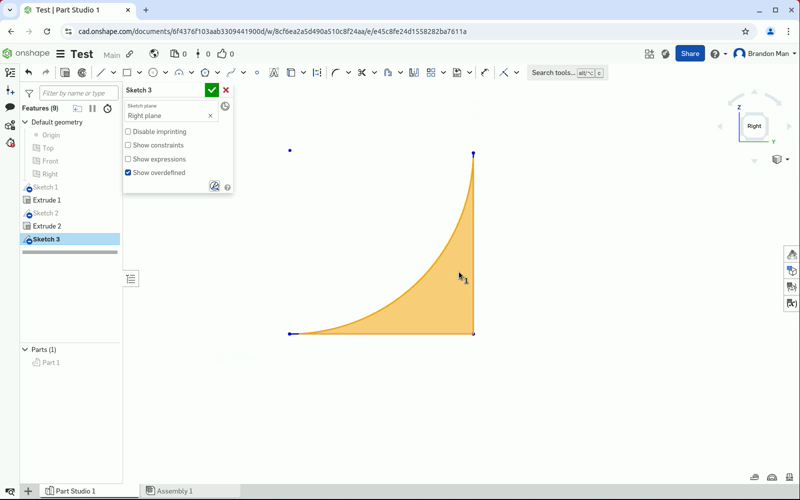
scroll(-6)
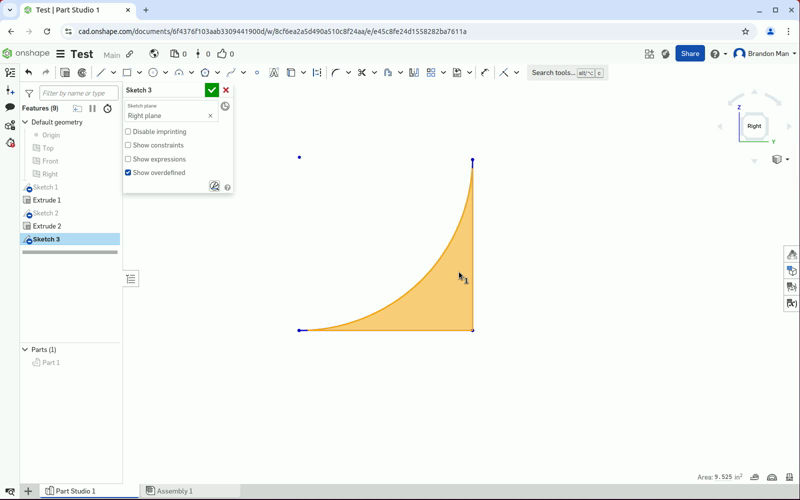
scroll(-6)
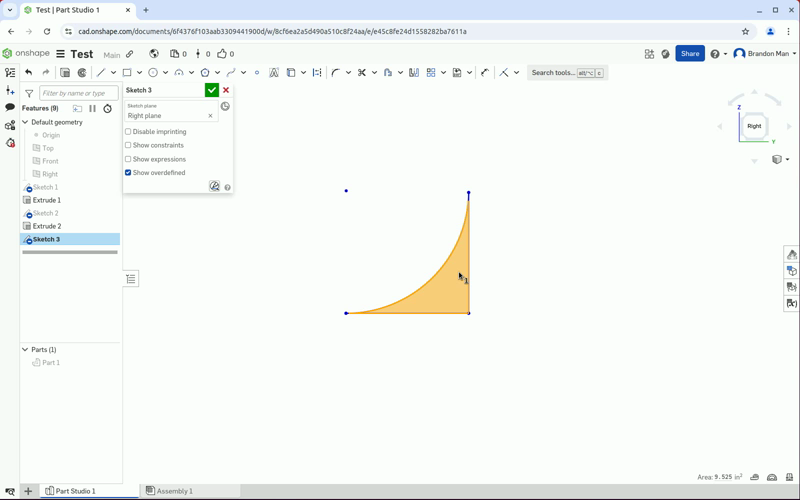
scroll(-6)
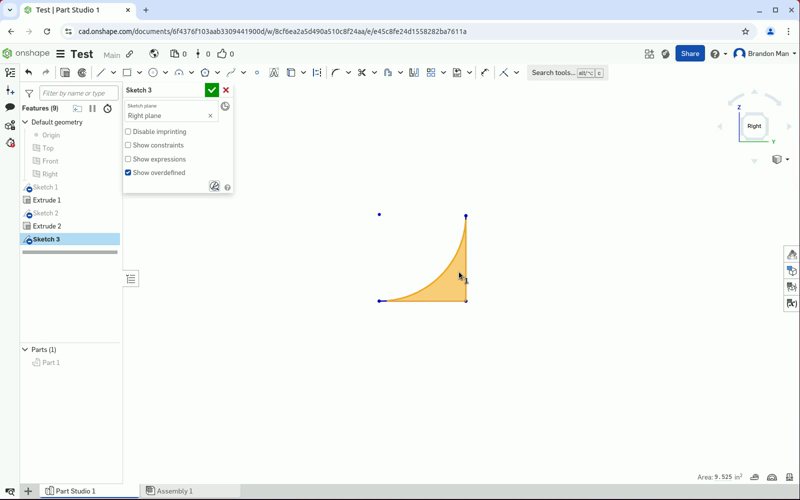
scroll(-6)
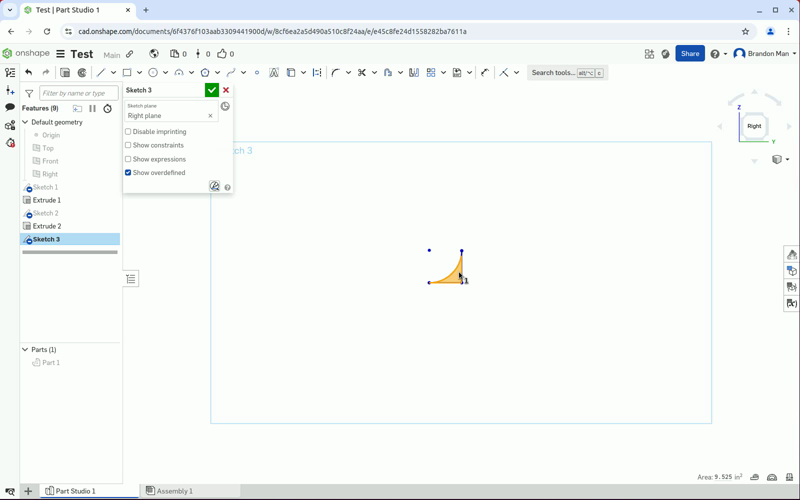
mouse_move(73, 352)
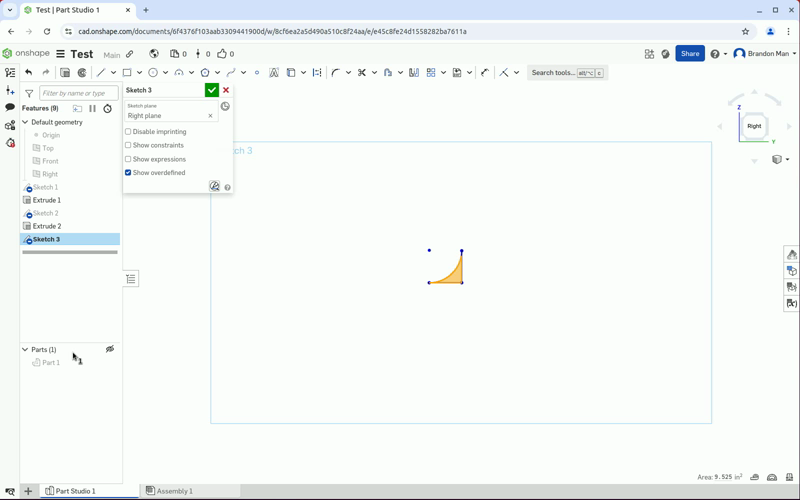
key(shift+y)
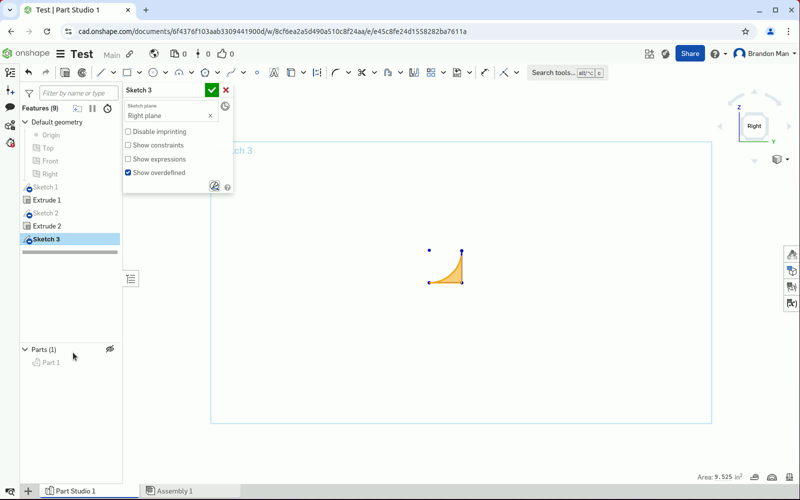
key(shift+e)
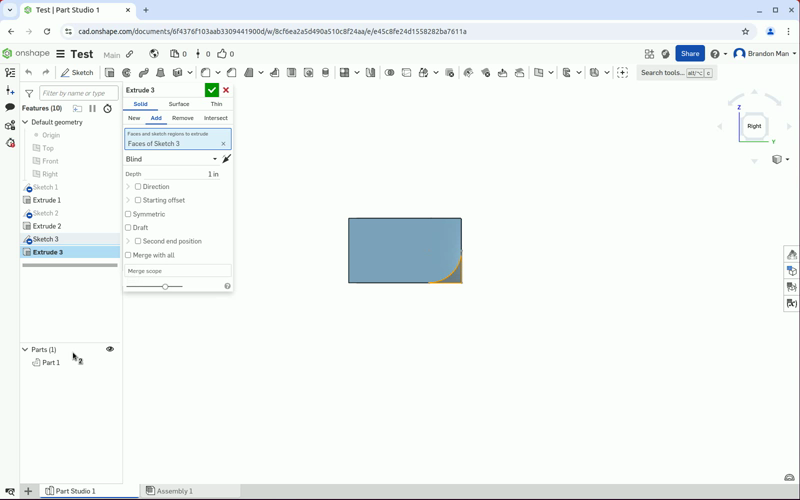
mouse_move(143, 106)
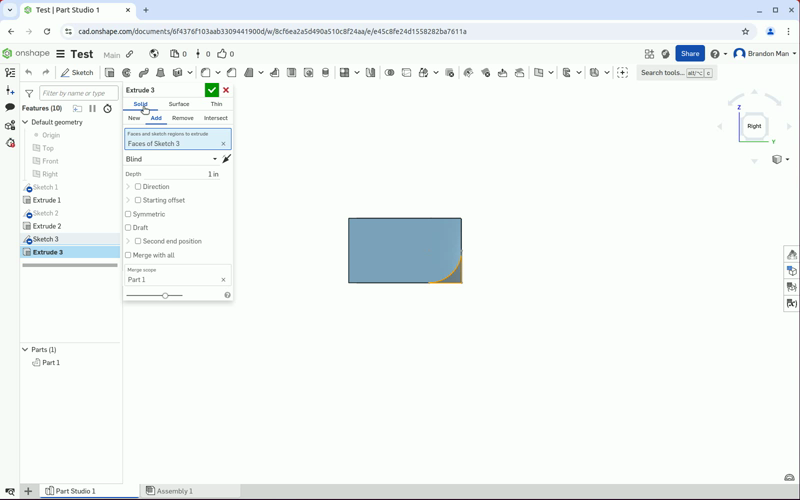
click(143, 106)
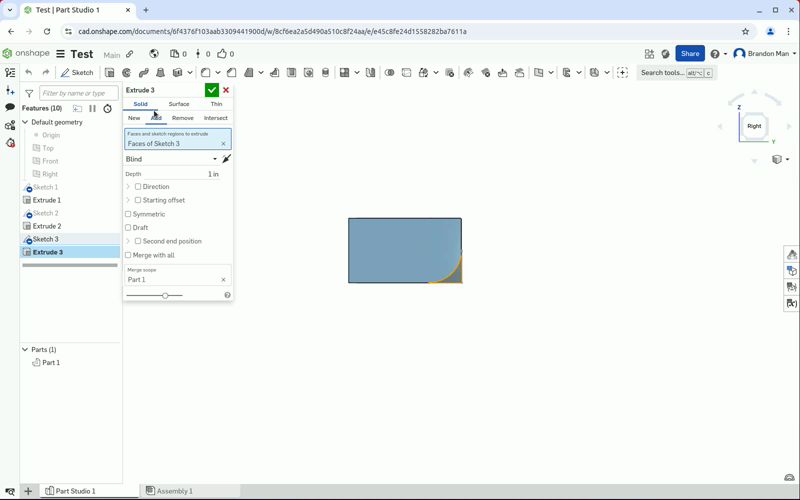
mouse_move(186, 120)
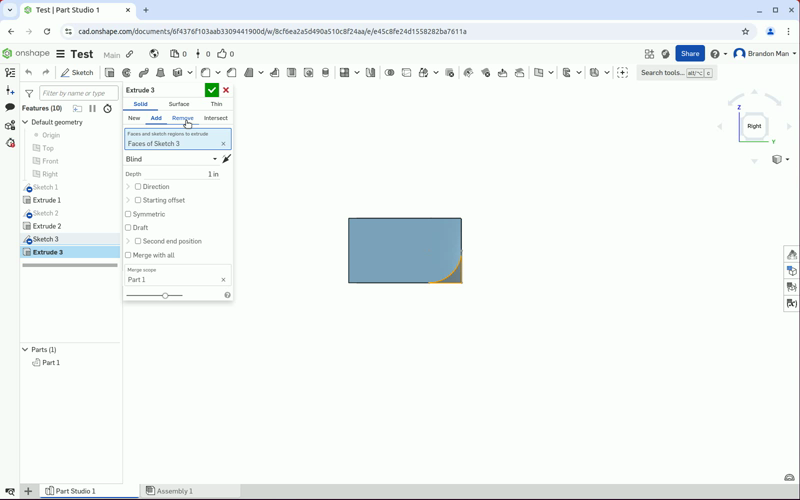
click(186, 120)
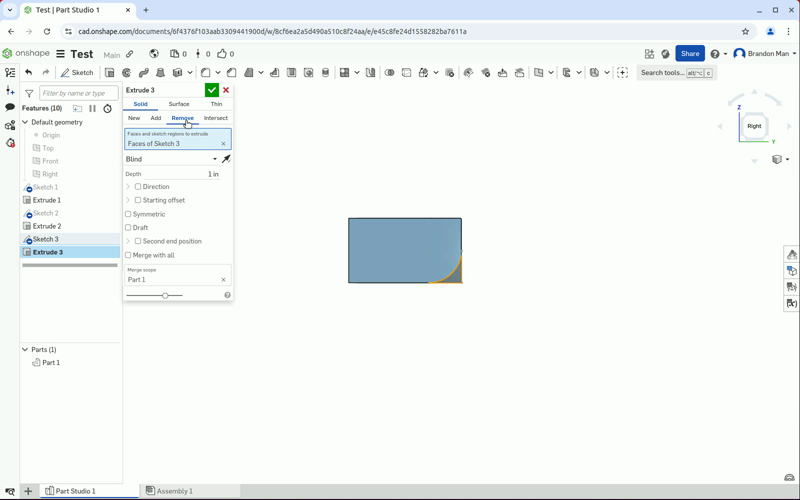
key(tab, 4)
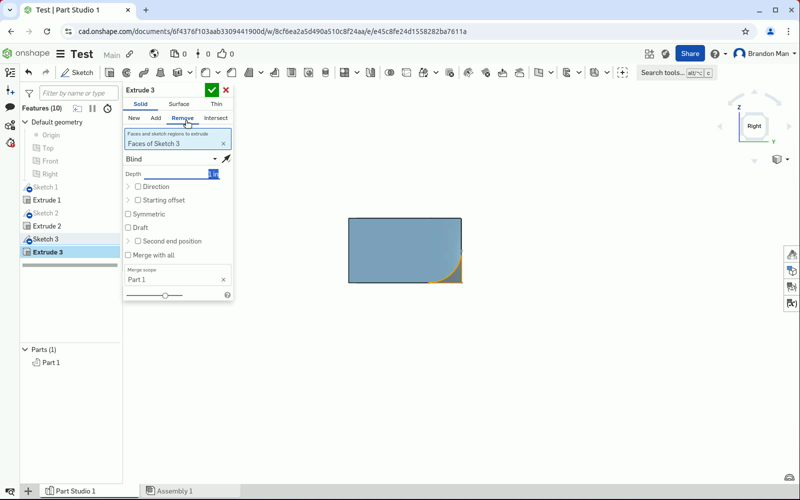
text(-18.053)
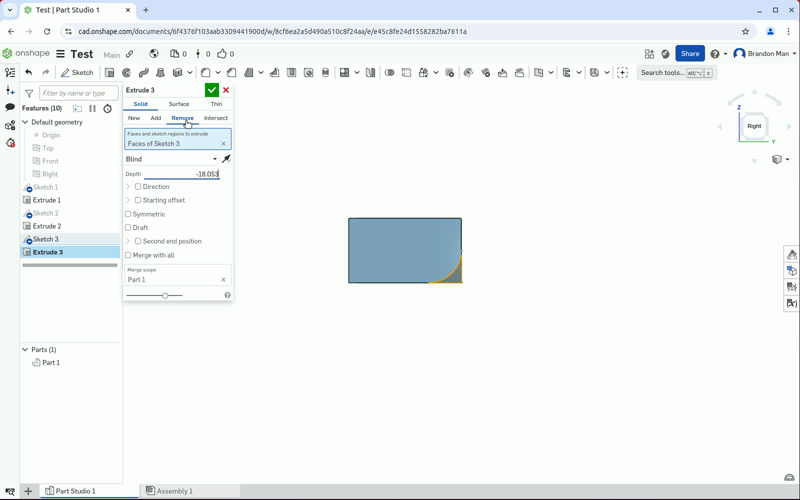
key(tab, 6)
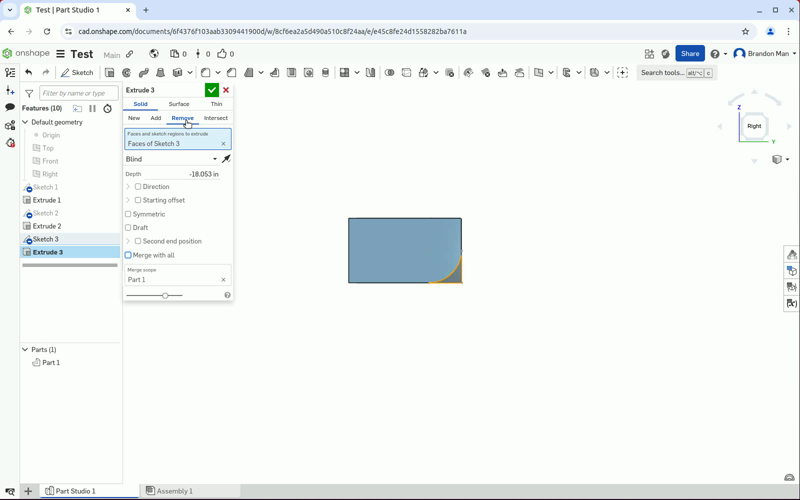
key(space)
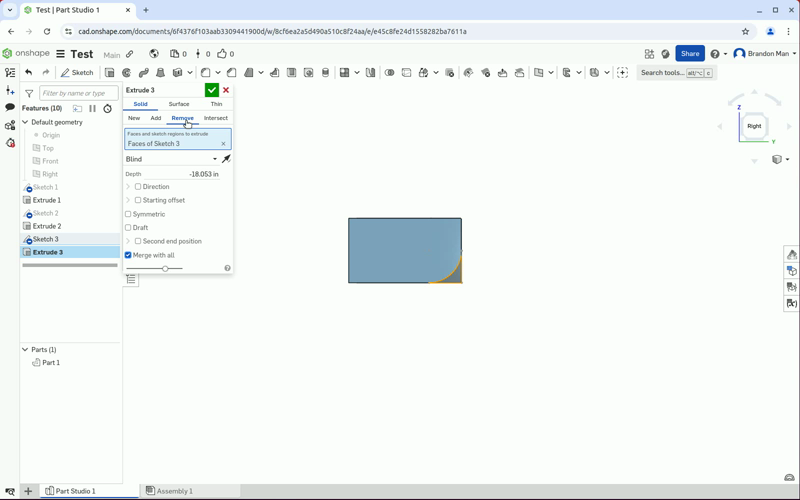
key(enter)
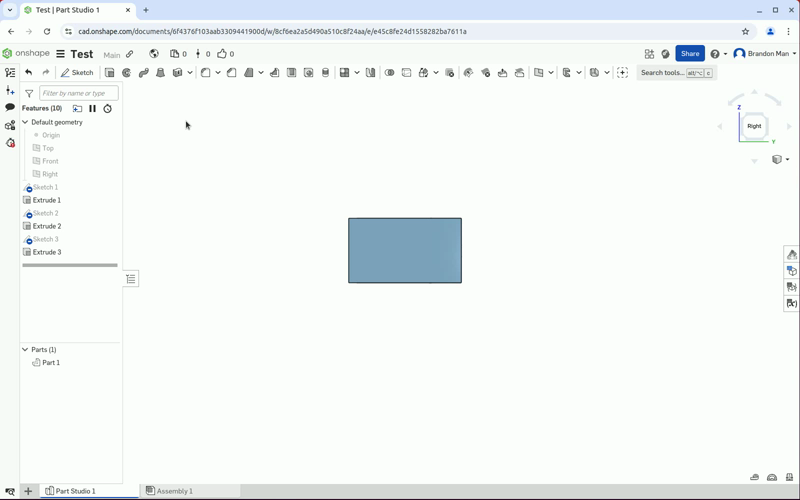
key(shift+h)
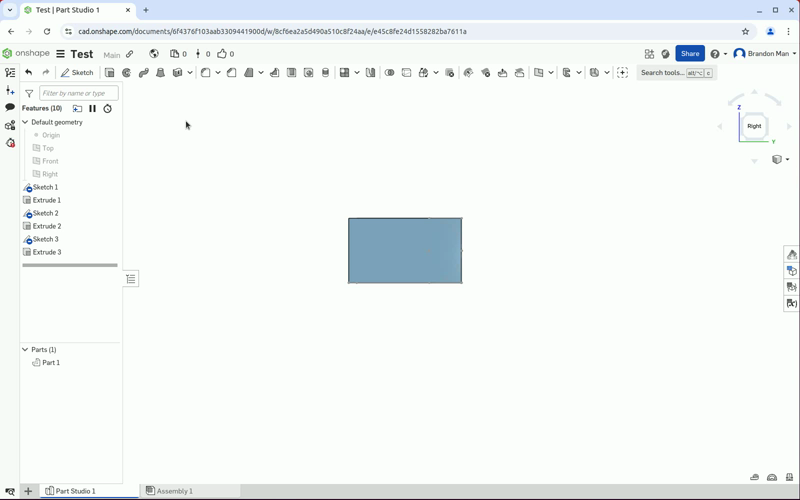
key(shift+h)
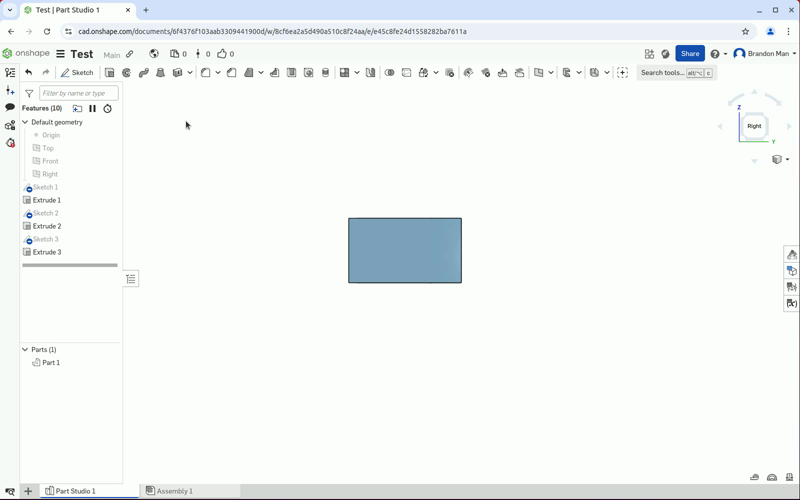
mouse_move(73, 189)
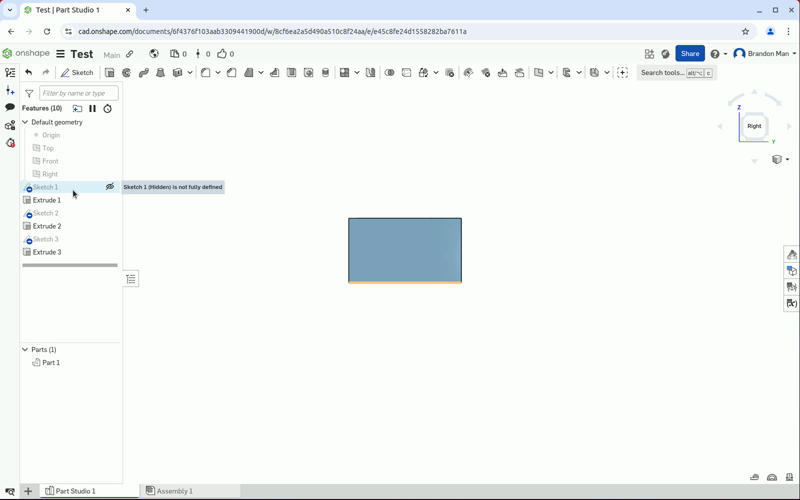
click(73, 189)
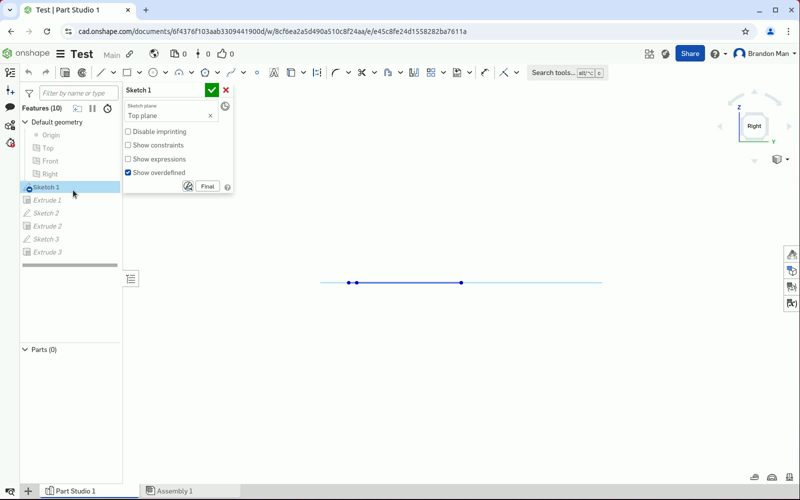
mouse_move(229, 92)
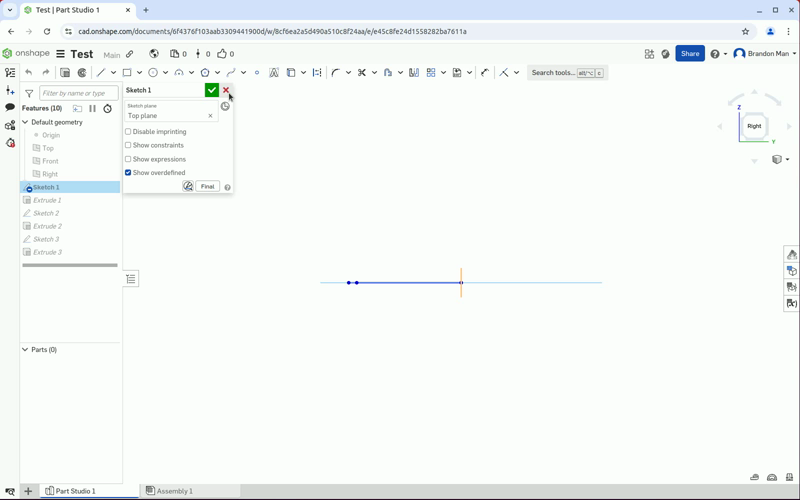
click(229, 92)
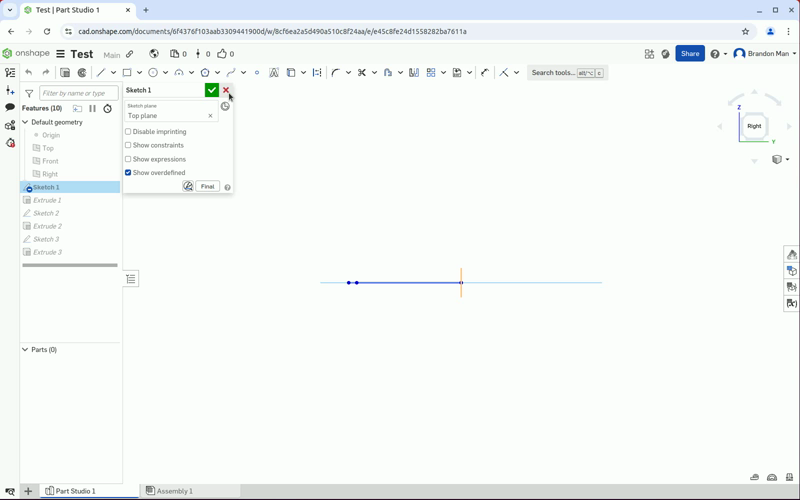
key(shift+s)
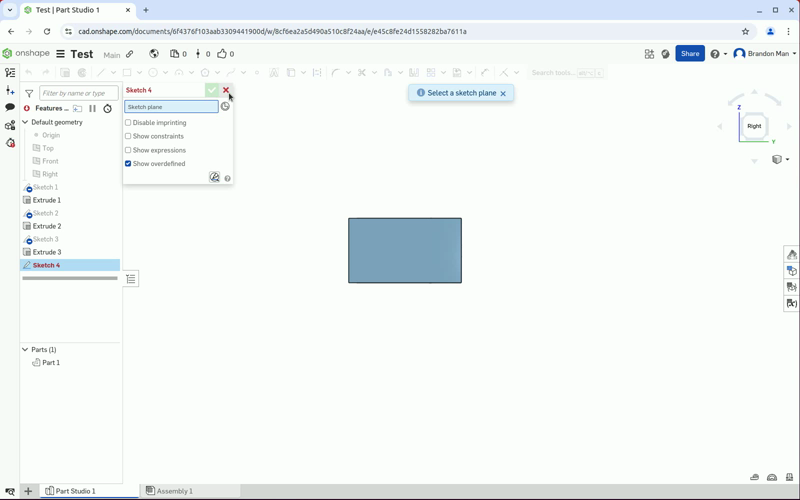
mouse_move(73, 176)
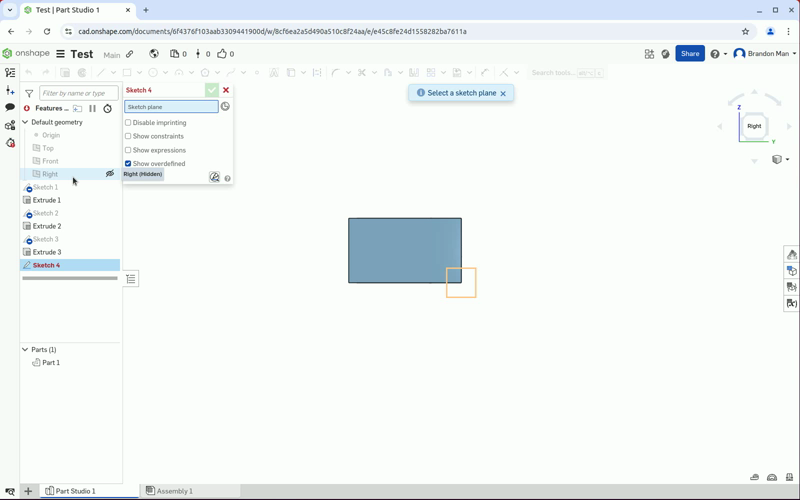
click(73, 176)
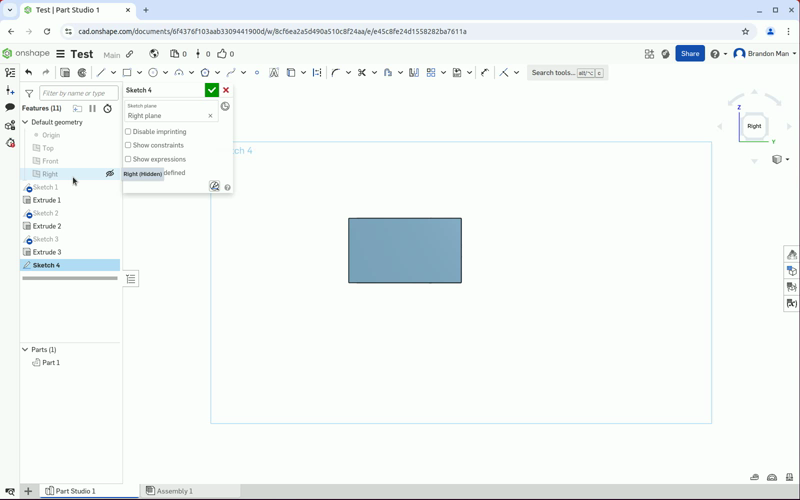
mouse_move(73, 352)
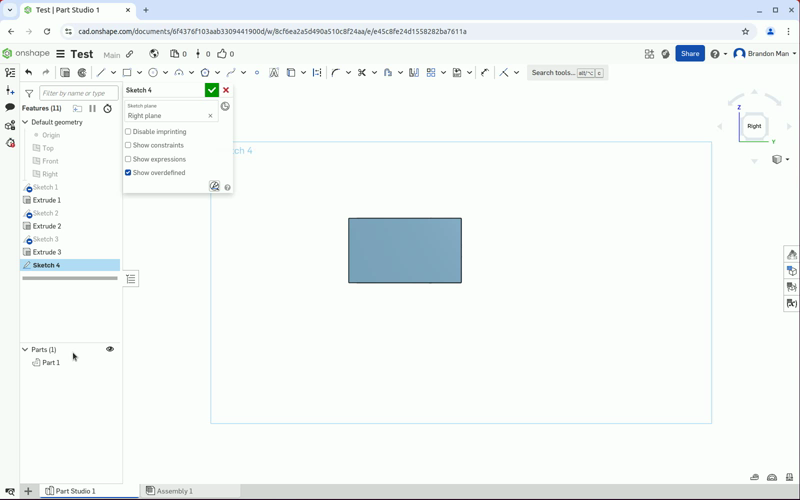
key(y)
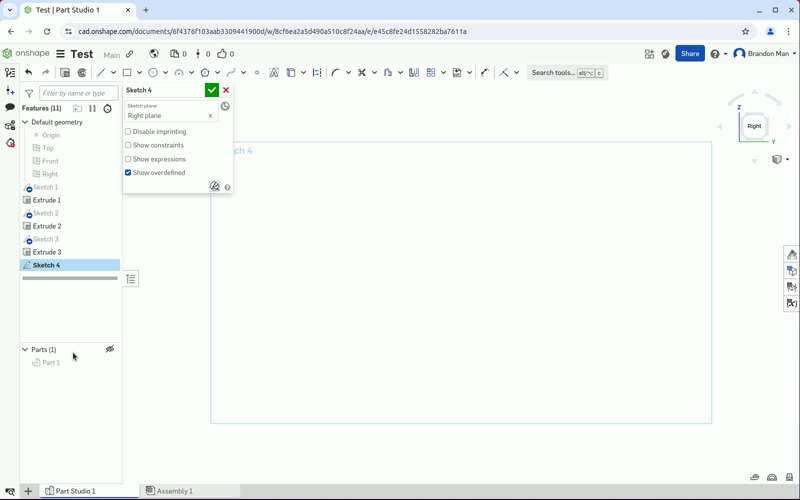
key(c)
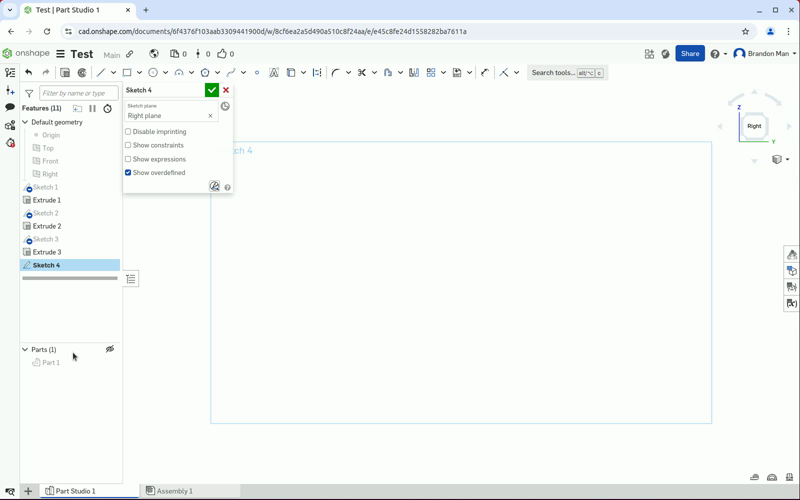
key_down(shift)
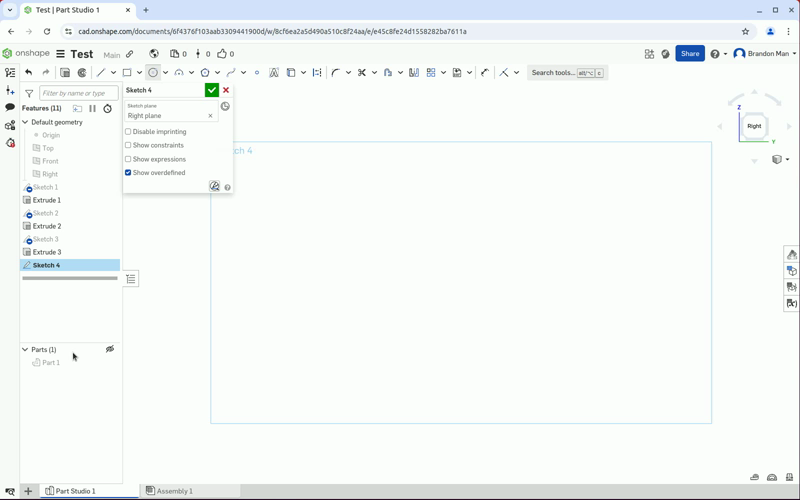
mouse_move(429, 251)
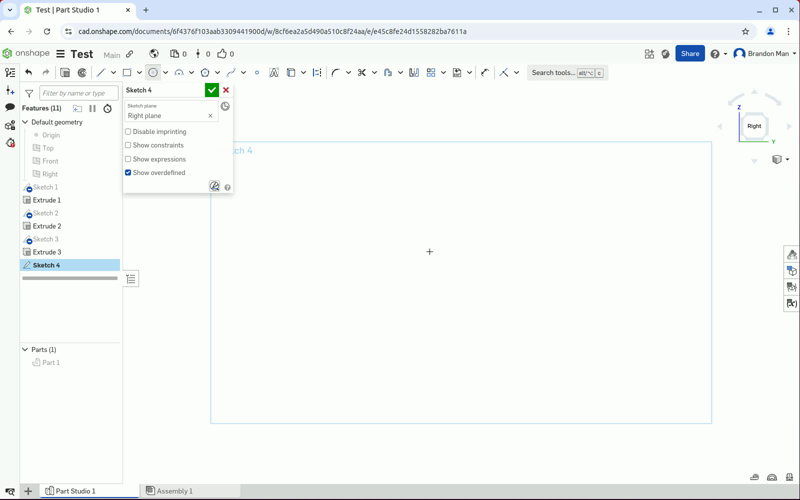
click(429, 251)
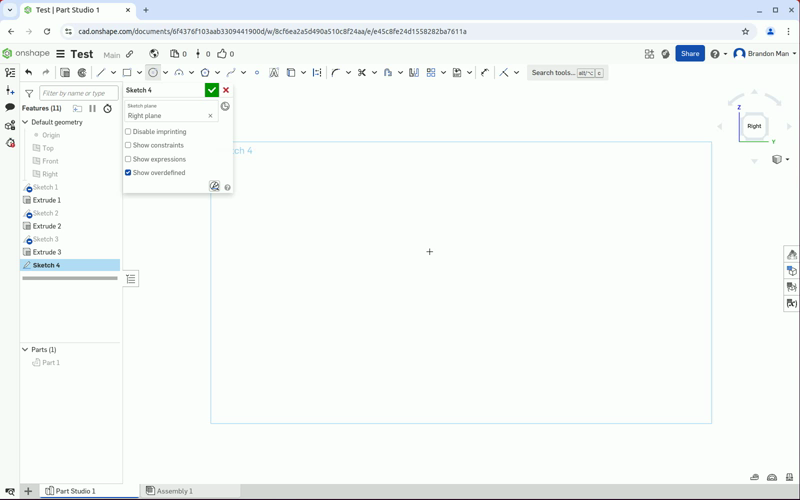
key_up(shift)
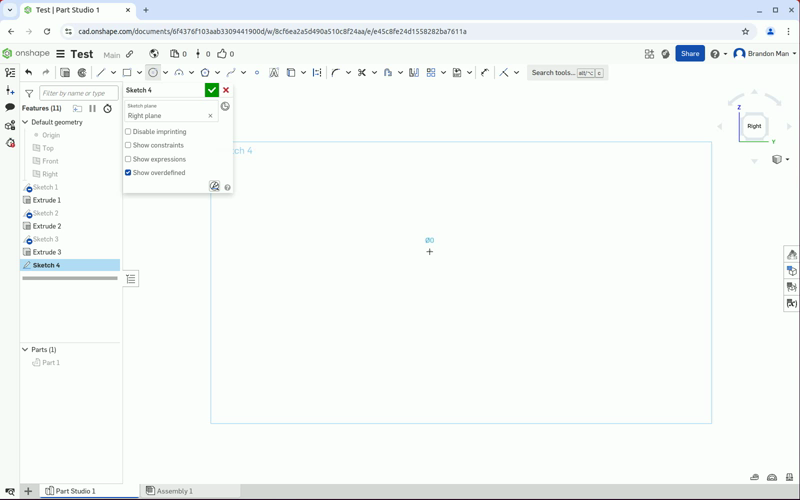
mouse_move(438, 251)
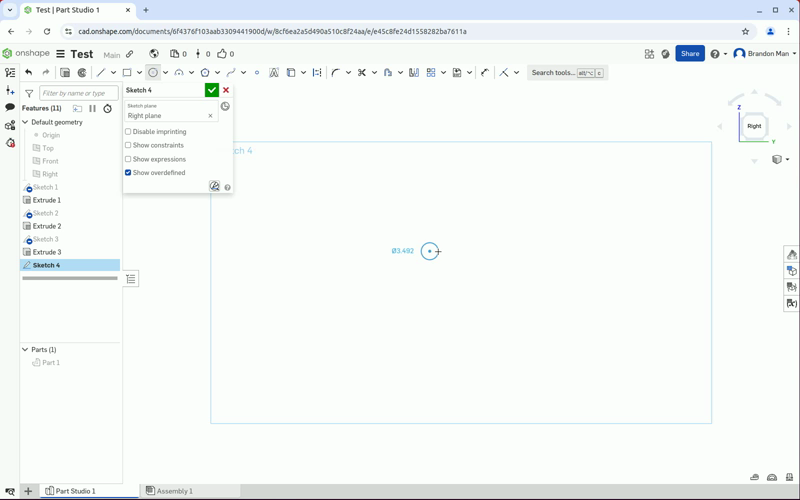
click(438, 251)
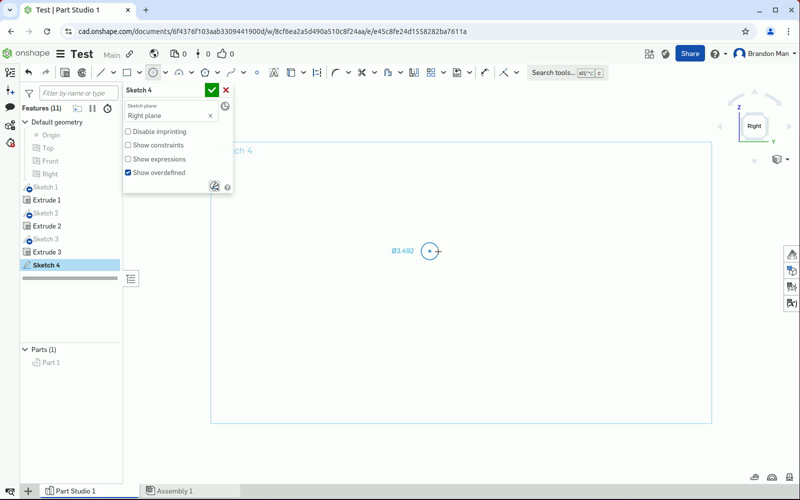
key(esc)
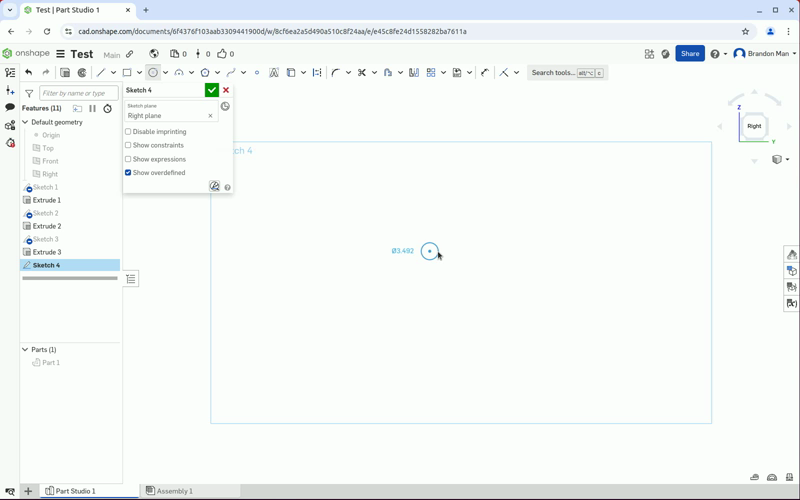
mouse_move(435, 256)
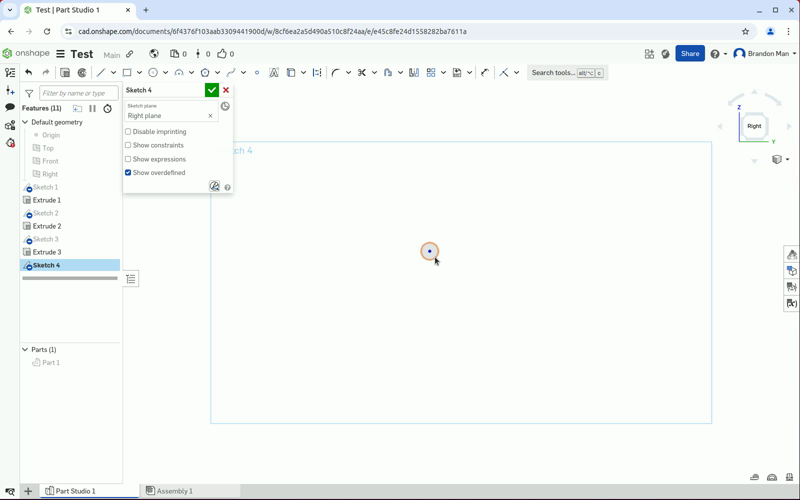
scroll(6)
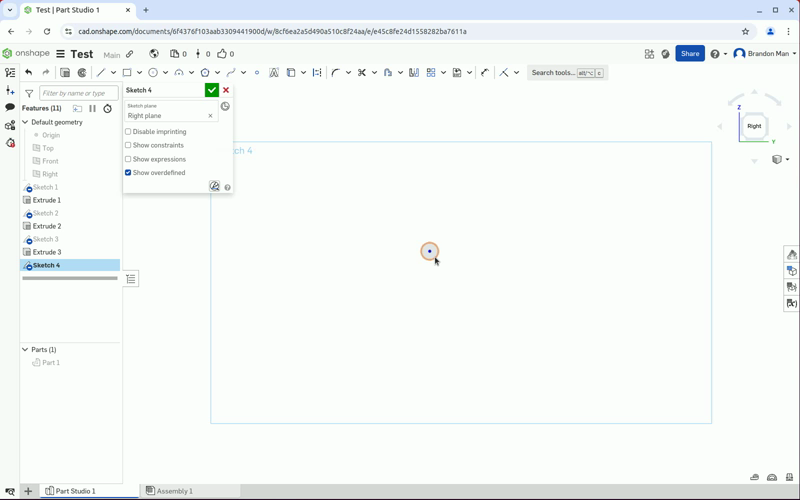
scroll(6)
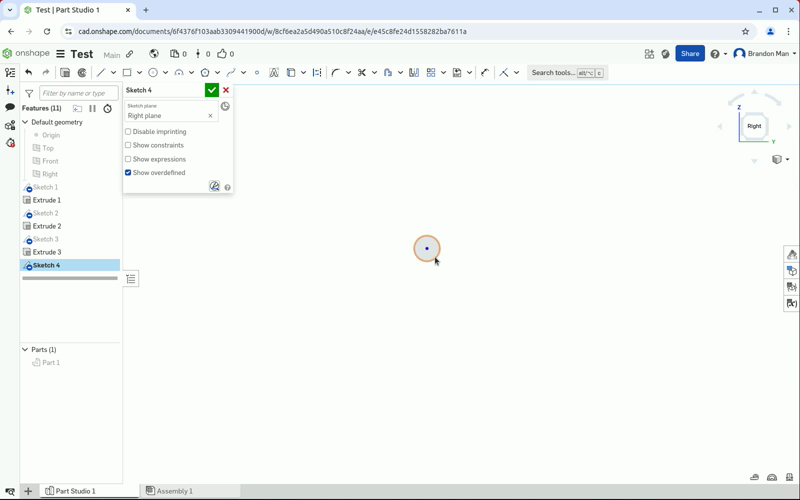
scroll(6)
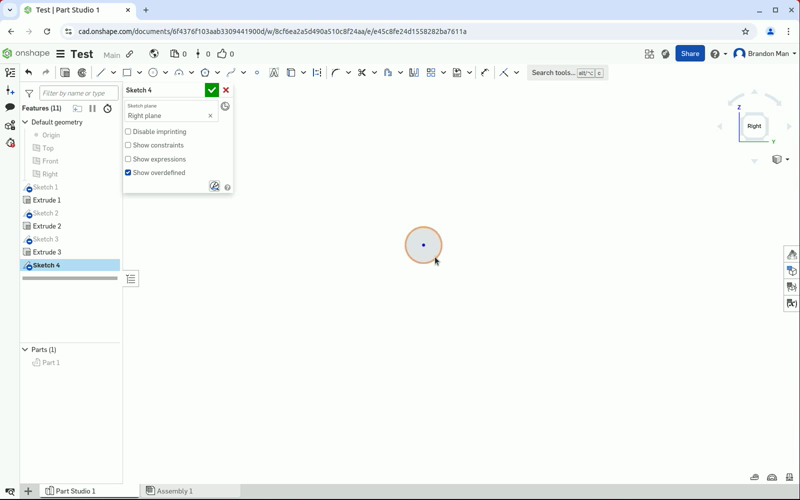
scroll(6)
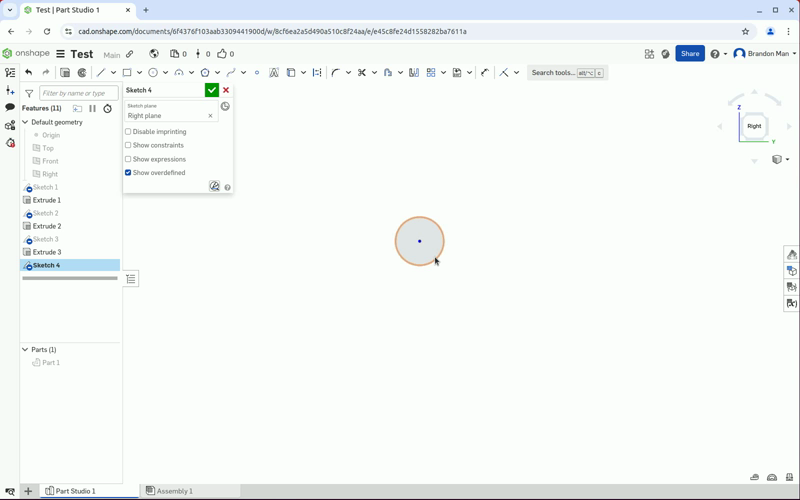
scroll(6)
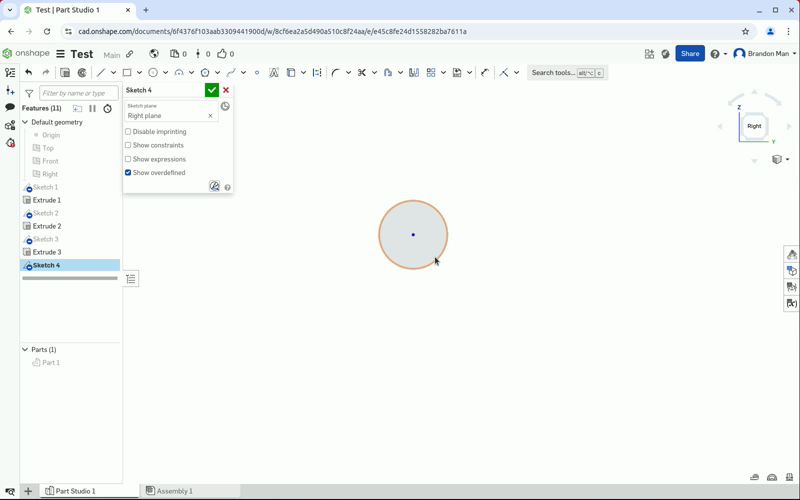
scroll(6)
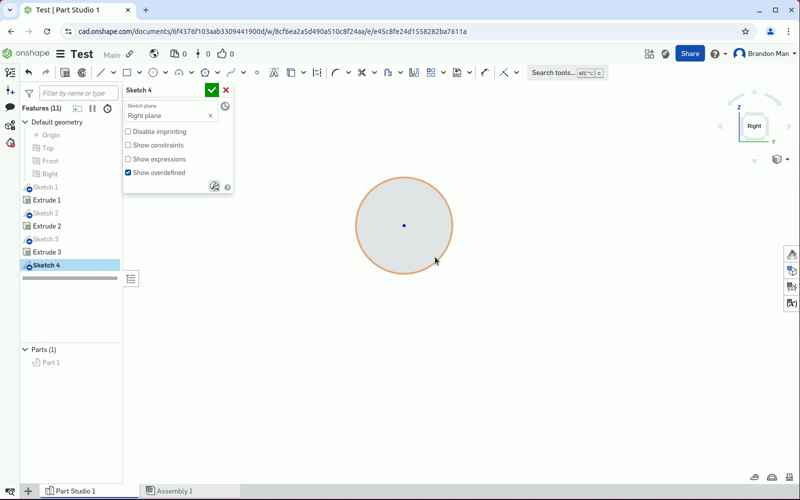
scroll(6)
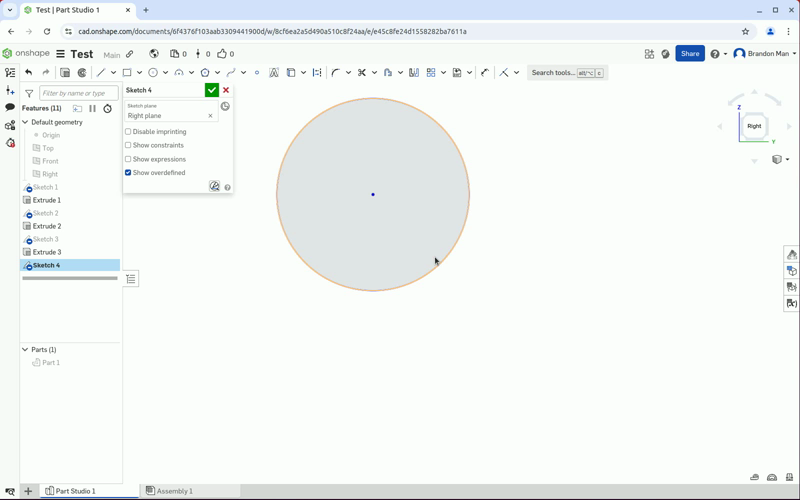
click(435, 256)
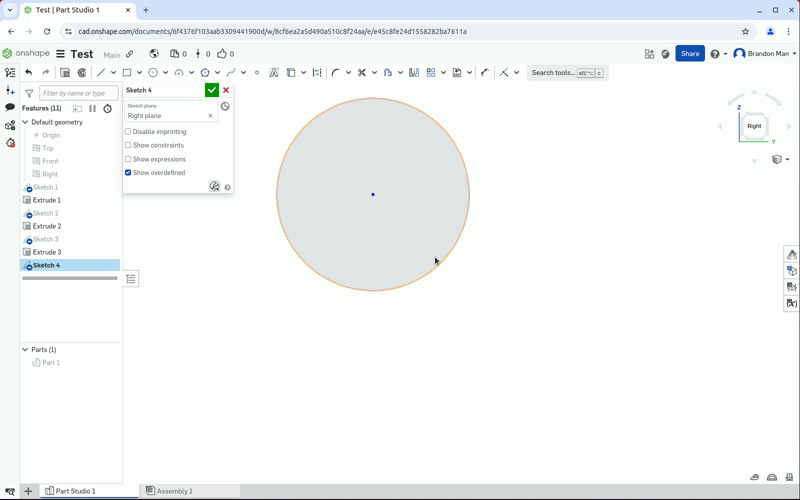
scroll(-6)
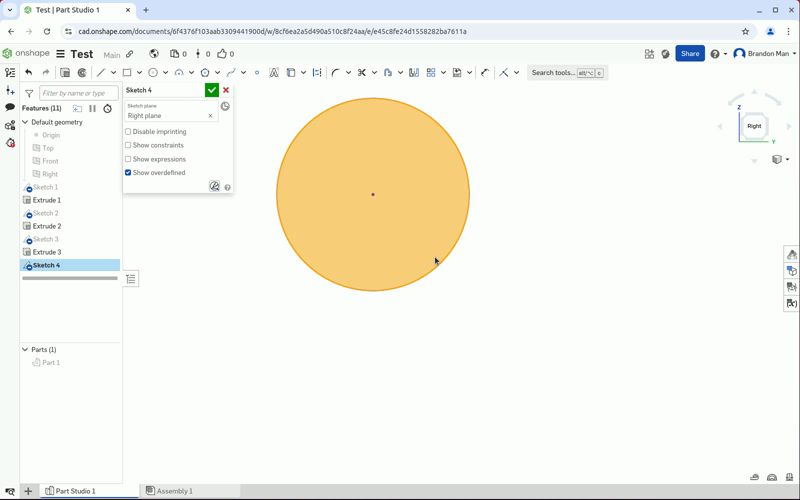
scroll(-6)
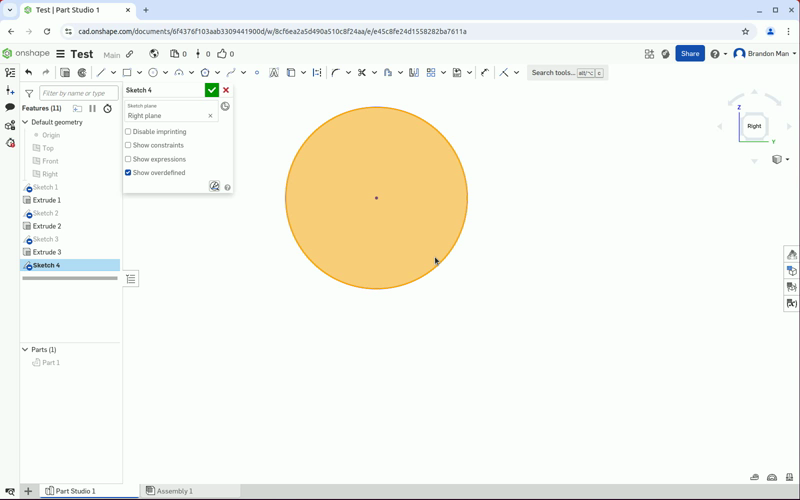
scroll(-6)
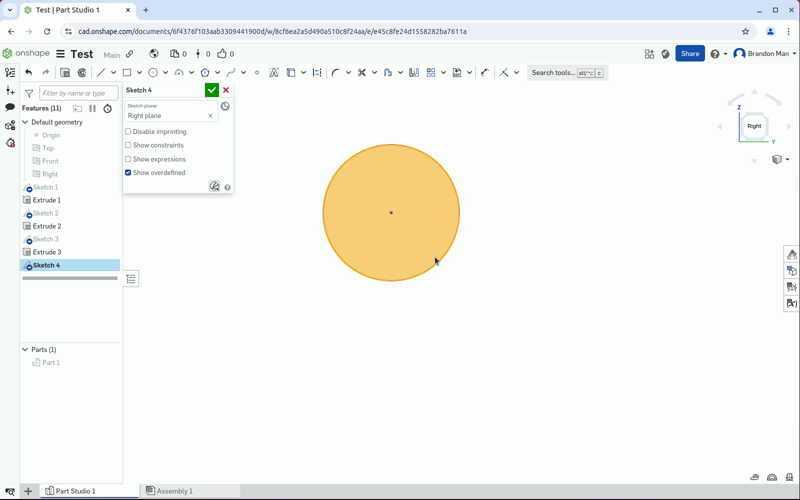
scroll(-6)
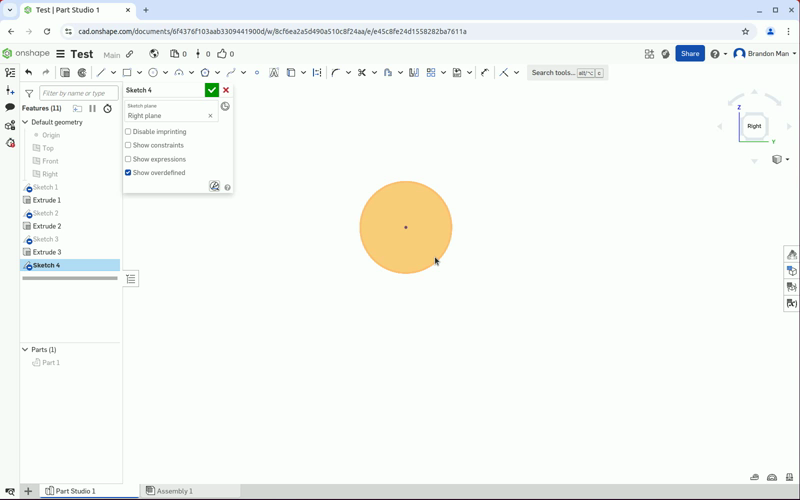
scroll(-6)
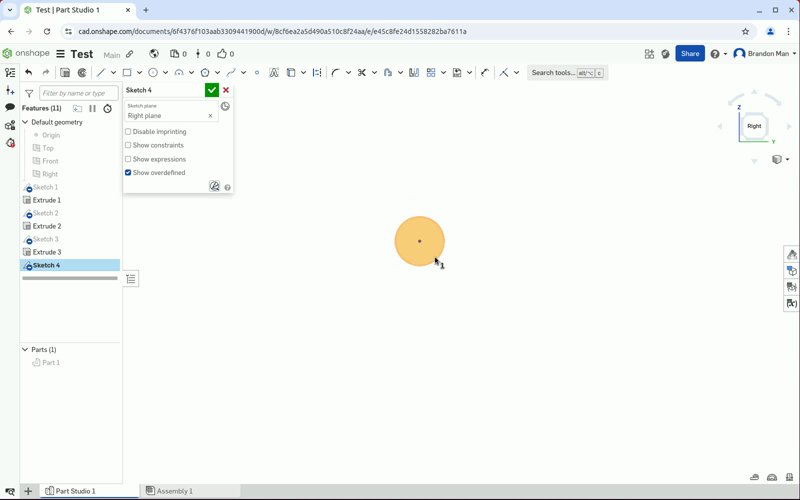
scroll(-6)
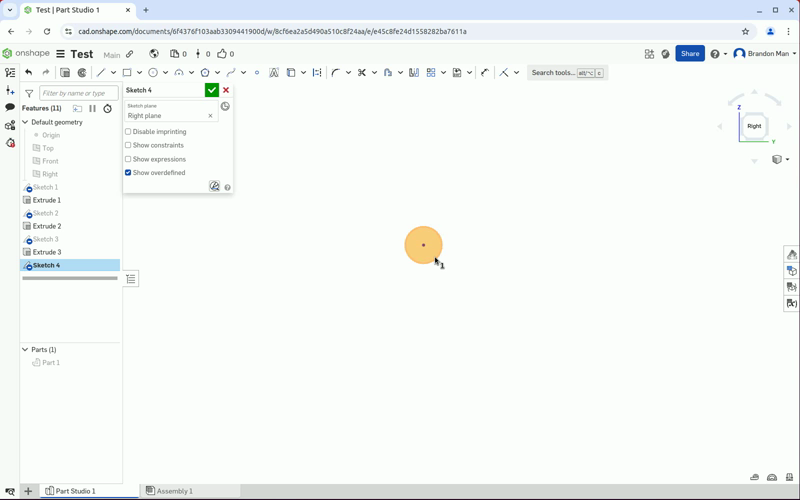
scroll(-6)
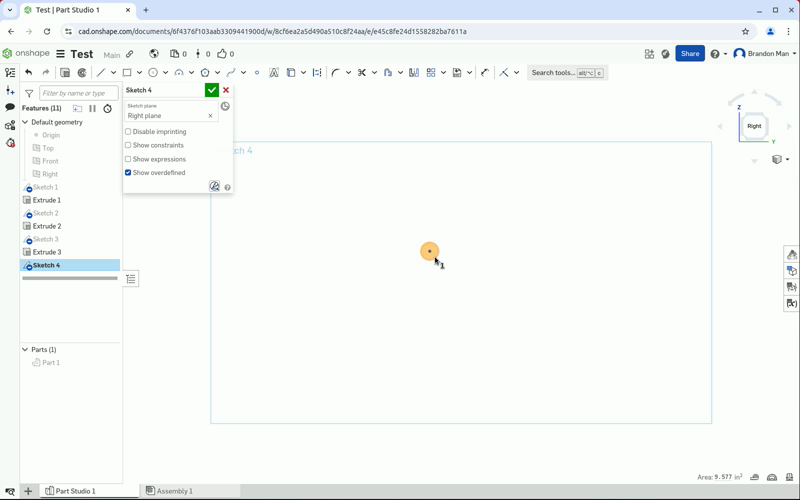
mouse_move(73, 352)
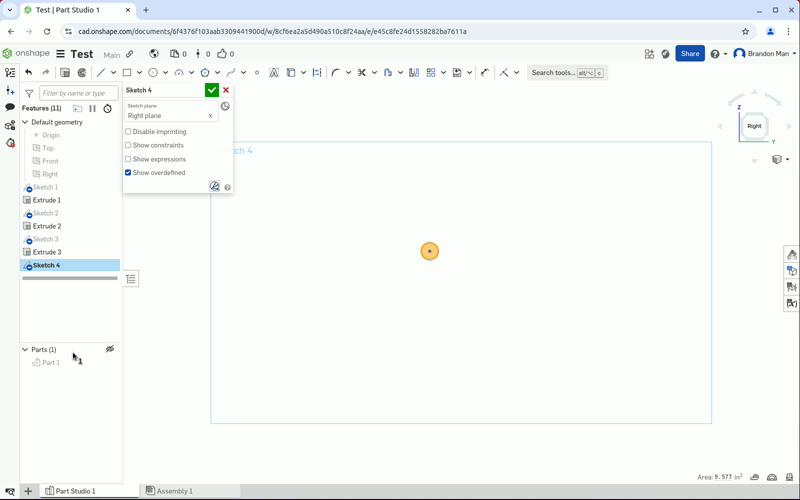
key(shift+y)
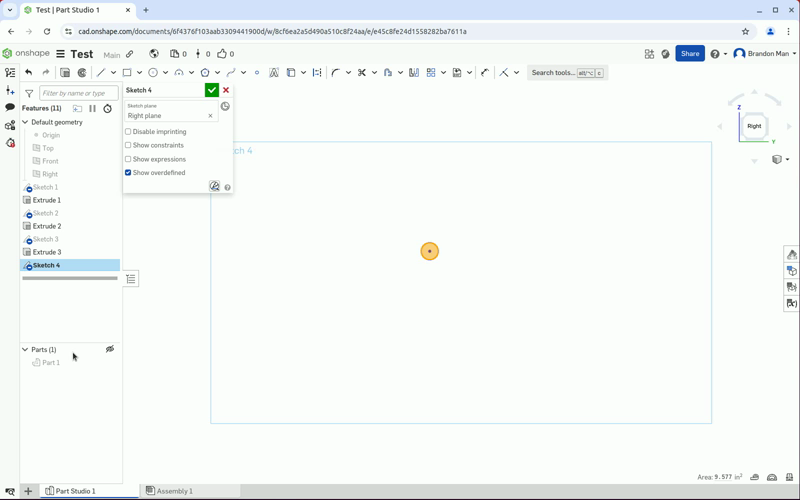
key(shift+e)
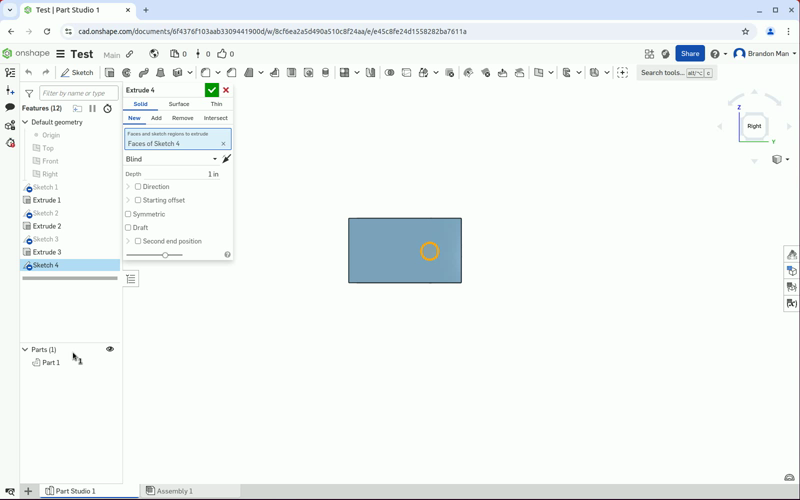
mouse_move(143, 106)
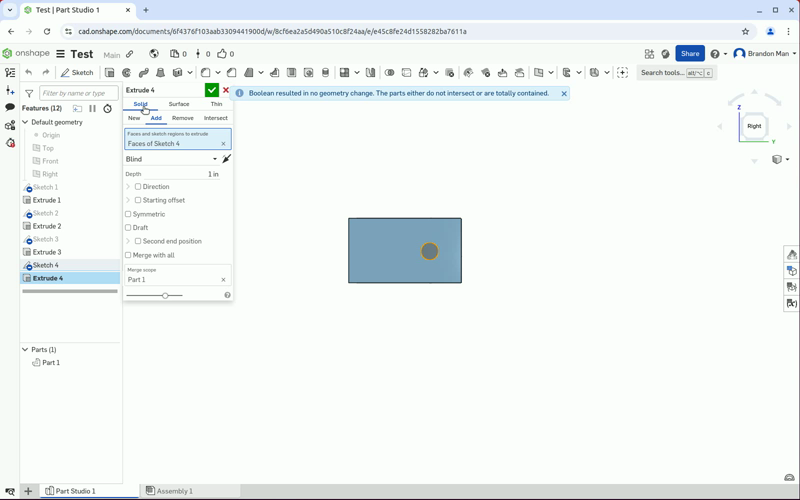
click(143, 106)
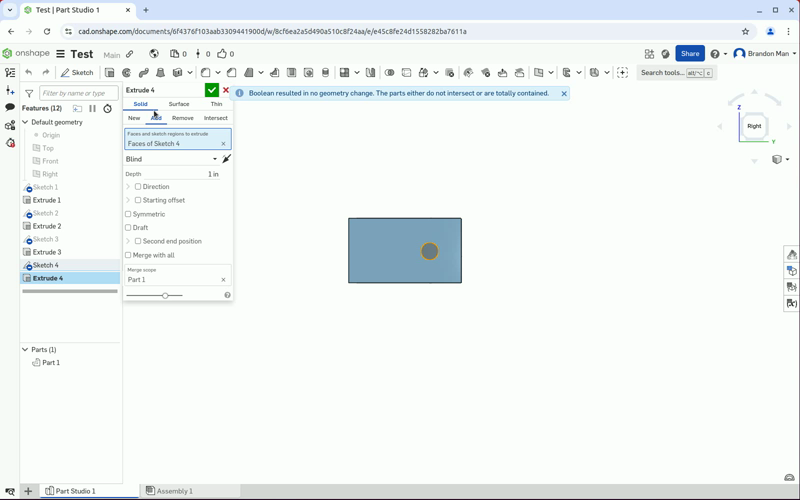
mouse_move(186, 120)
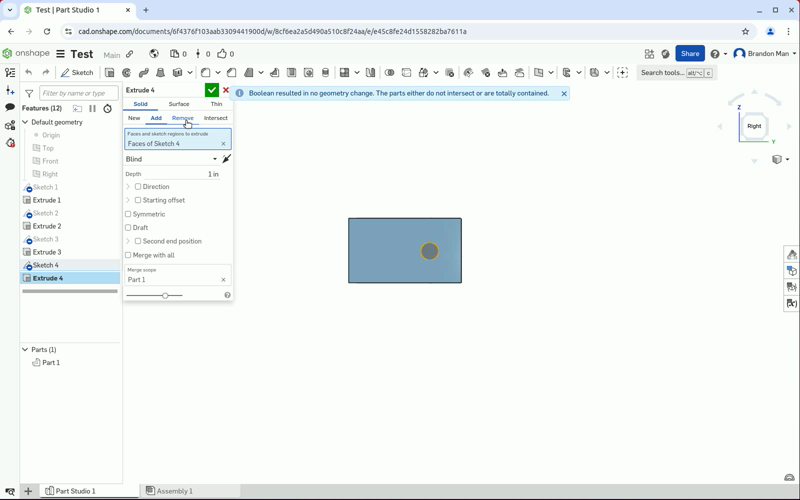
click(186, 120)
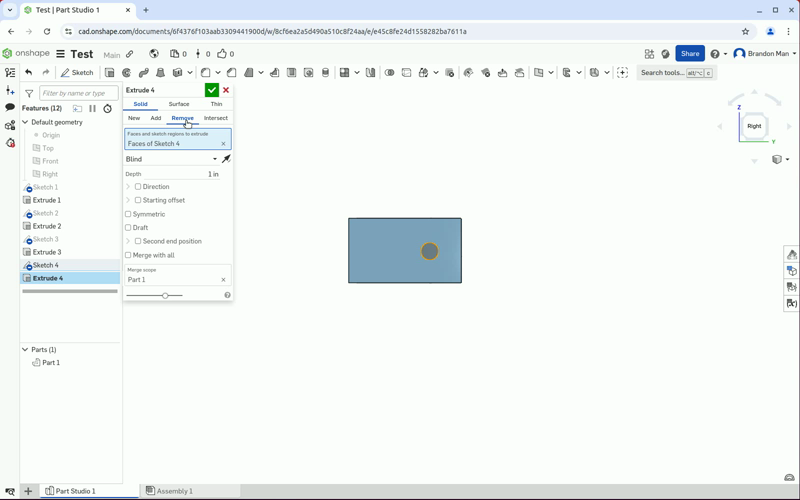
key(tab, 4)
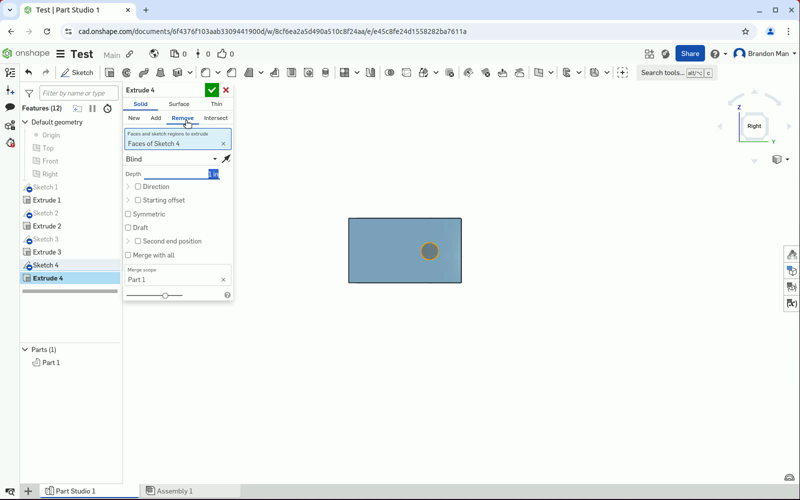
text(-18.053)
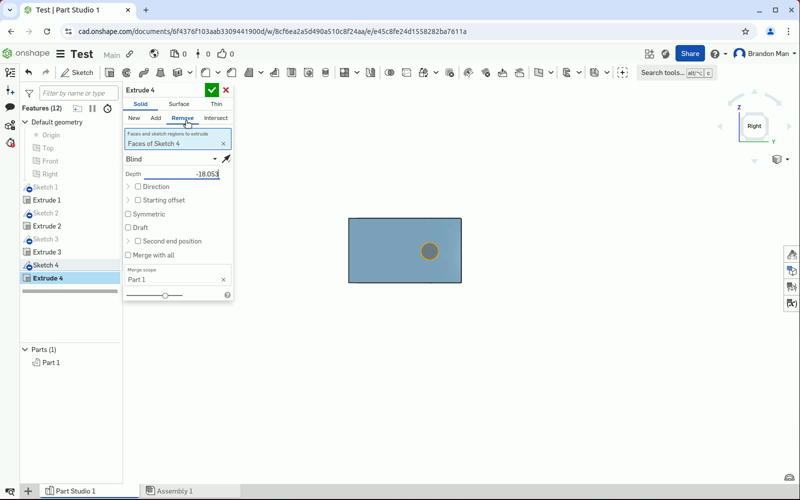
key(tab, 6)
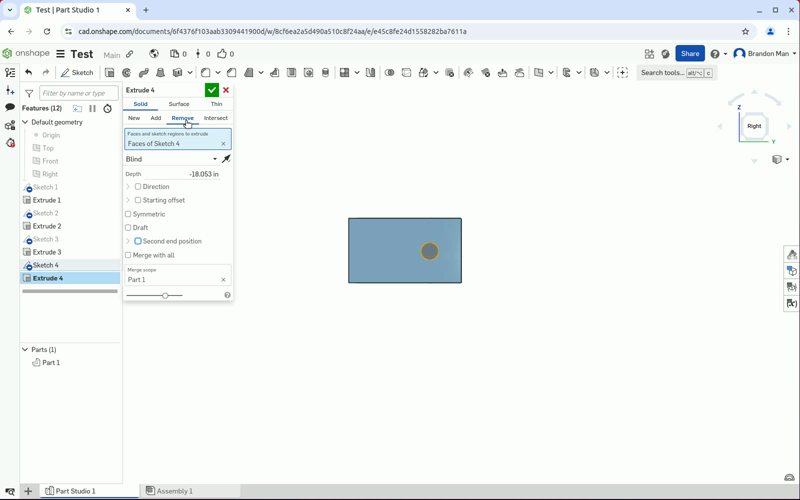
key(space)
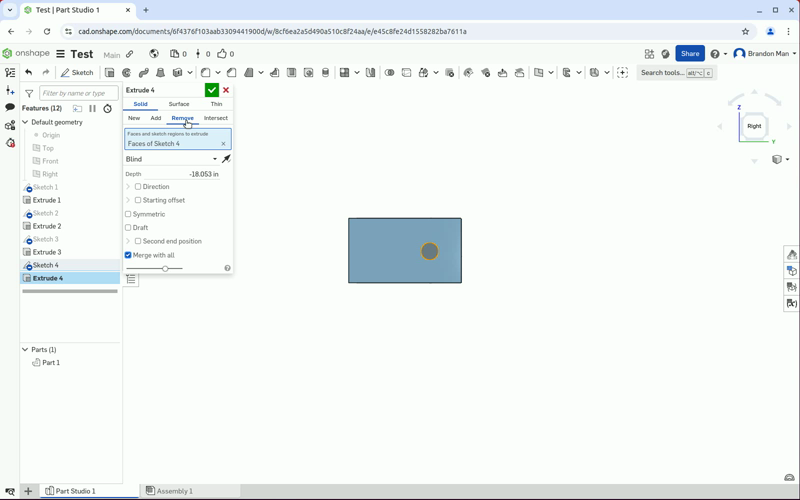
key(enter)
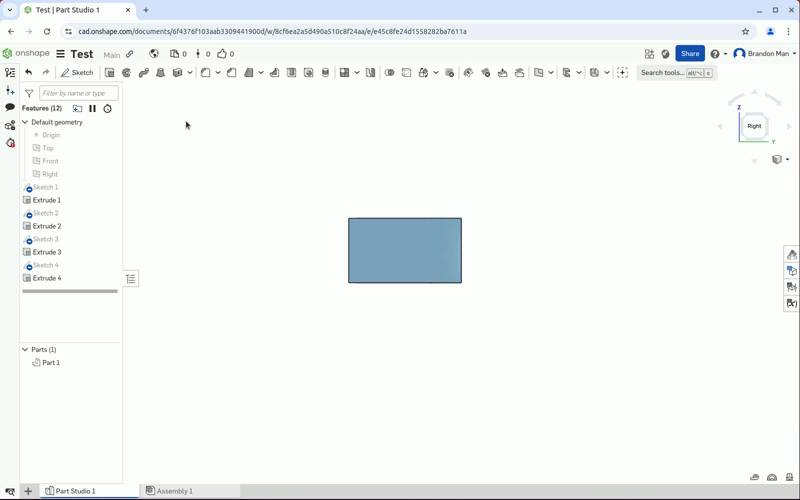
key(shift+h)
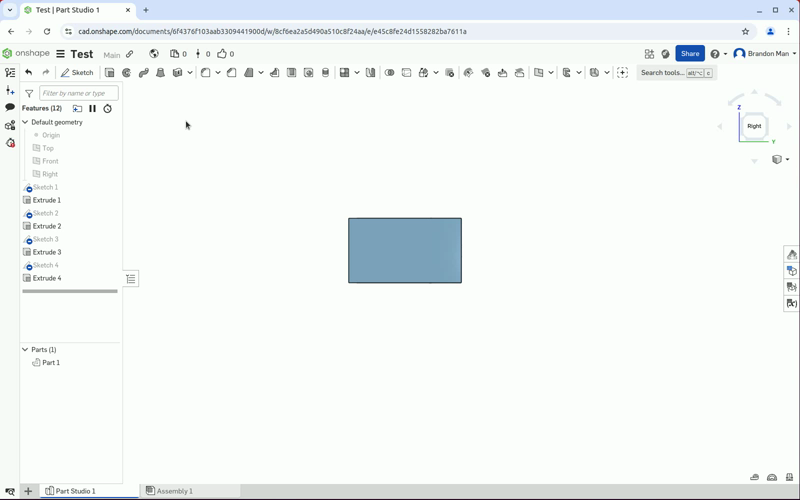
key(shift+h)
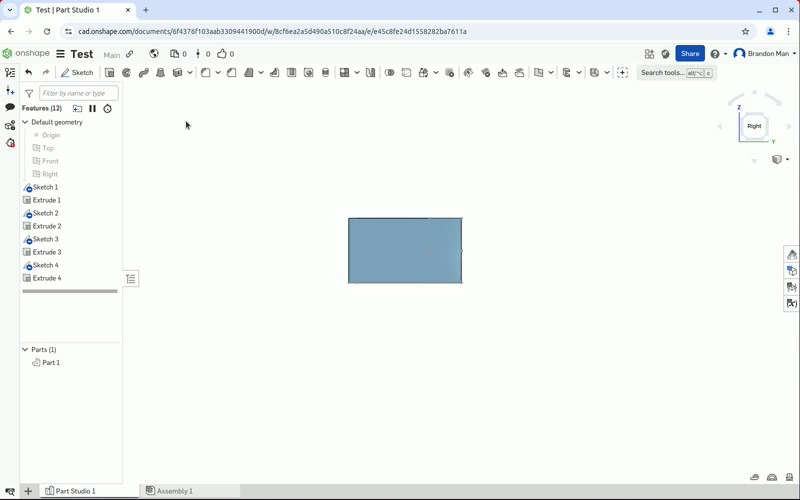
key(shift+7)
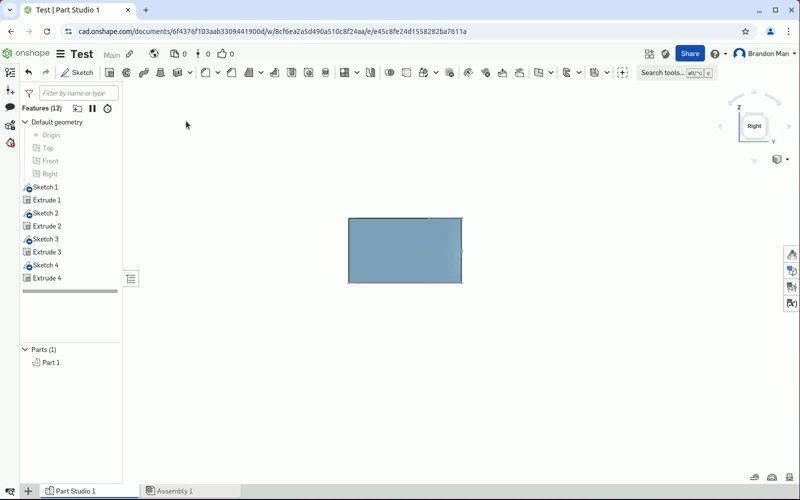
key(right, 2)
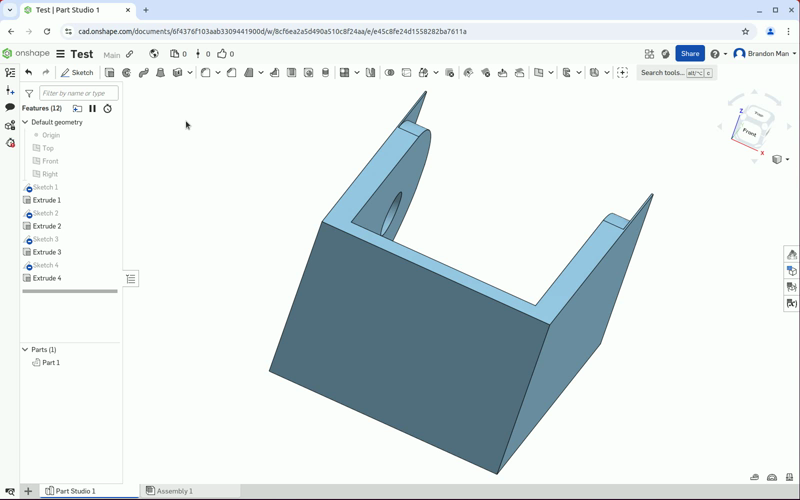
key(down, 2)
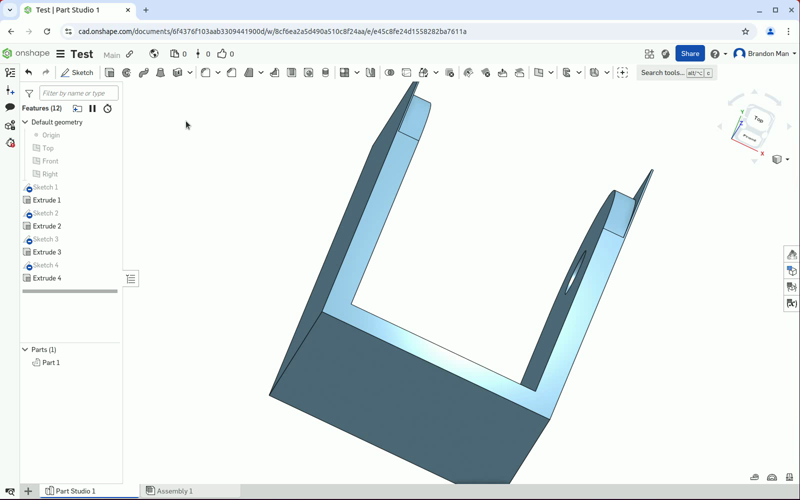
key(up, 2)
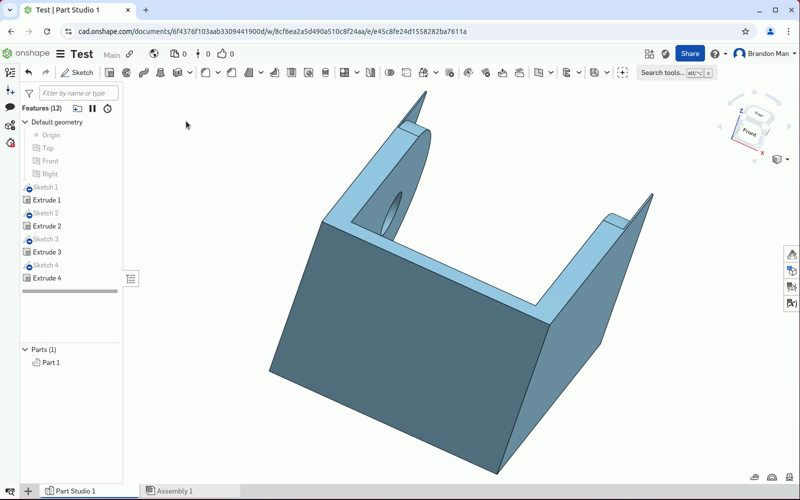
key(left, 2)
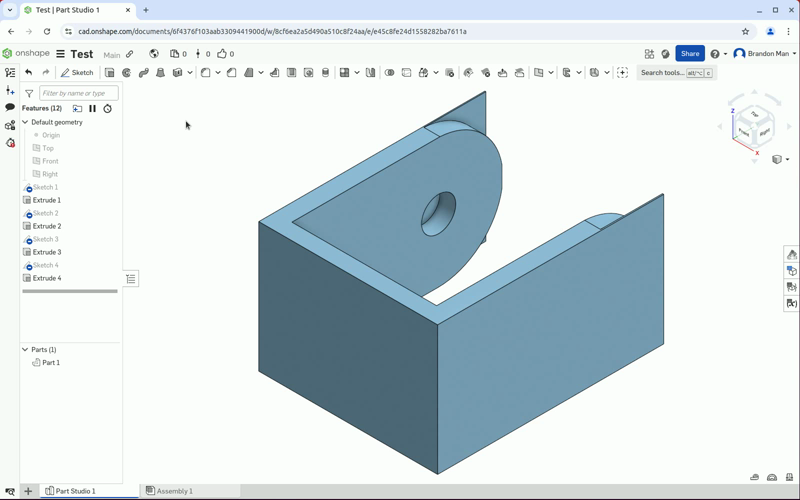
mouse_move(73, 189)
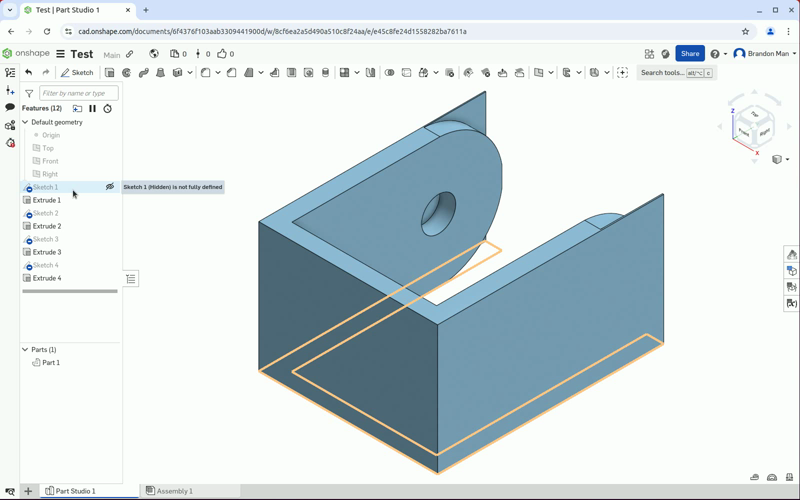
click(73, 189)